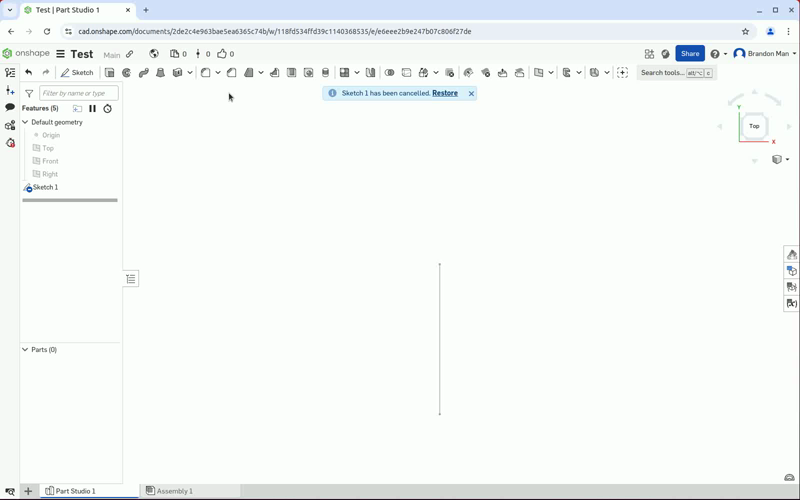
key(shift+h)
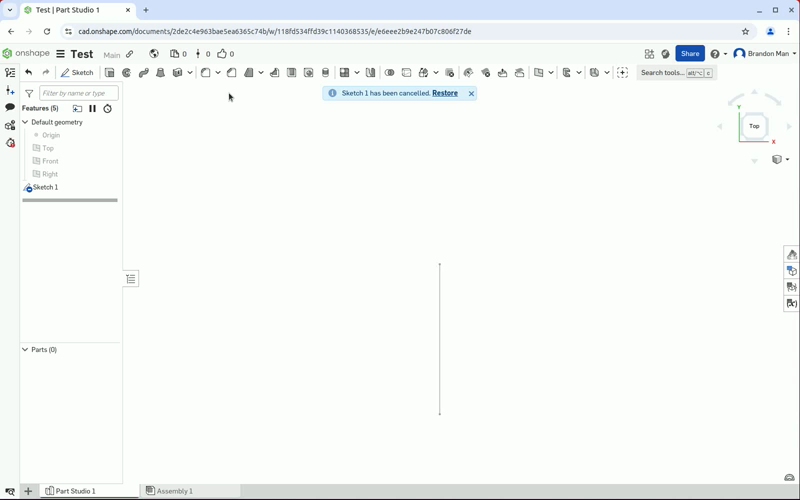
key(shift+s)
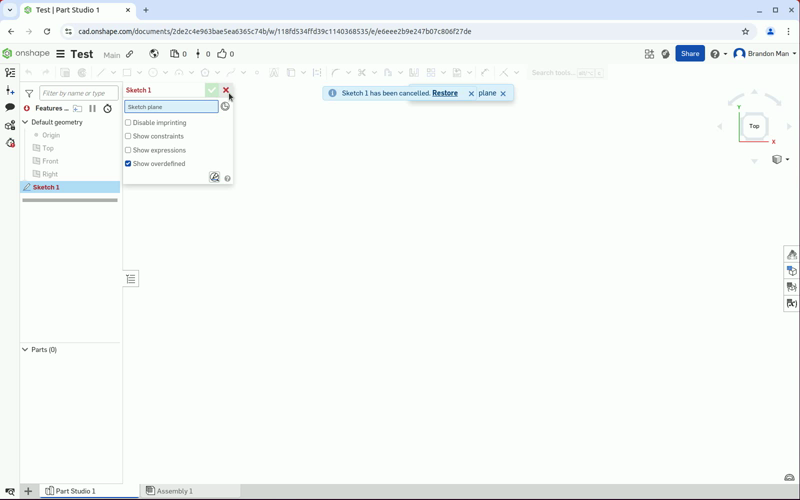
mouse_move(73, 150)
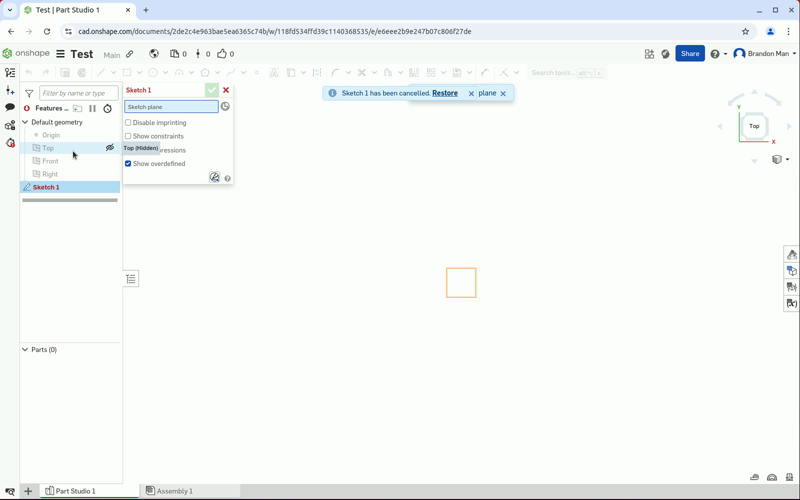
click(73, 150)
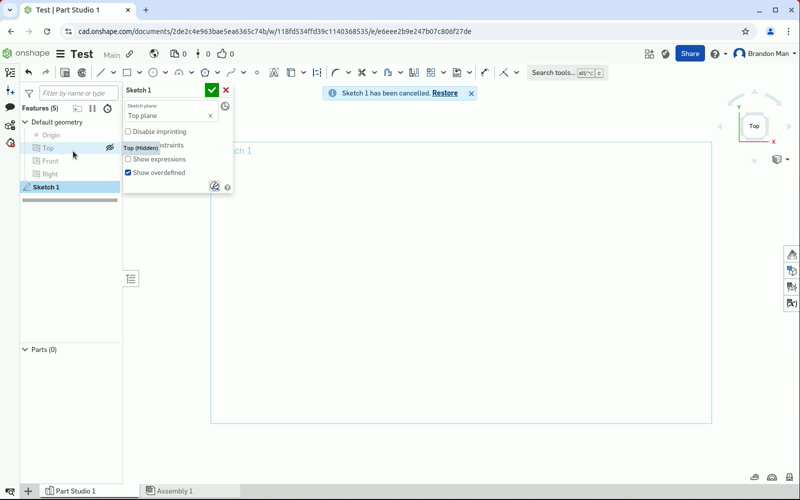
mouse_move(73, 352)
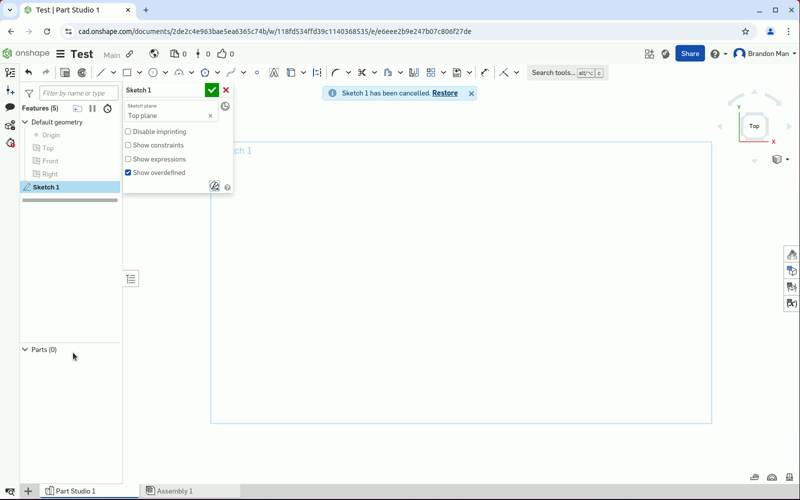
key(y)
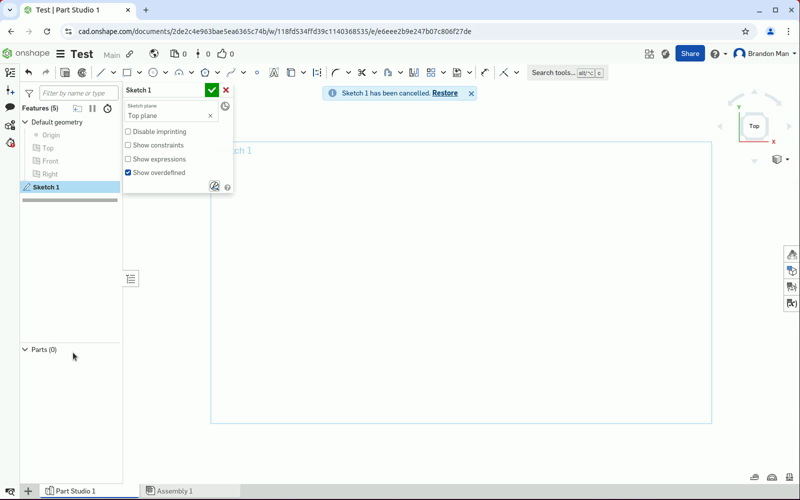
key(l)
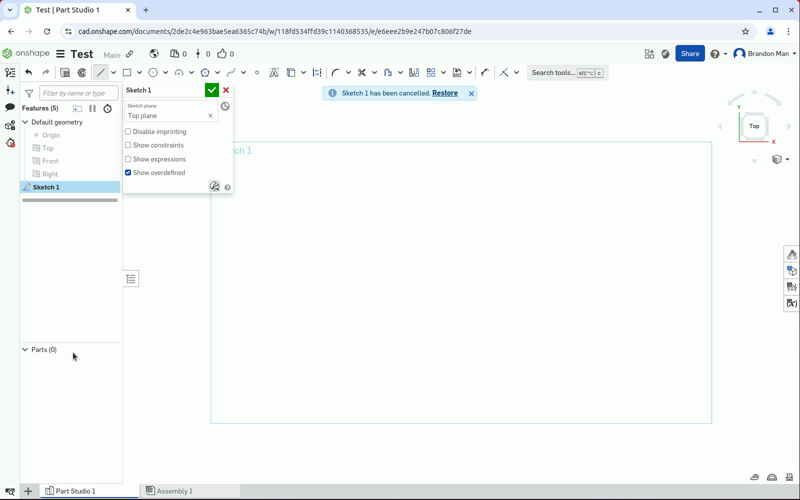
key_down(shift)
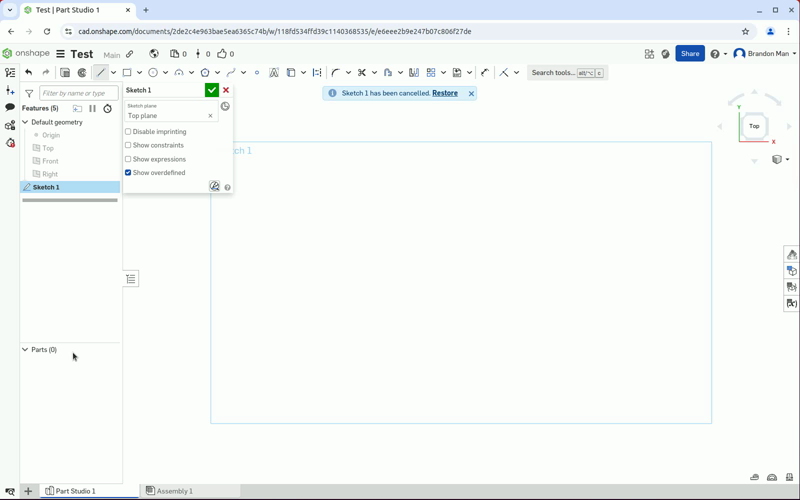
mouse_move(463, 280)
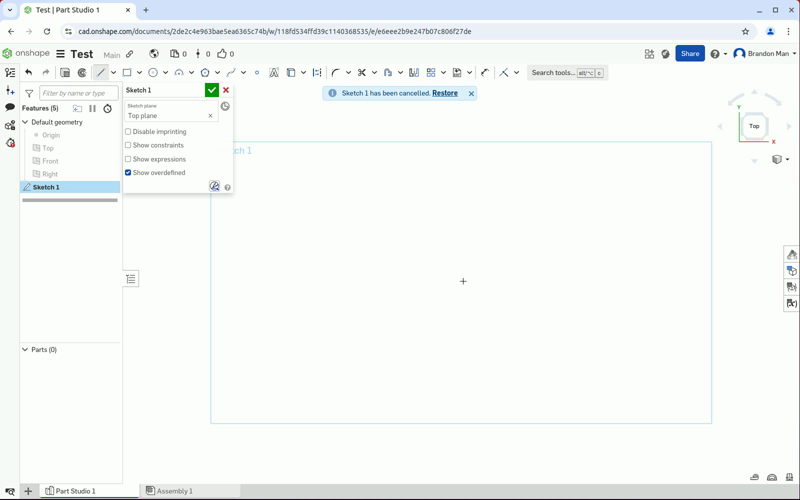
click(463, 280)
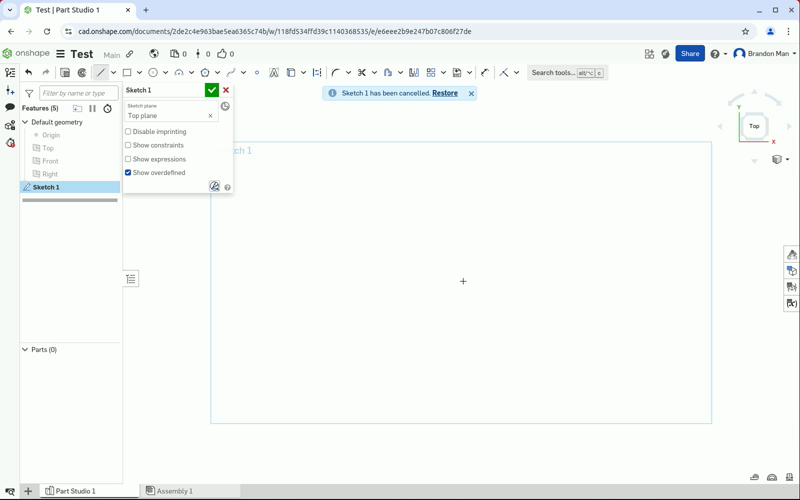
key_up(shift)
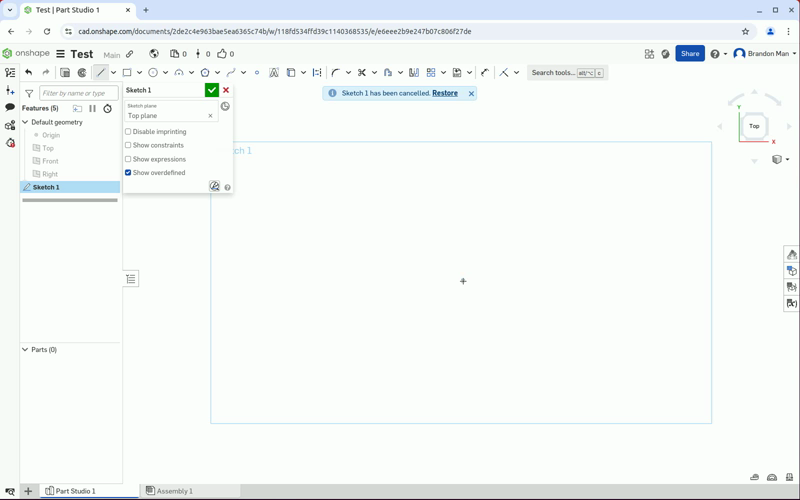
key_down(shift)
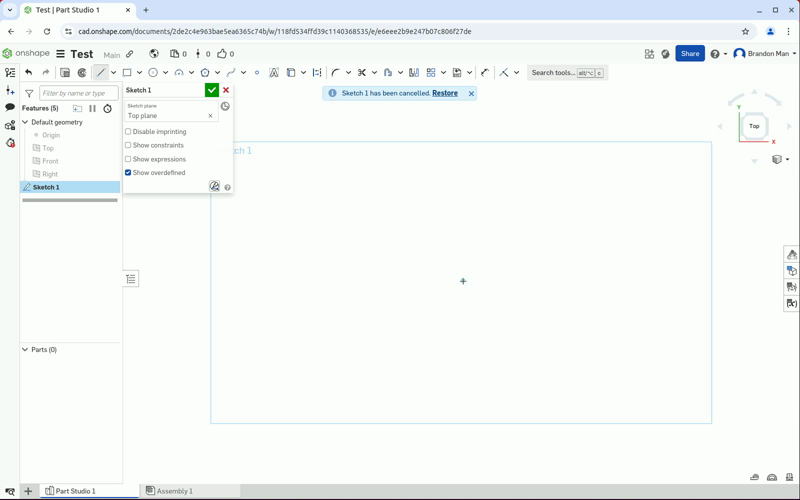
mouse_move(493, 280)
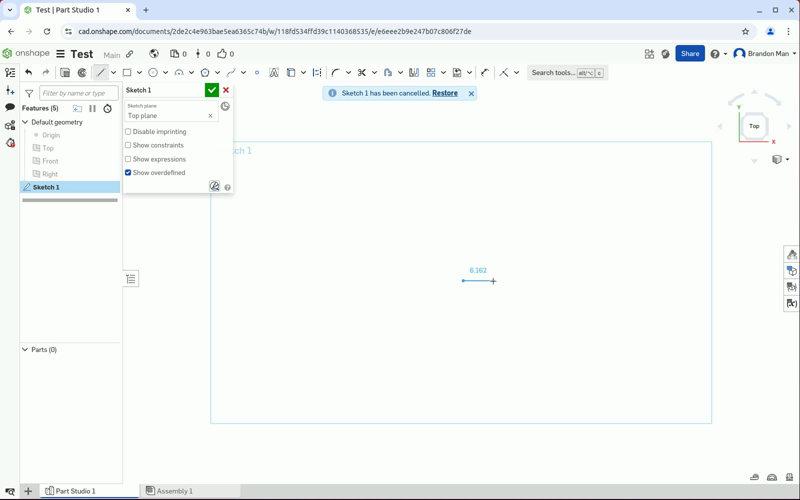
mouse_move(514, 280)
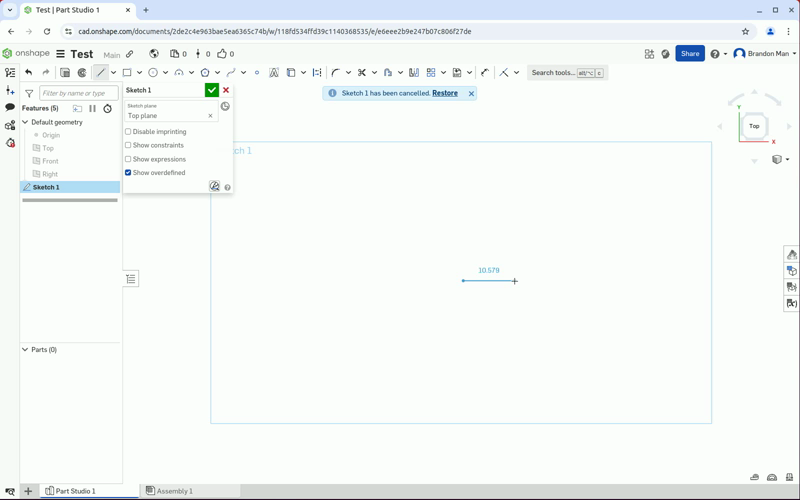
click(514, 280)
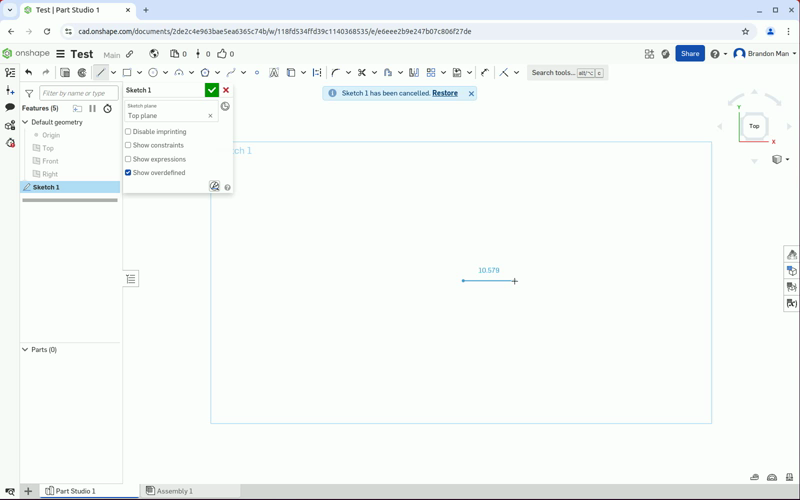
key_up(shift)
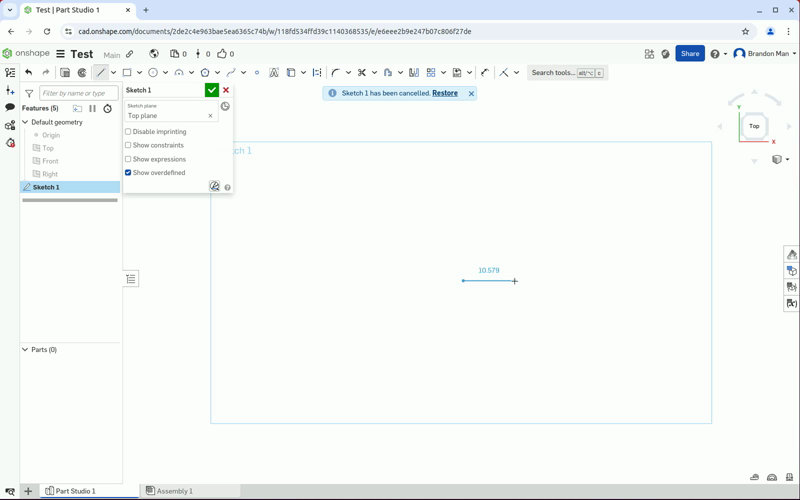
key_down(shift)
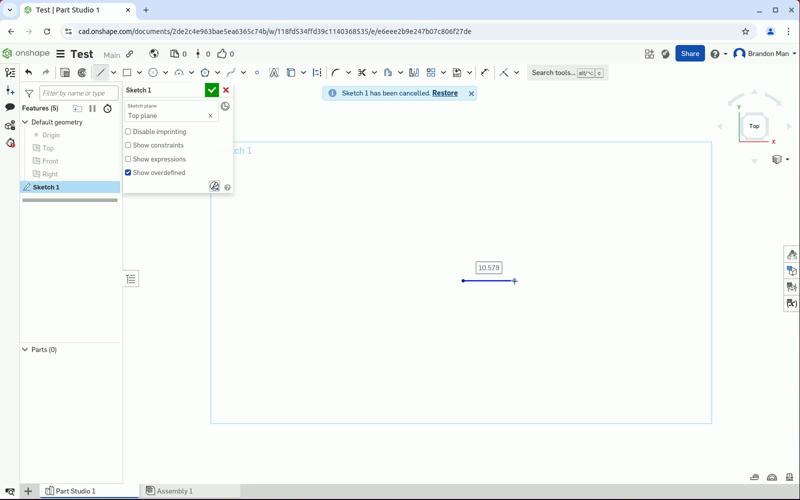
mouse_move(514, 171)
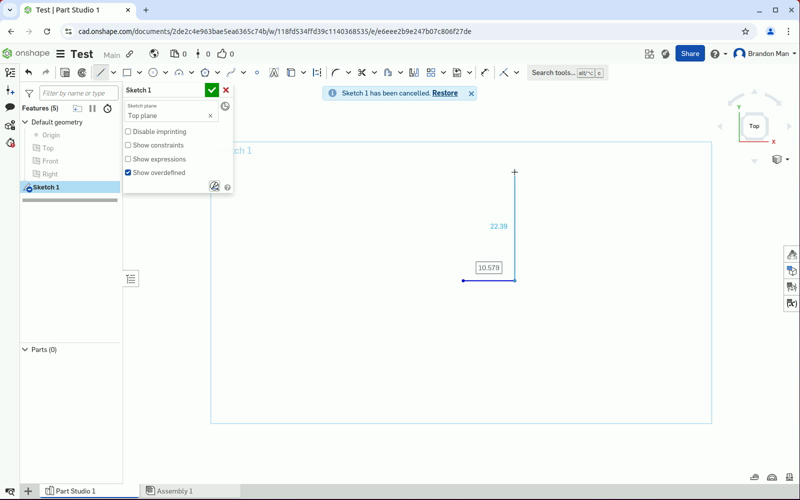
click(514, 171)
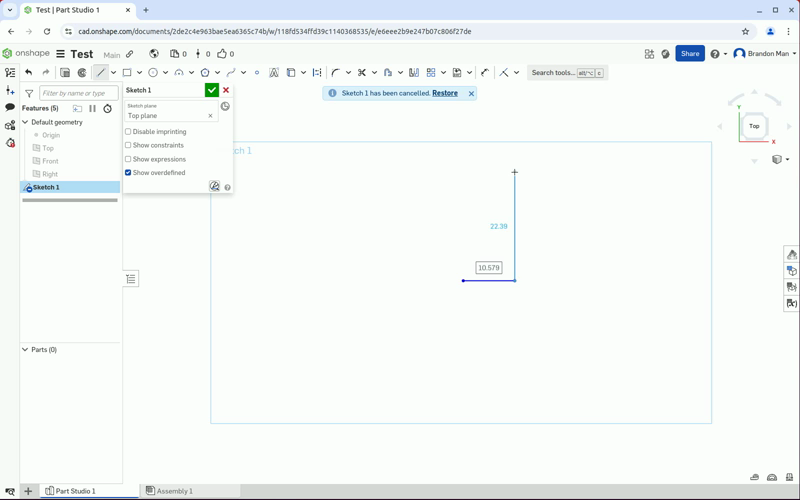
key_up(shift)
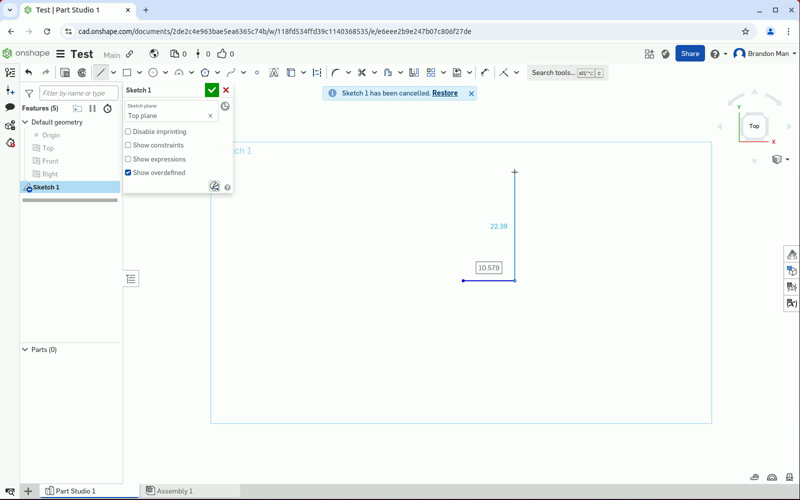
key_down(shift)
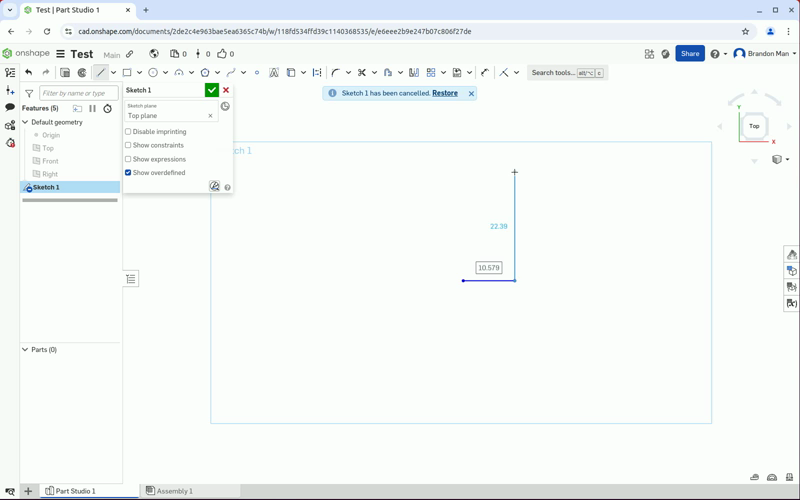
mouse_move(544, 171)
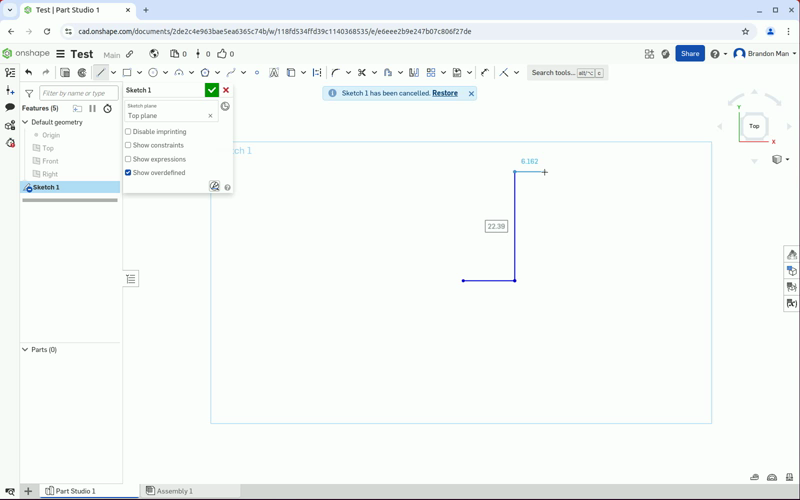
mouse_move(463, 171)
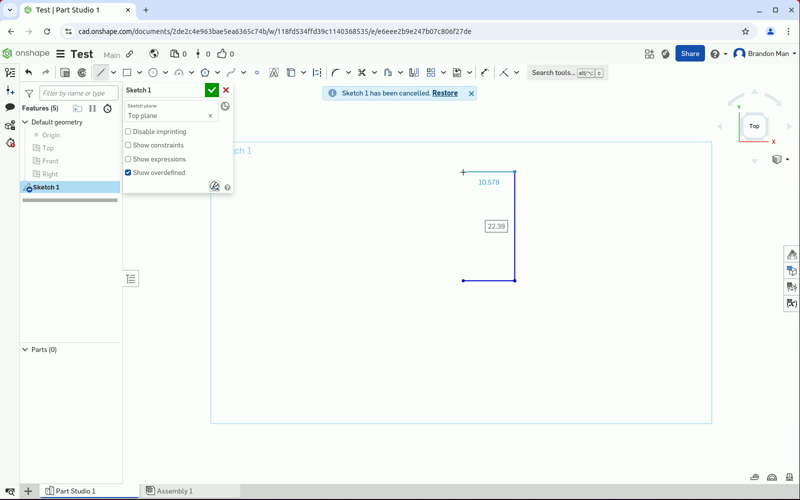
click(463, 171)
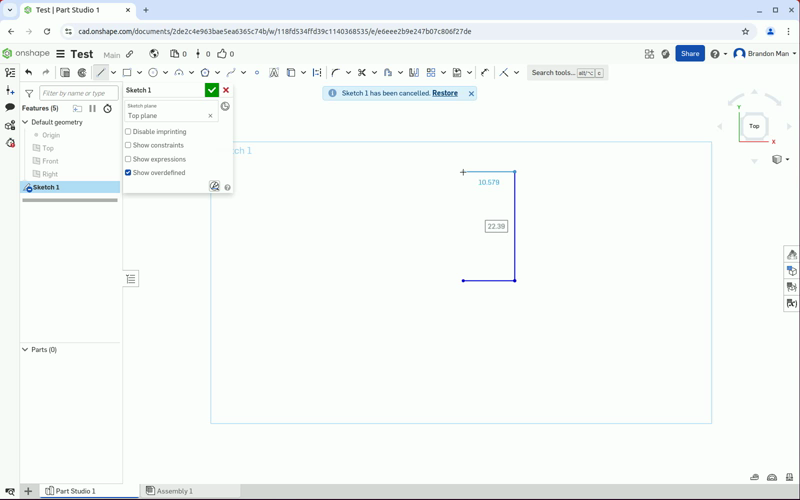
key_up(shift)
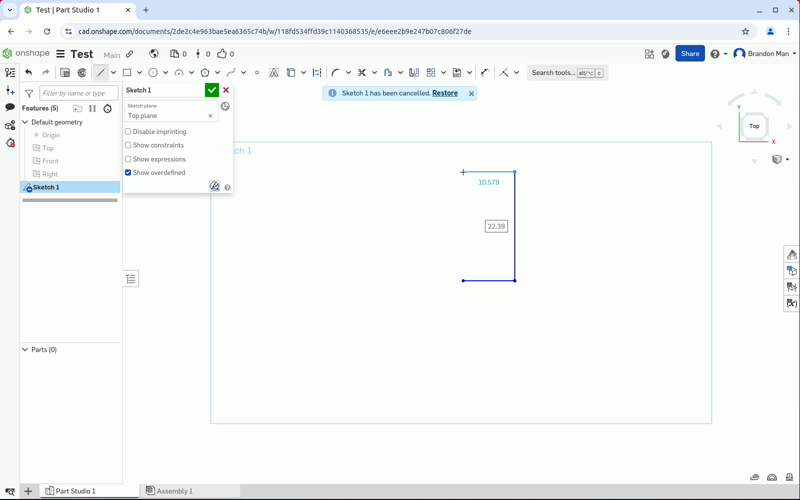
key_down(shift)
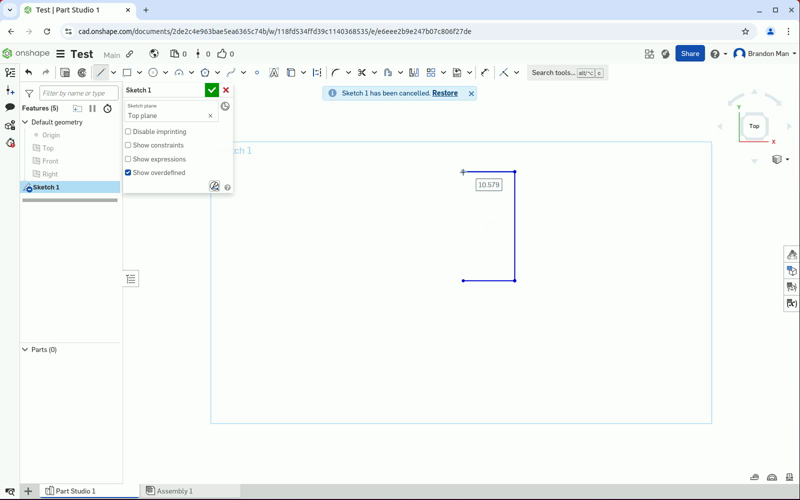
mouse_move(463, 280)
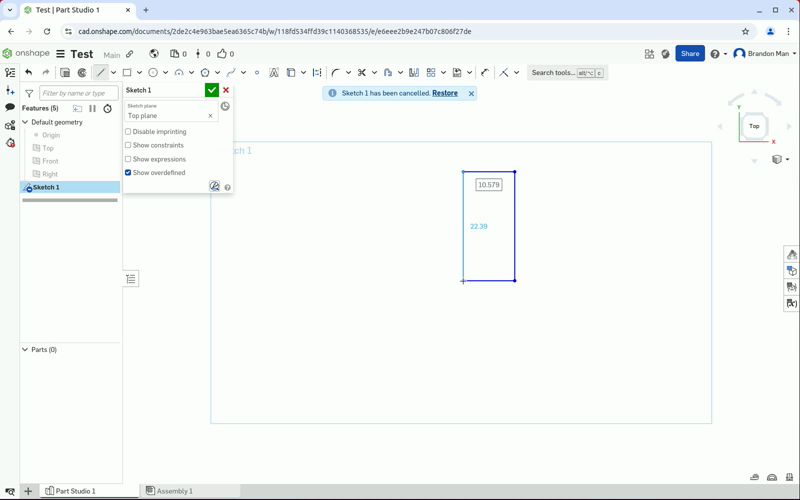
key_up(shift)
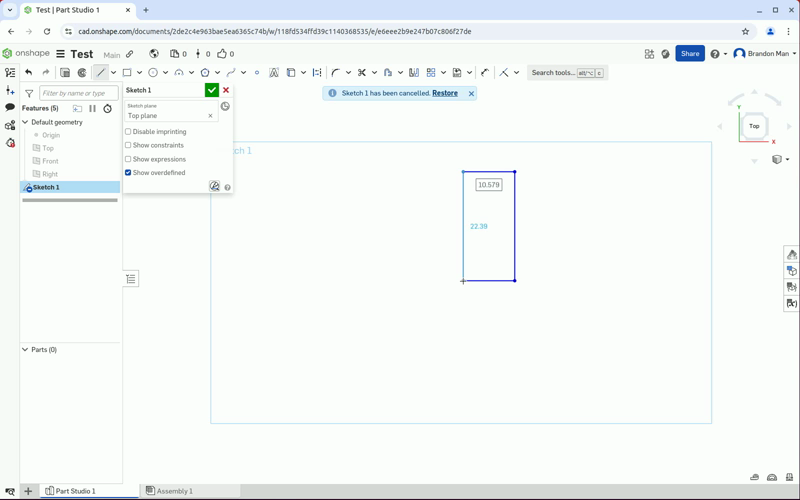
click(463, 280)
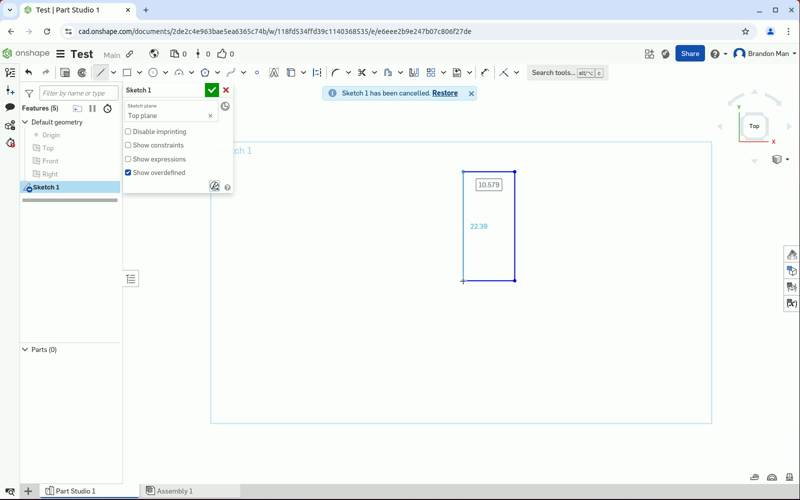
key(esc)
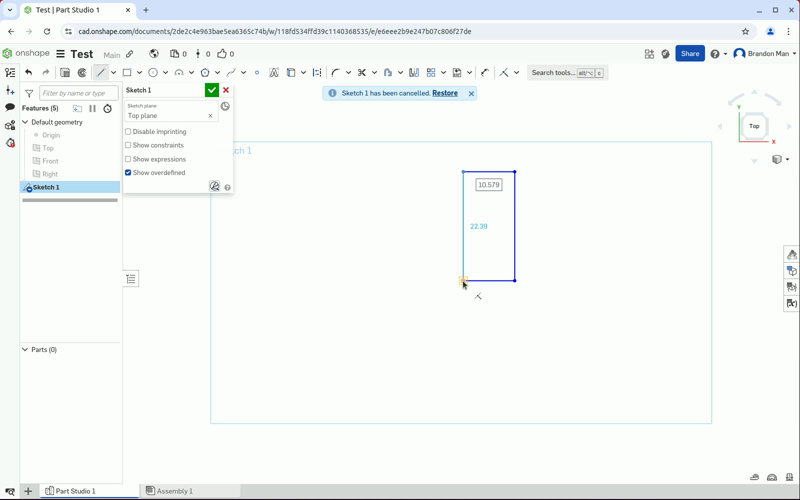
mouse_move(480, 266)
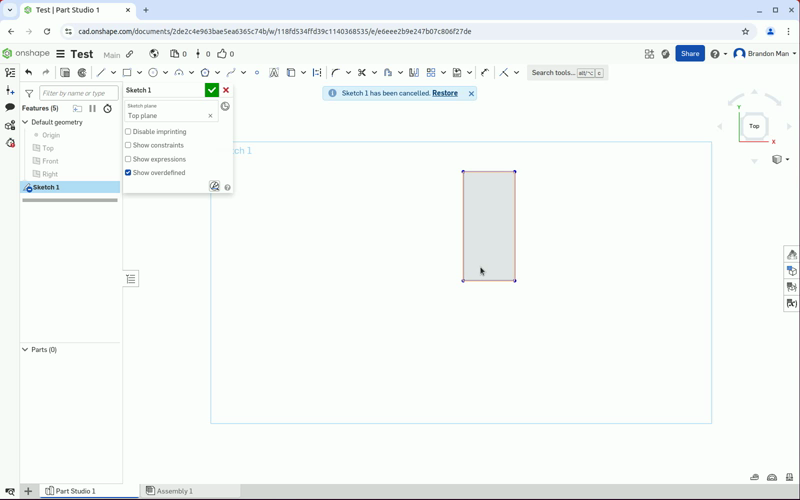
click(480, 266)
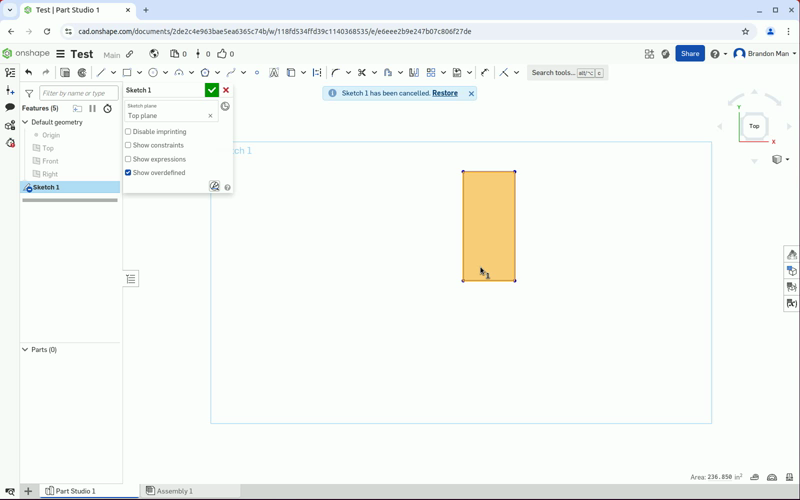
mouse_move(73, 352)
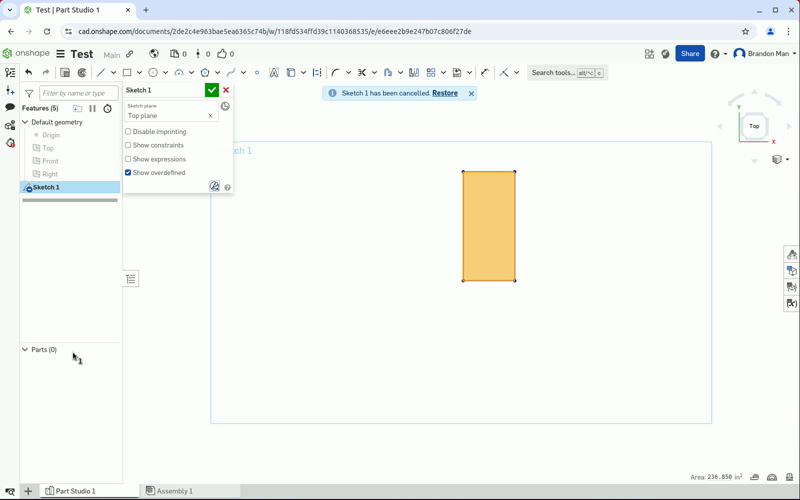
key(shift+y)
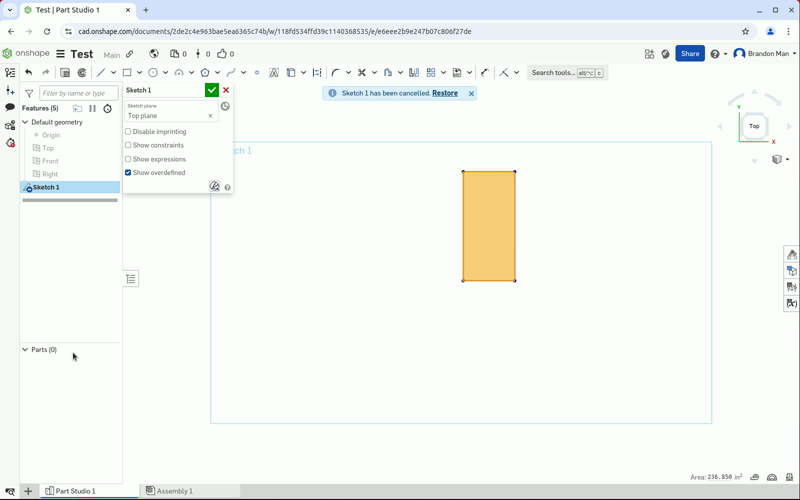
key(shift+e)
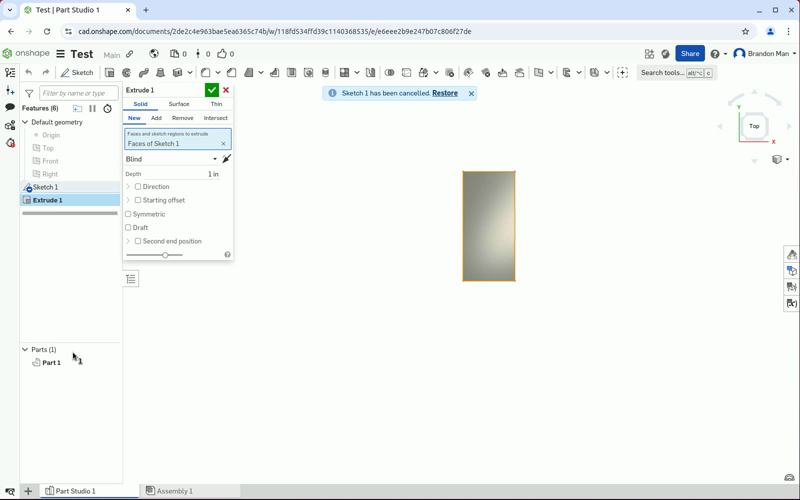
mouse_move(143, 106)
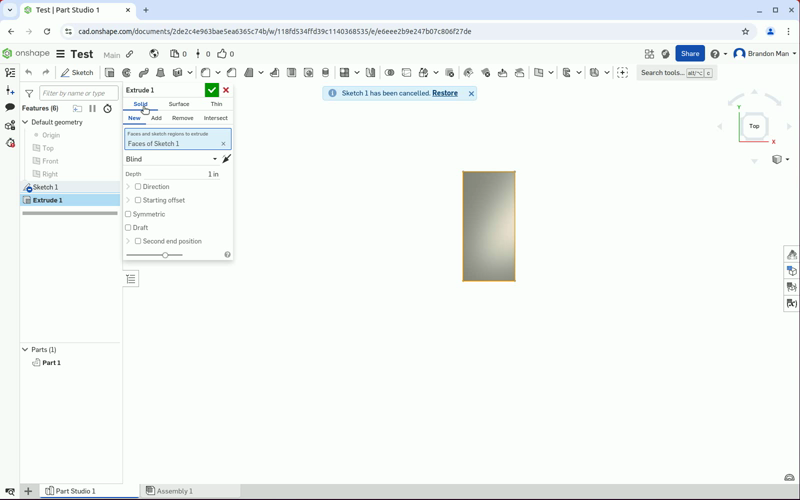
click(143, 106)
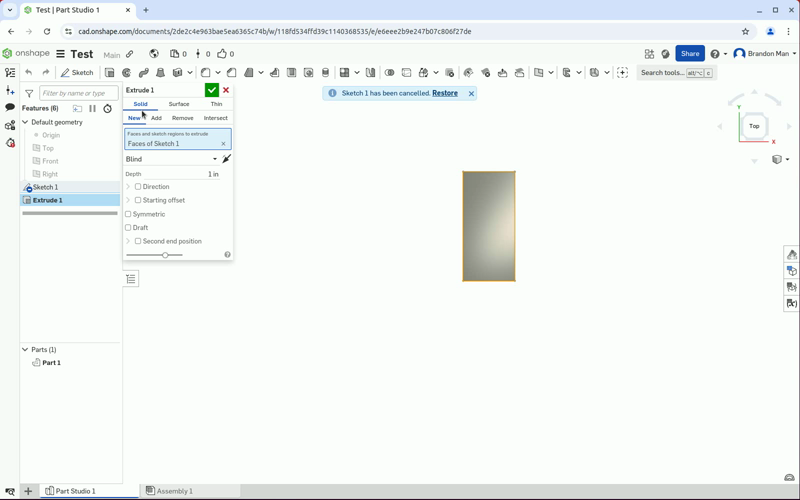
mouse_move(137, 120)
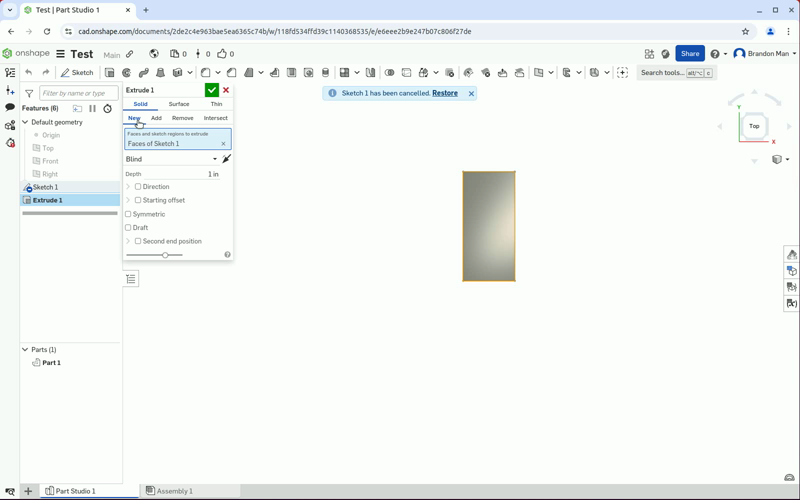
click(137, 120)
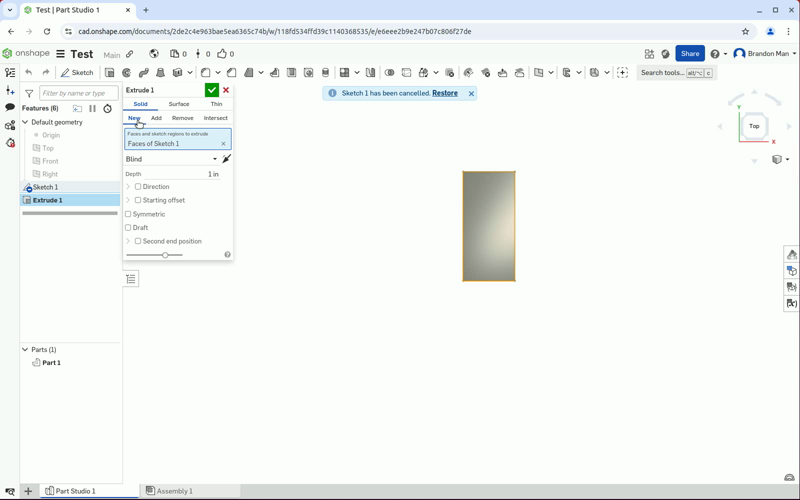
key(tab, 4)
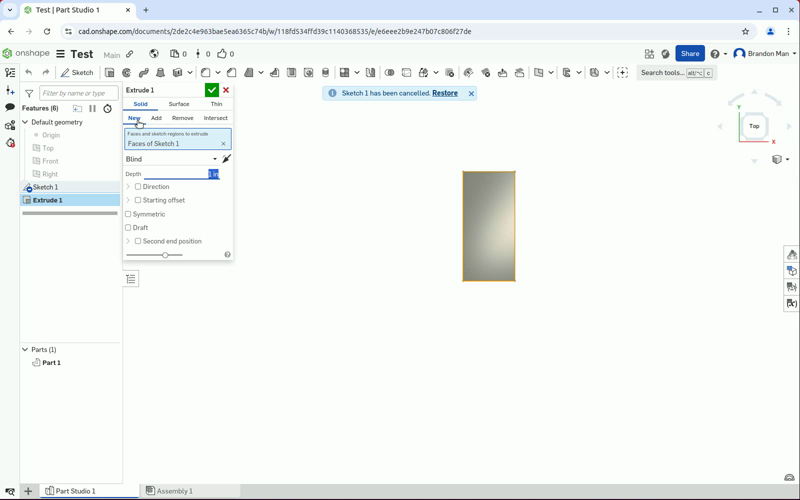
text(1.685)
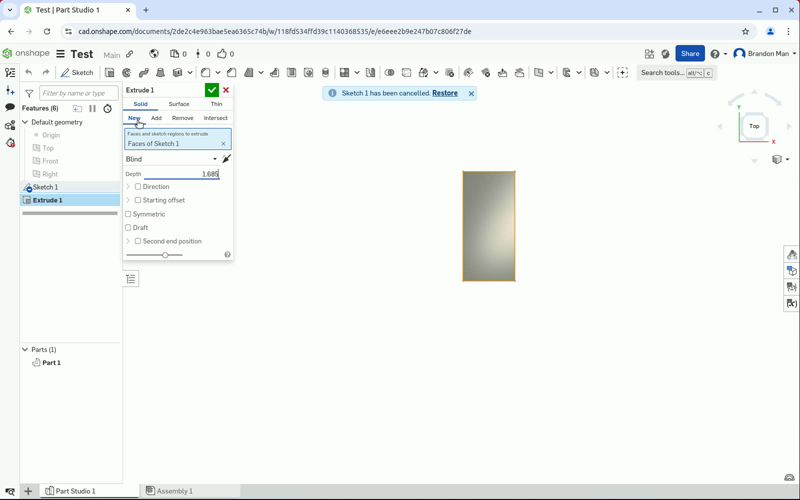
key(enter)
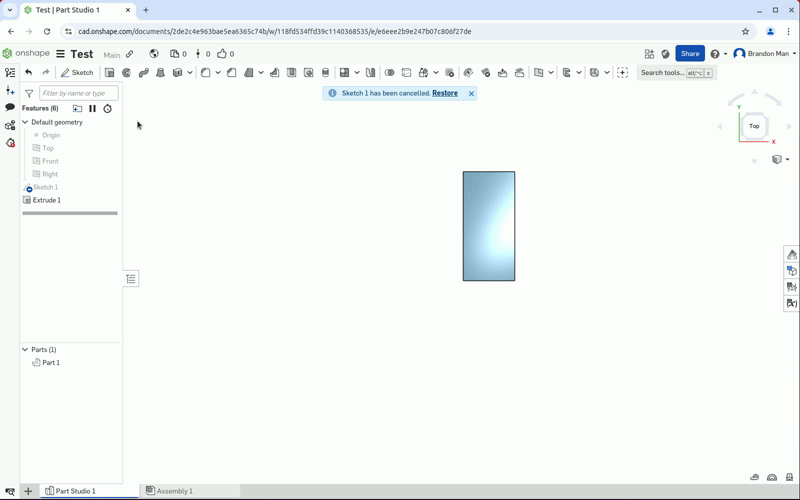
key(shift+h)
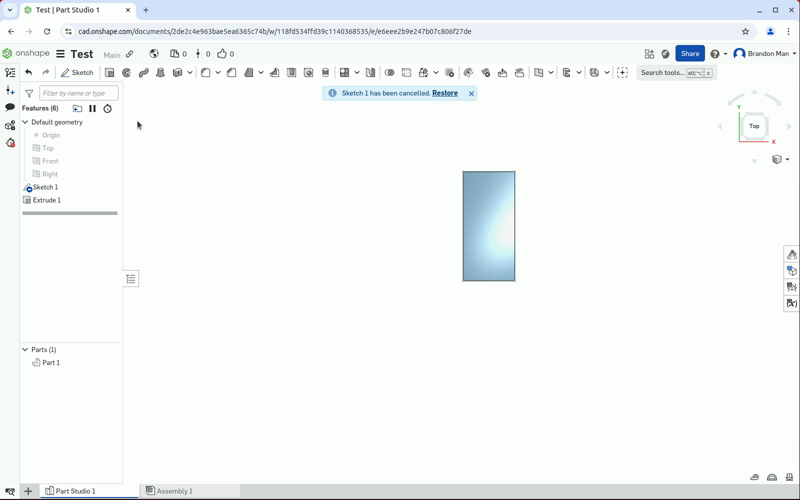
key(shift+h)
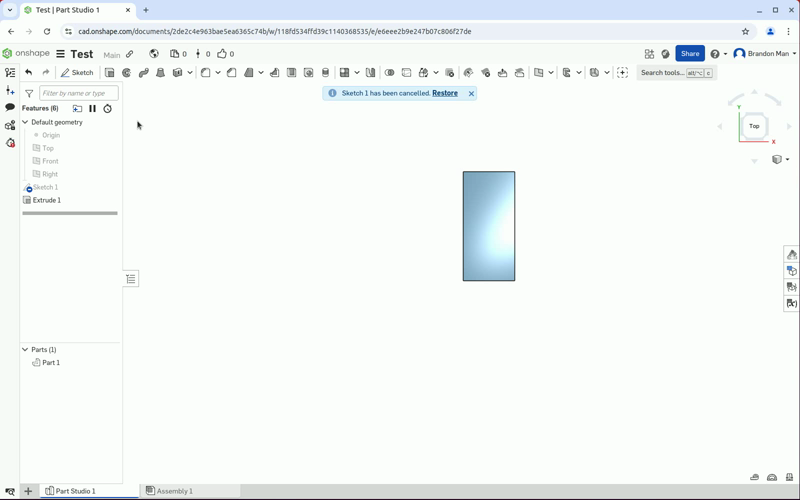
mouse_move(73, 189)
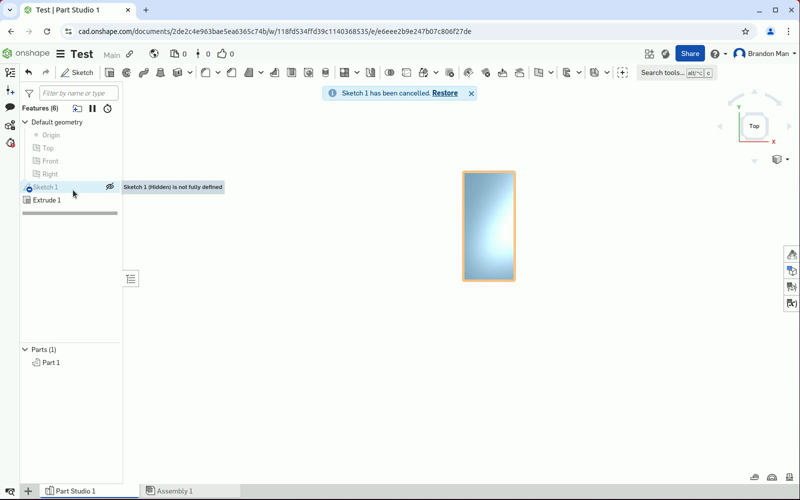
click(73, 189)
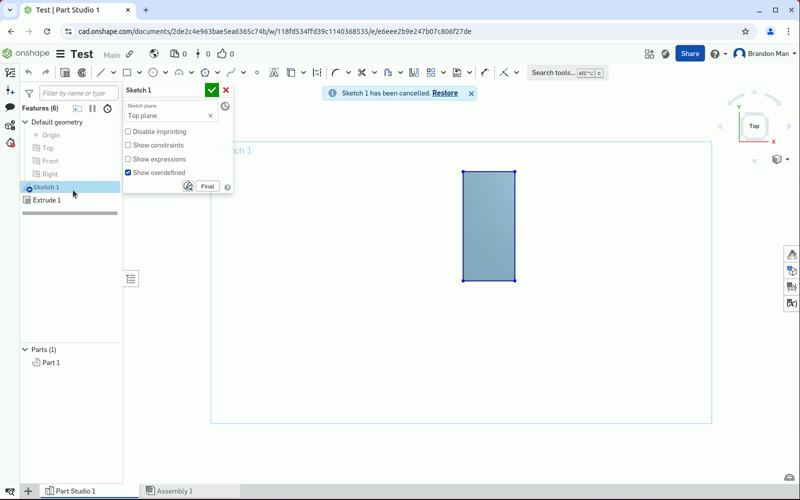
mouse_move(229, 92)
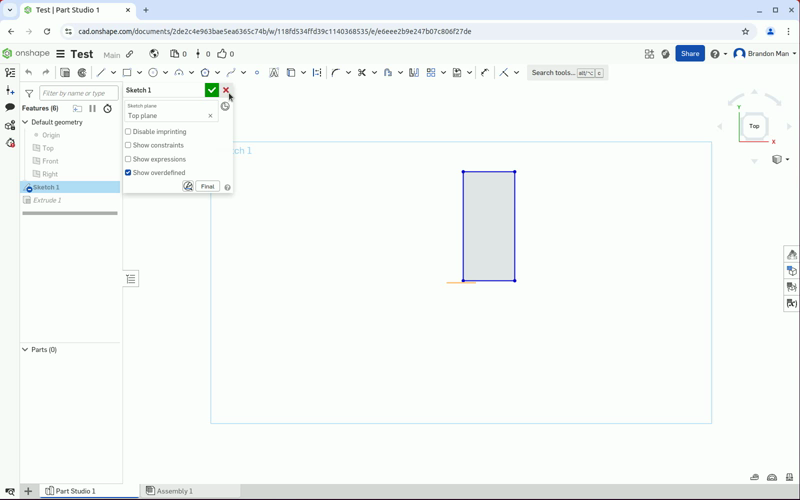
click(229, 92)
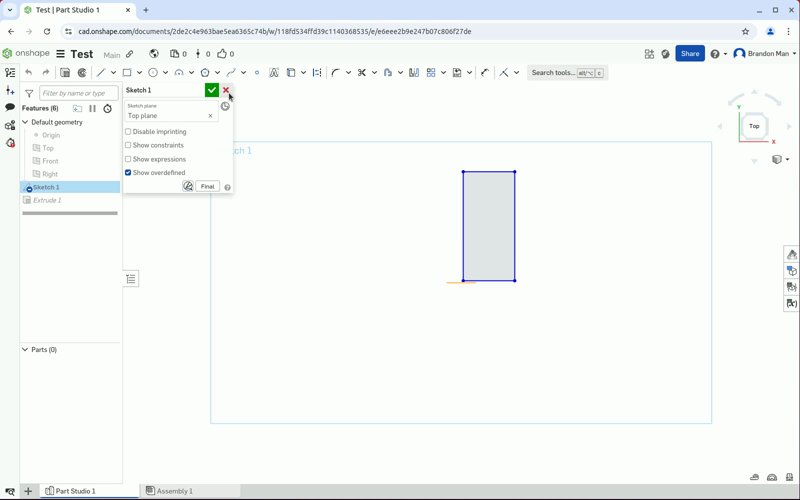
key(shift+s)
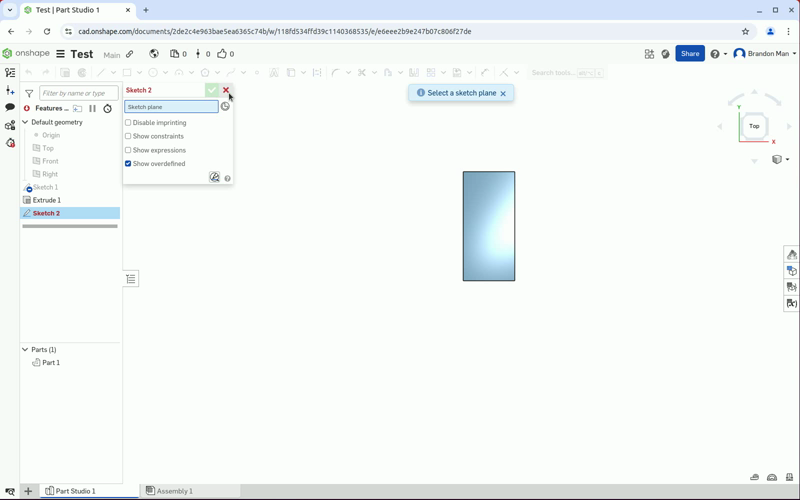
mouse_move(73, 150)
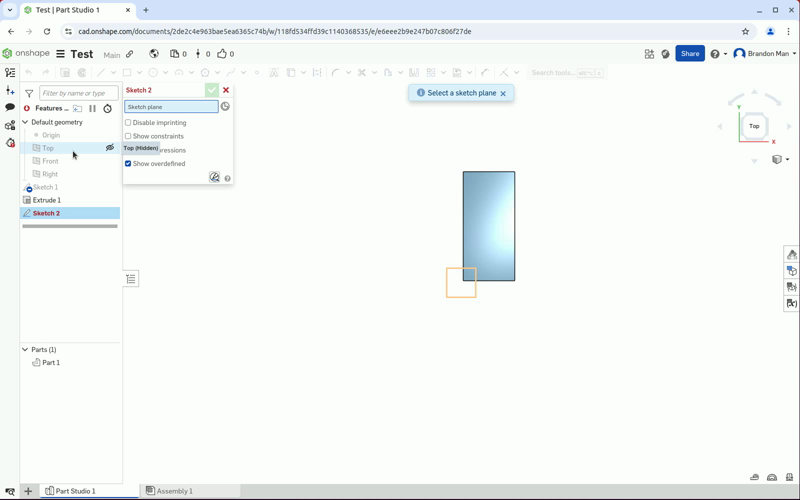
click(73, 150)
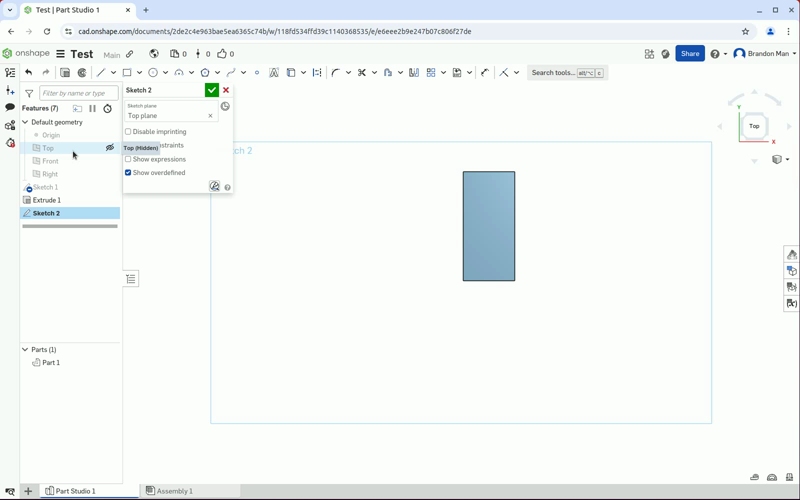
mouse_move(73, 352)
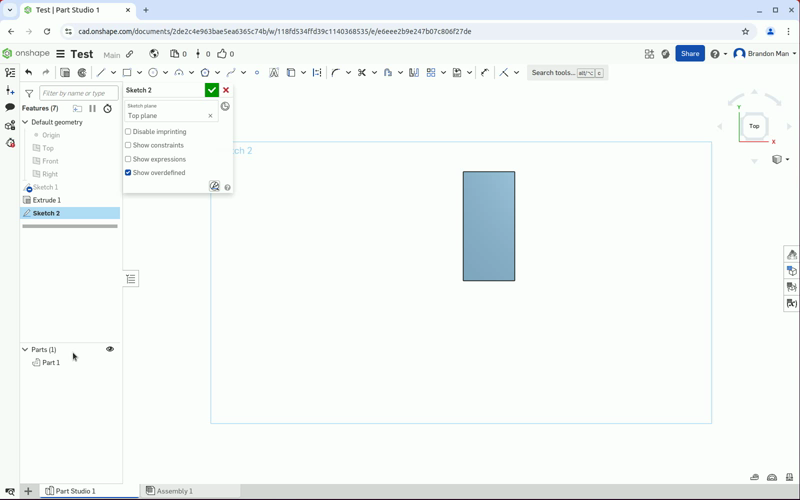
key(y)
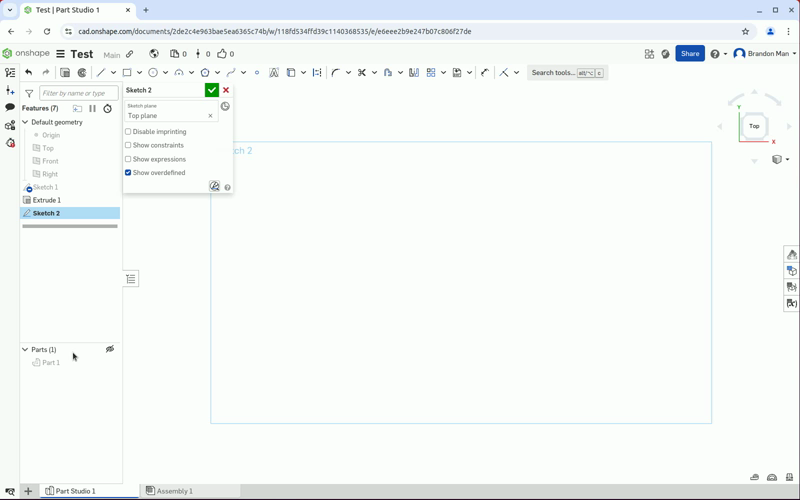
key(l)
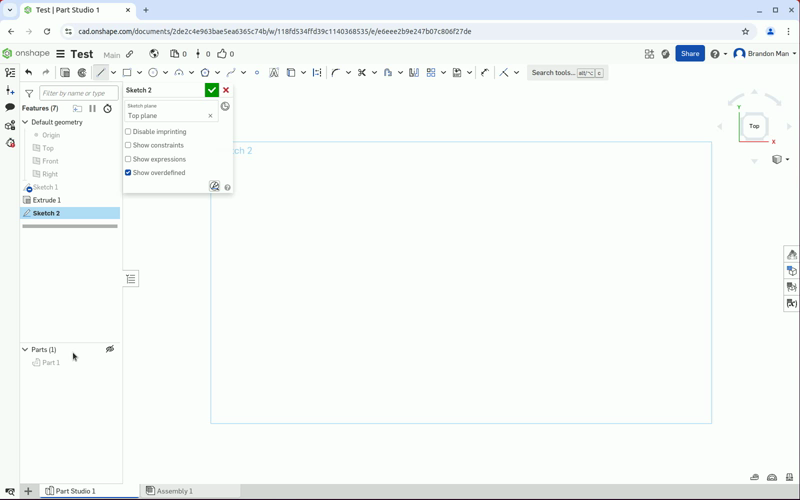
key_down(shift)
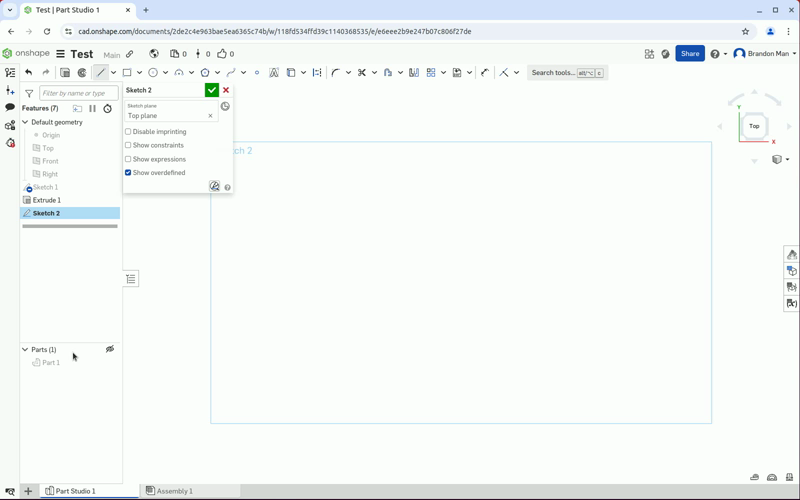
mouse_move(460, 282)
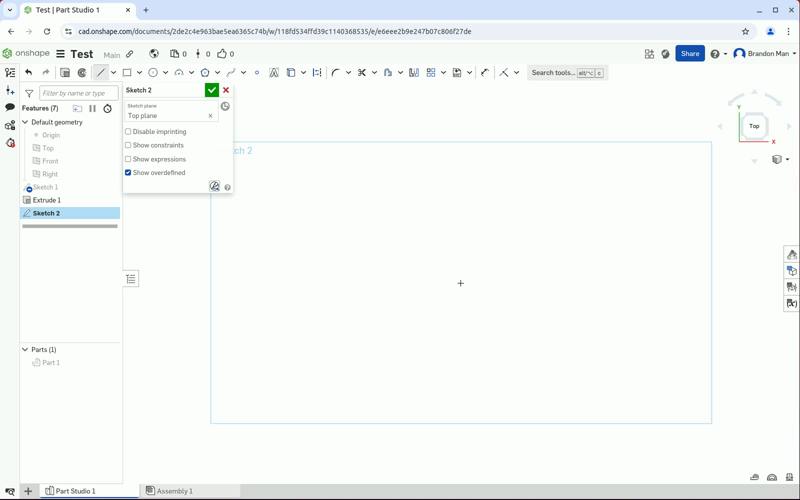
click(460, 282)
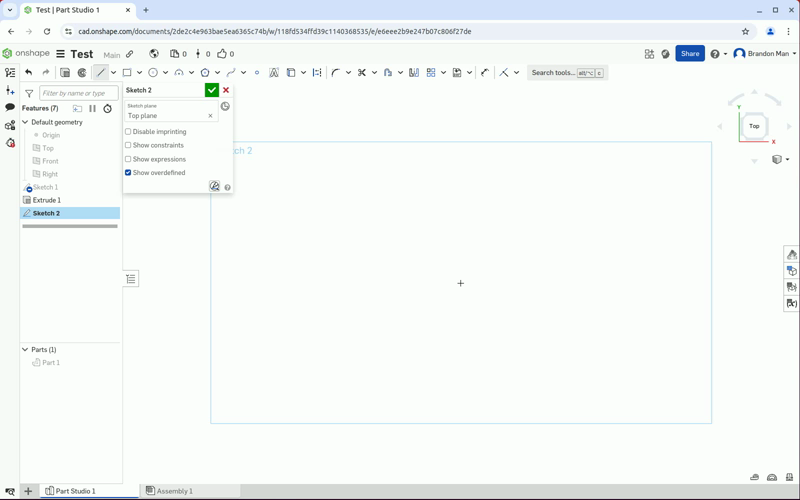
key_up(shift)
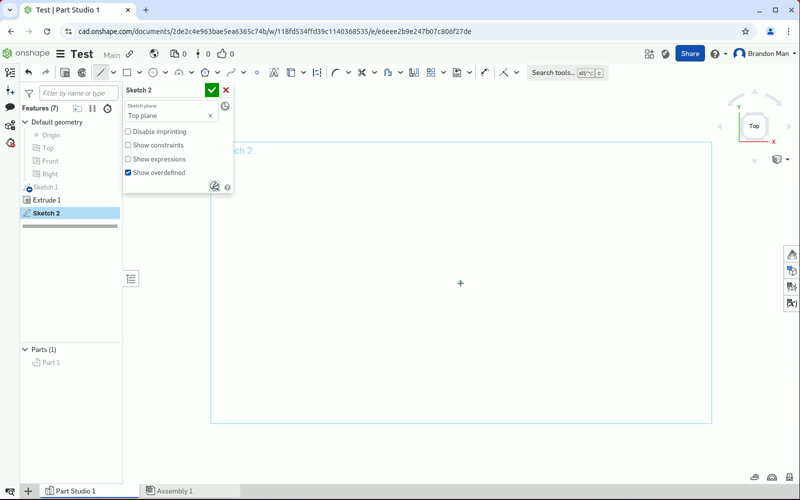
key_down(shift)
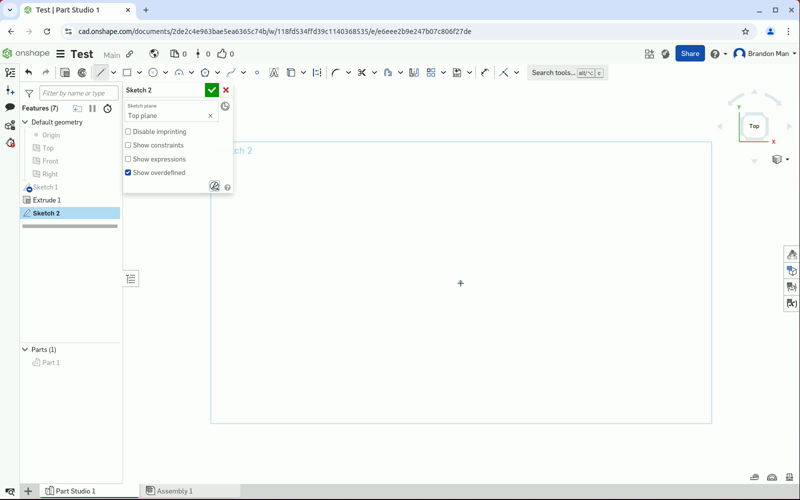
mouse_move(490, 282)
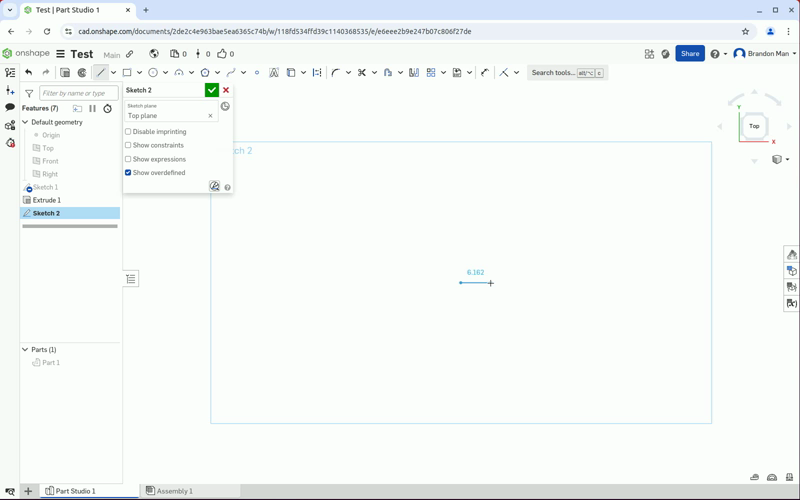
mouse_move(515, 282)
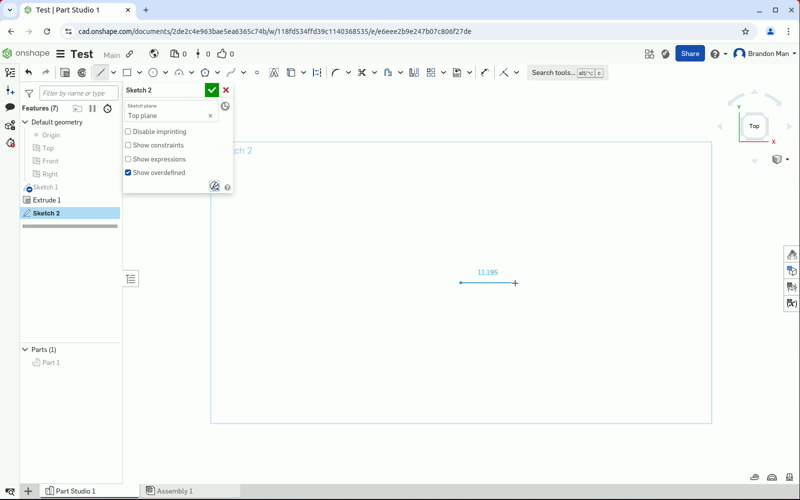
click(515, 282)
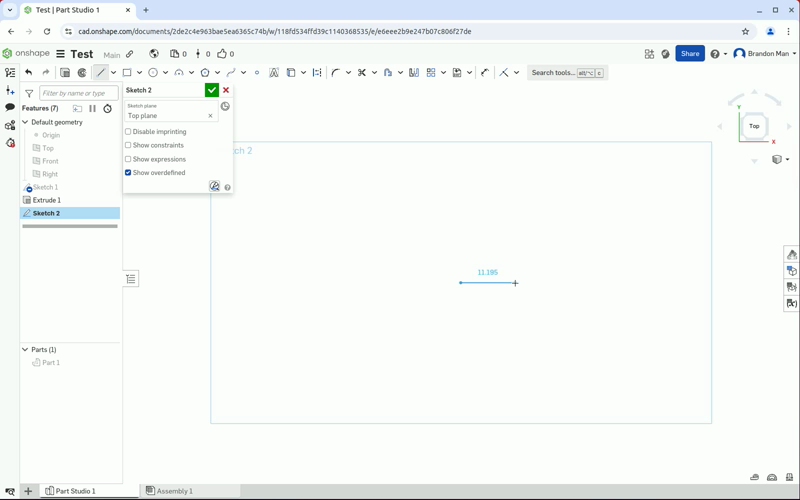
key_up(shift)
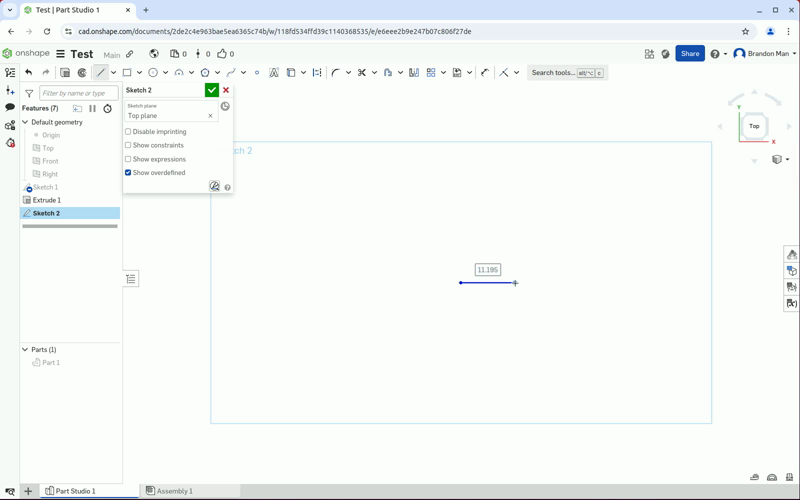
key_down(shift)
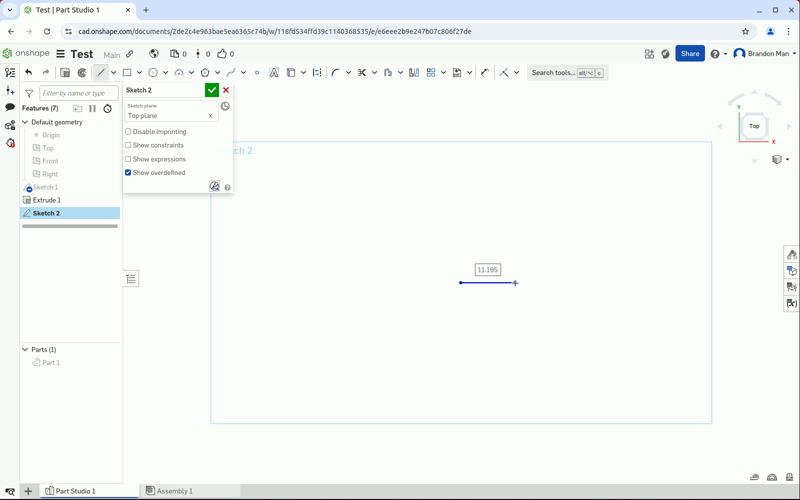
mouse_move(515, 170)
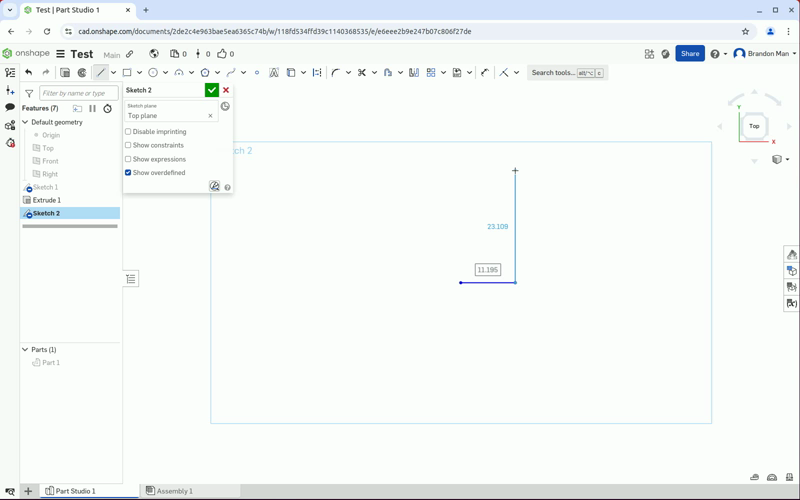
click(515, 170)
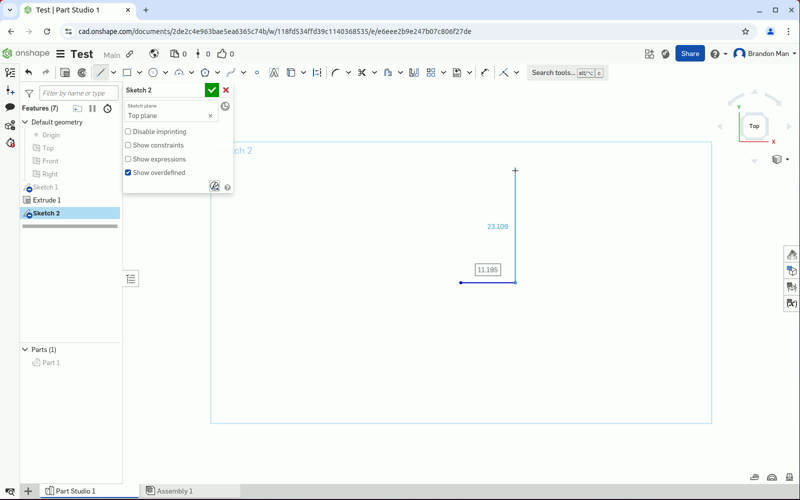
key_up(shift)
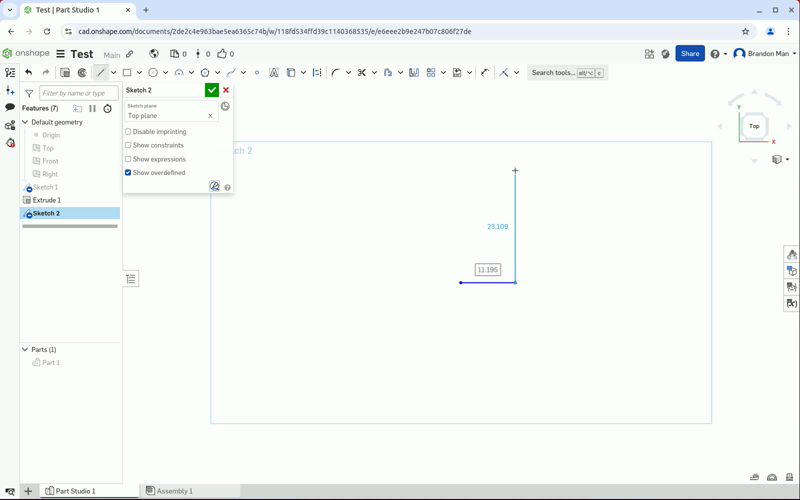
key_down(shift)
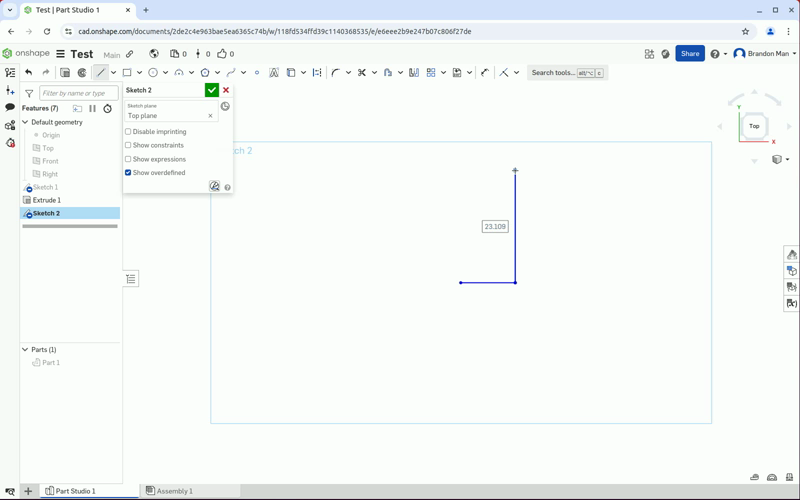
mouse_move(545, 170)
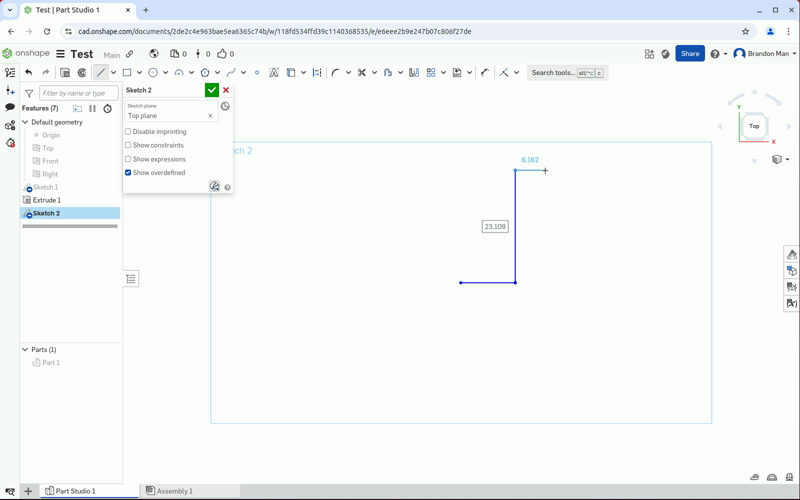
mouse_move(460, 170)
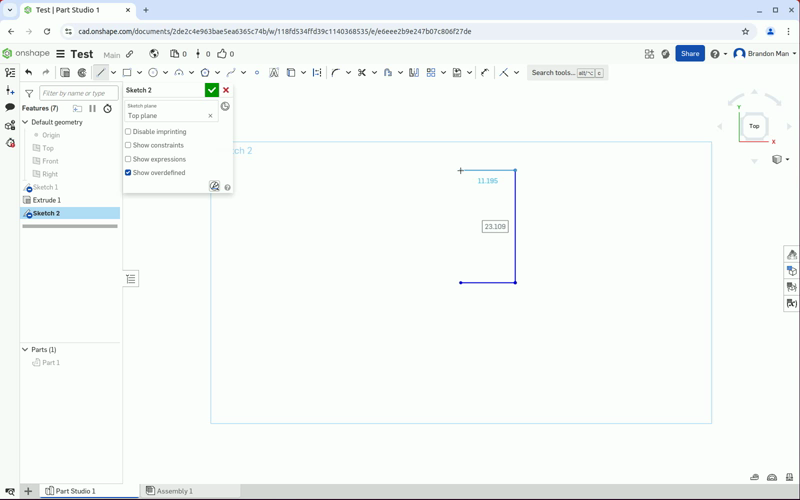
click(460, 170)
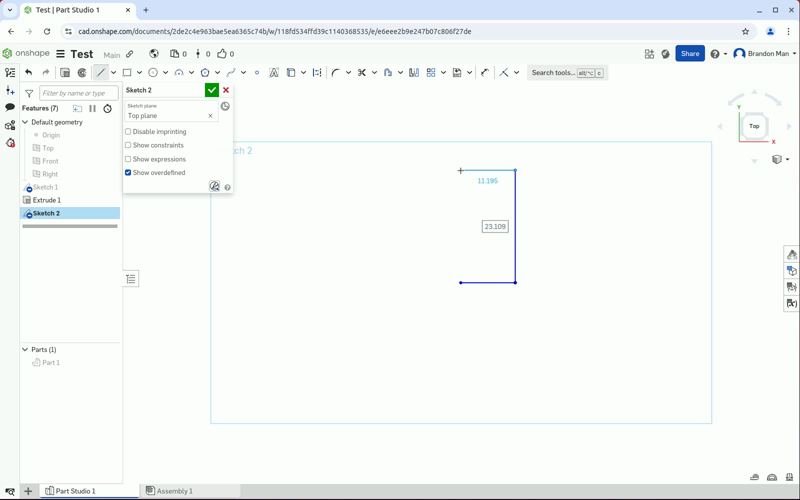
key_up(shift)
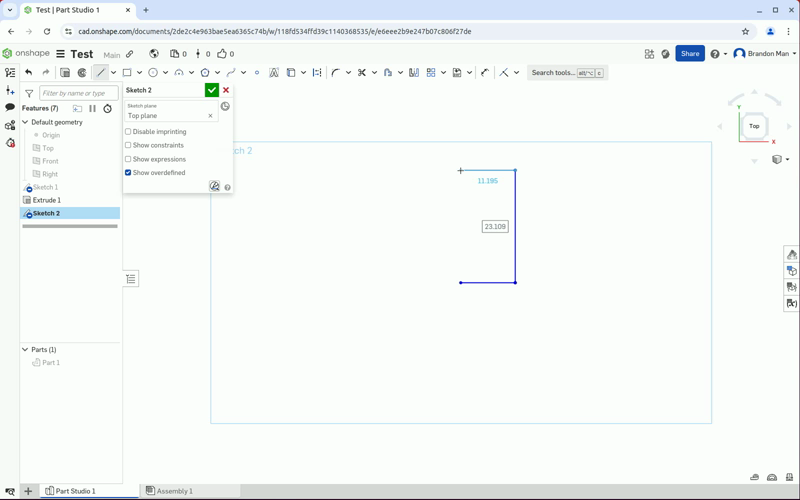
key_down(shift)
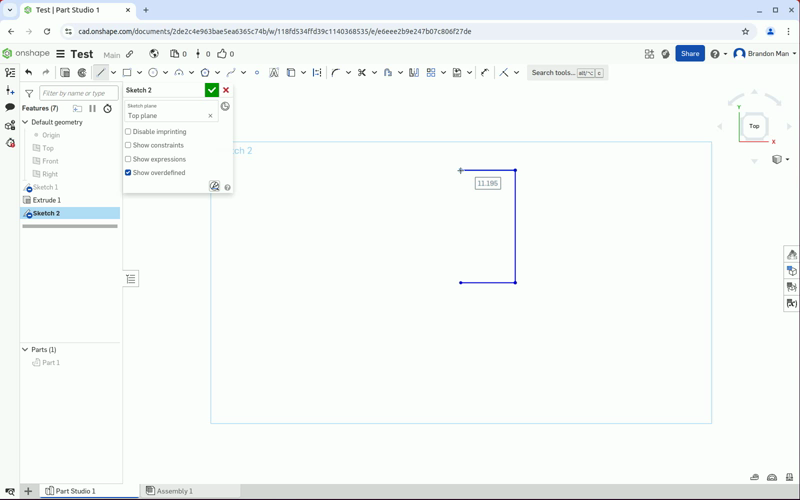
mouse_move(460, 282)
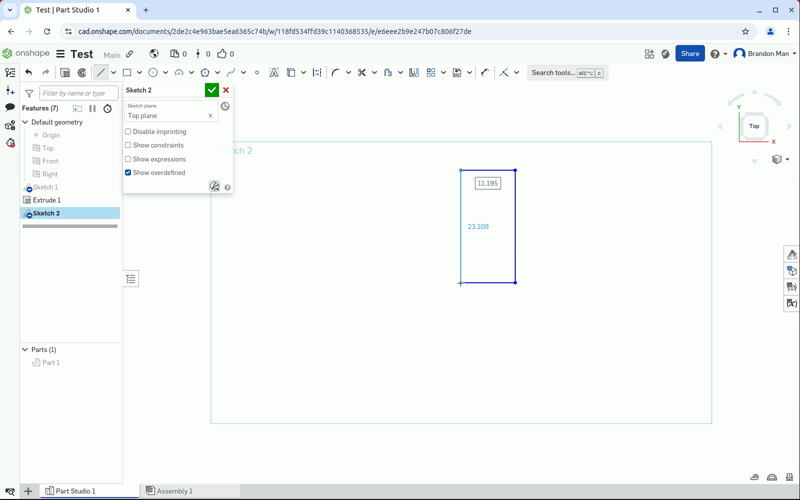
key_up(shift)
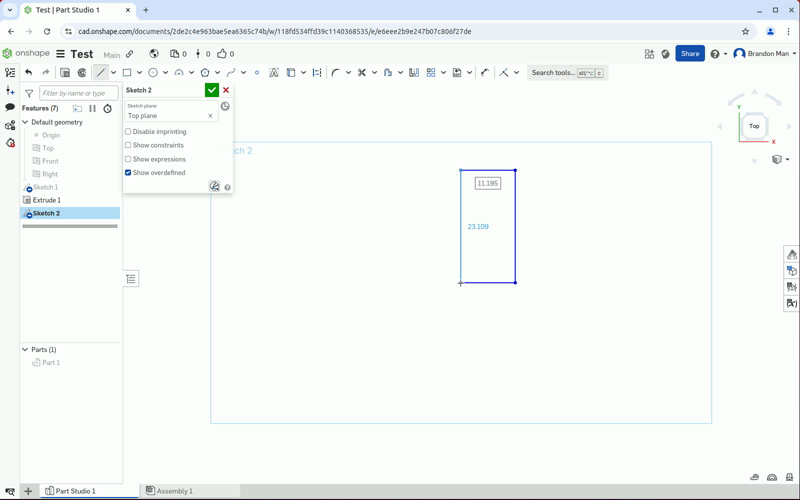
click(460, 282)
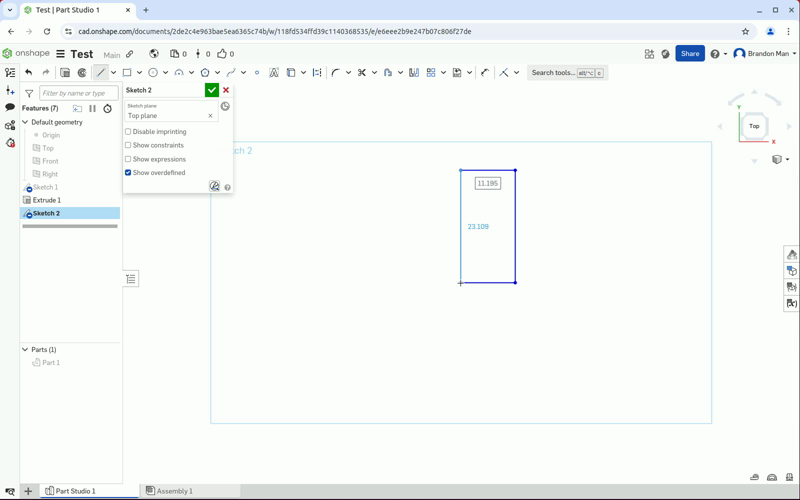
key(esc)
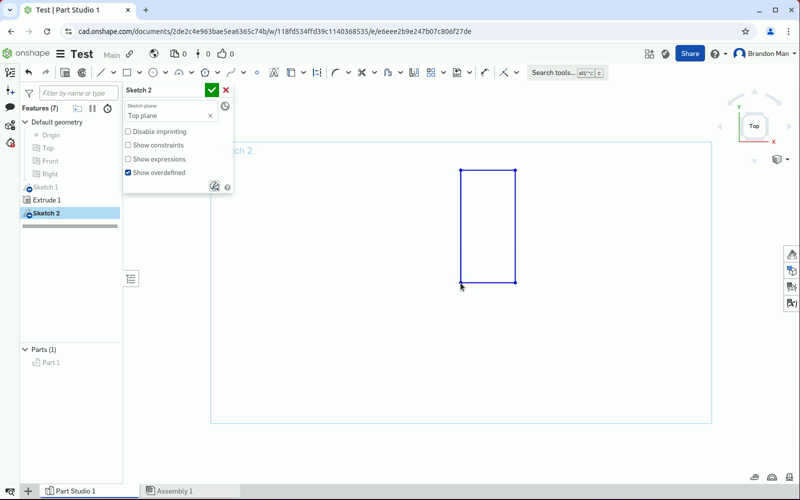
key(l)
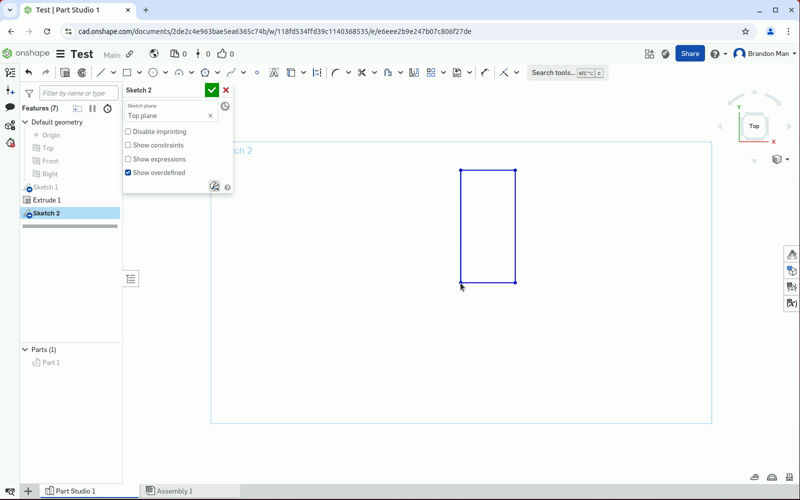
key_down(shift)
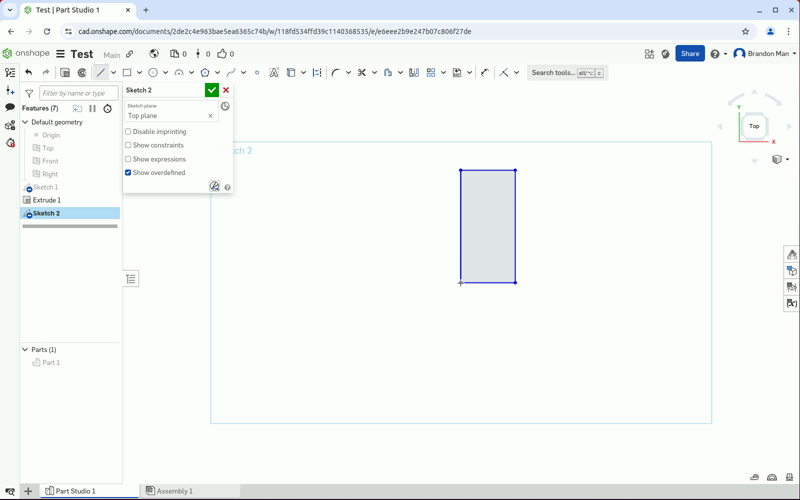
mouse_move(461, 281)
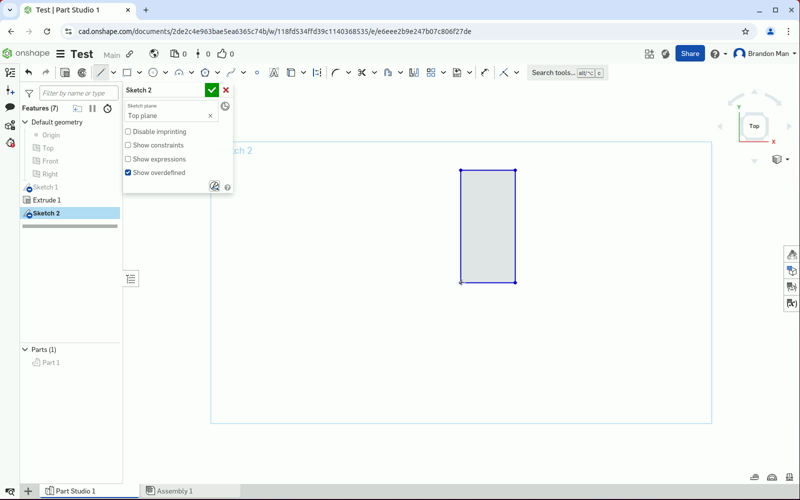
scroll(6)
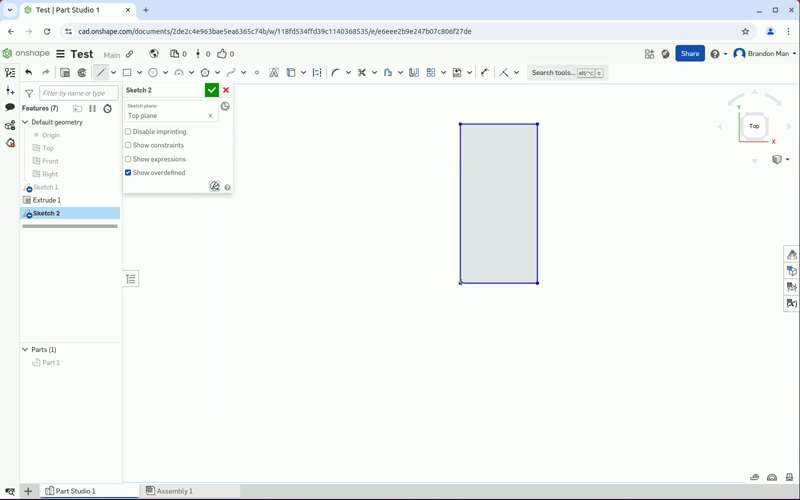
scroll(6)
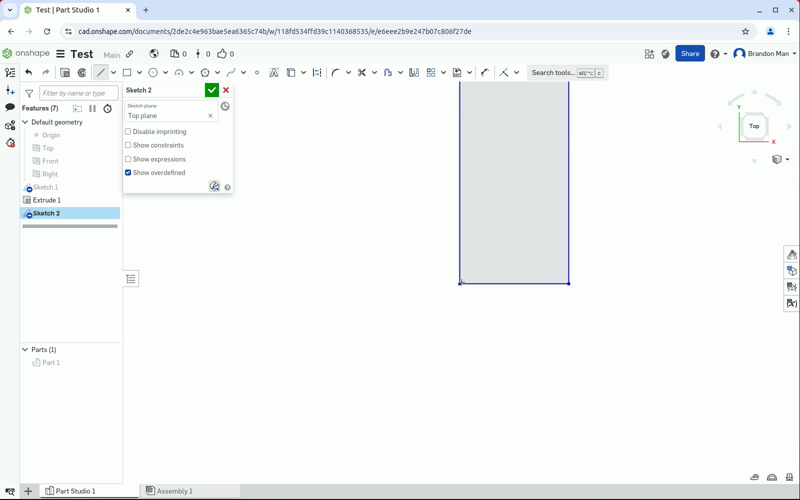
scroll(6)
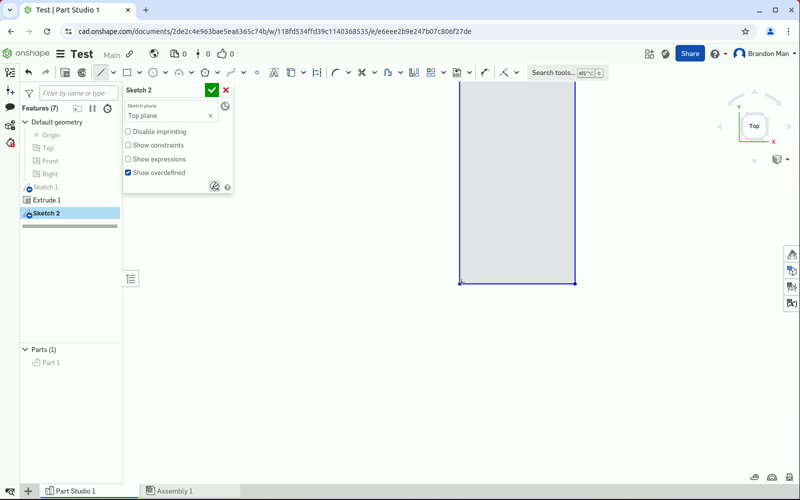
scroll(6)
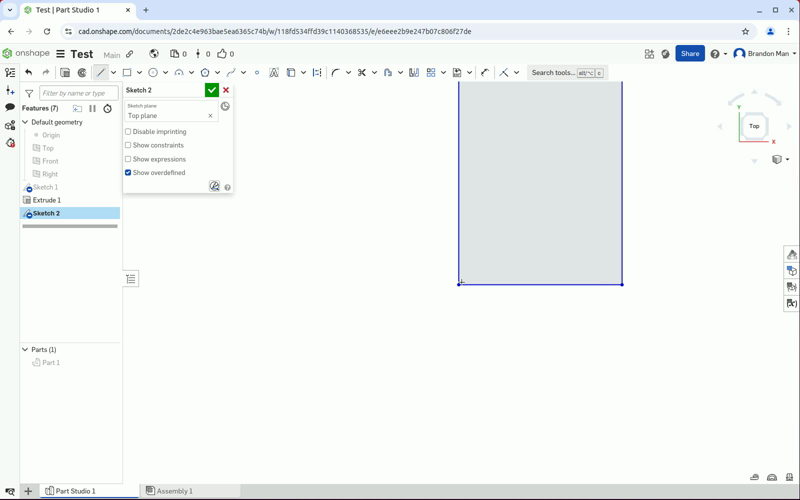
scroll(6)
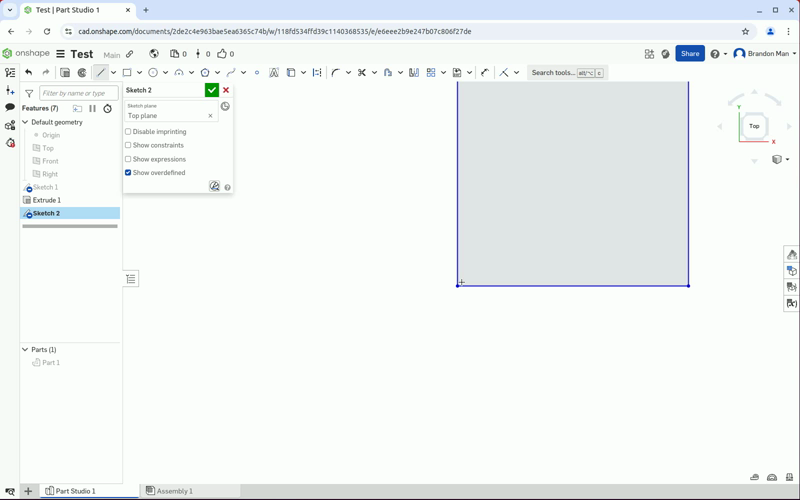
scroll(6)
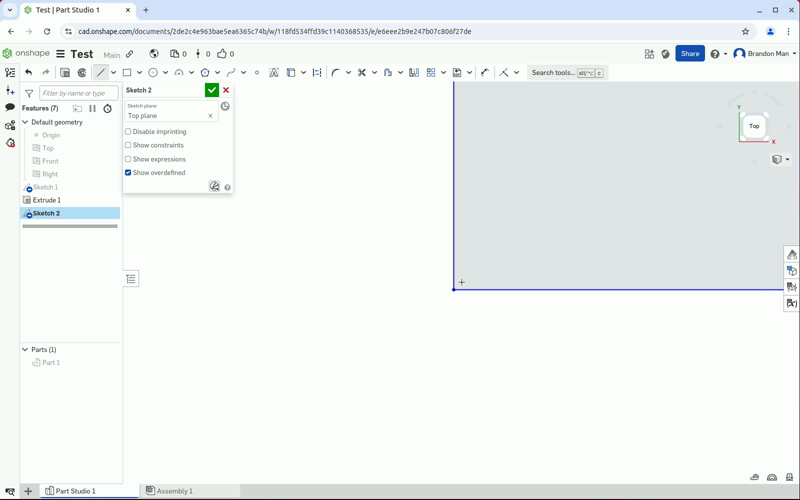
scroll(6)
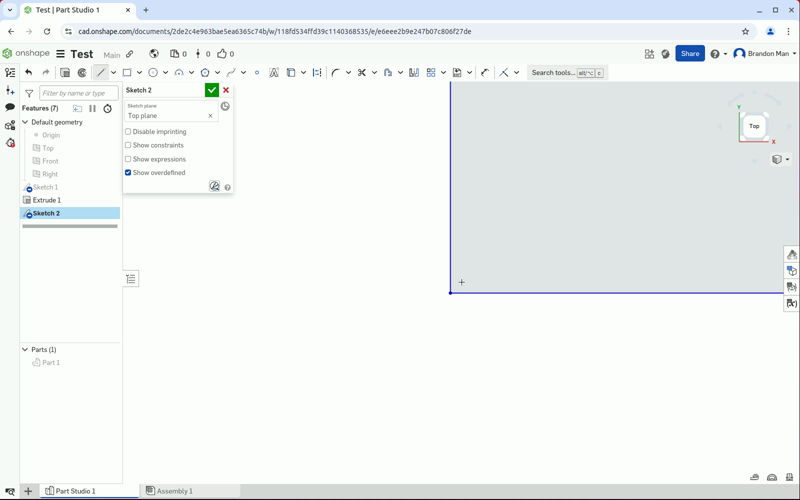
click(461, 281)
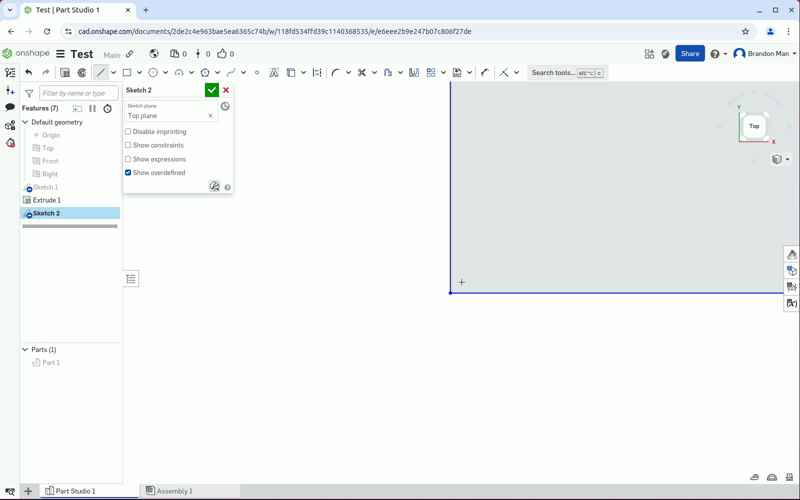
scroll(-6)
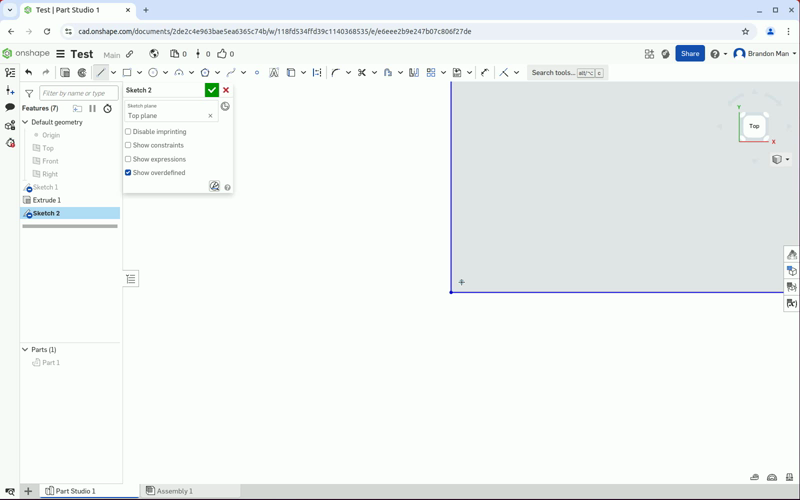
scroll(-6)
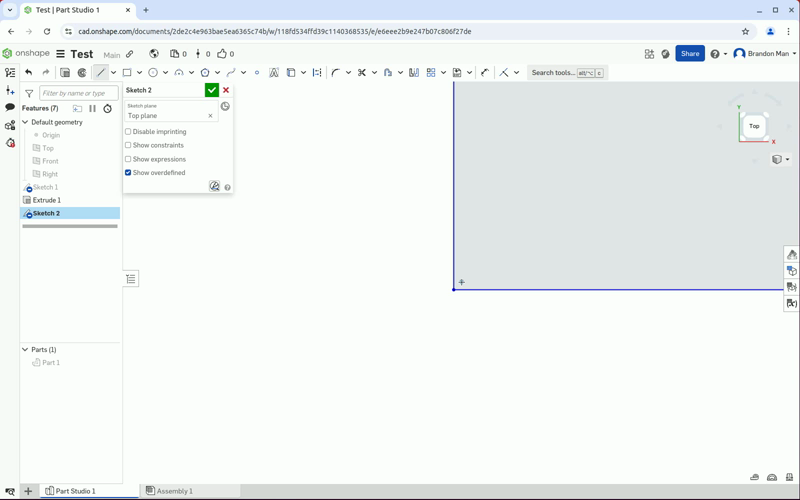
scroll(-6)
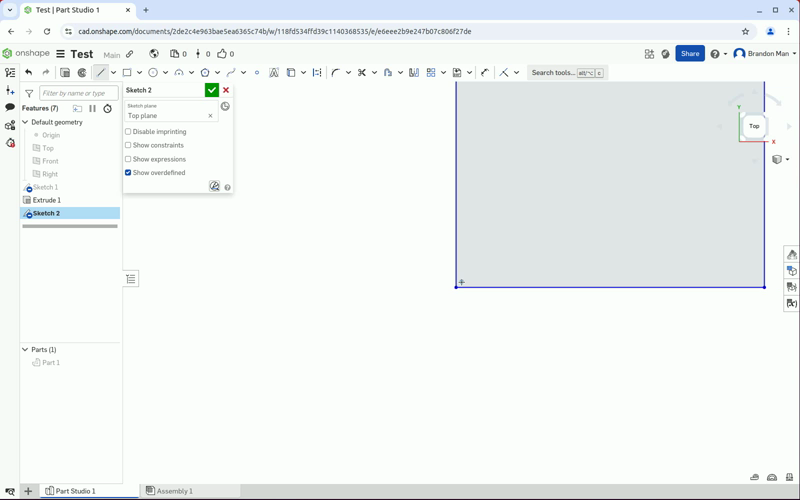
scroll(-6)
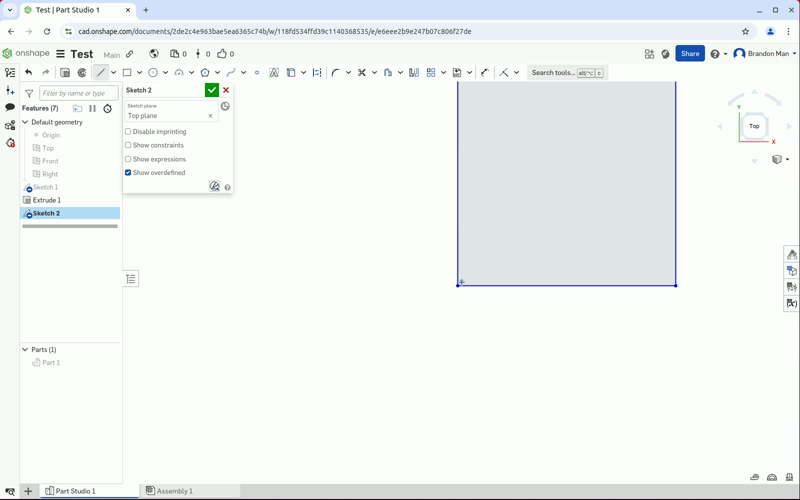
scroll(-6)
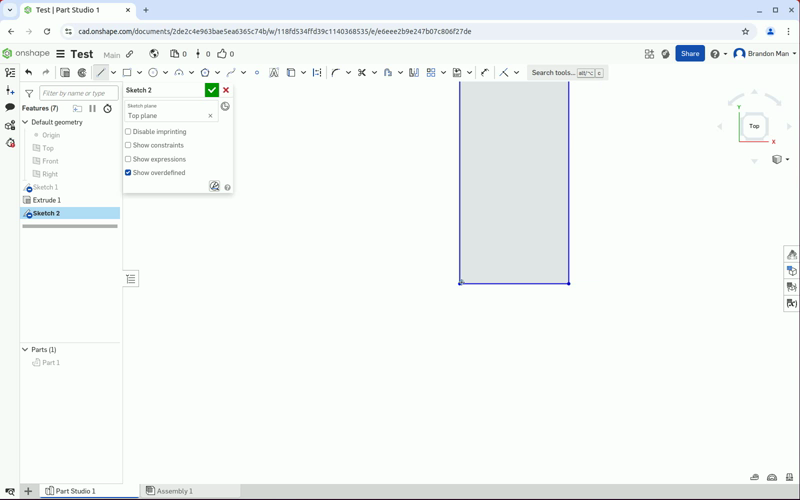
scroll(-6)
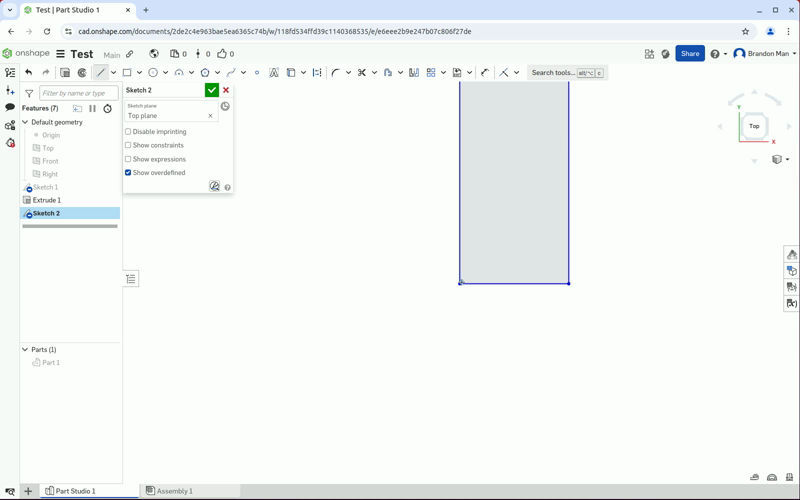
scroll(-6)
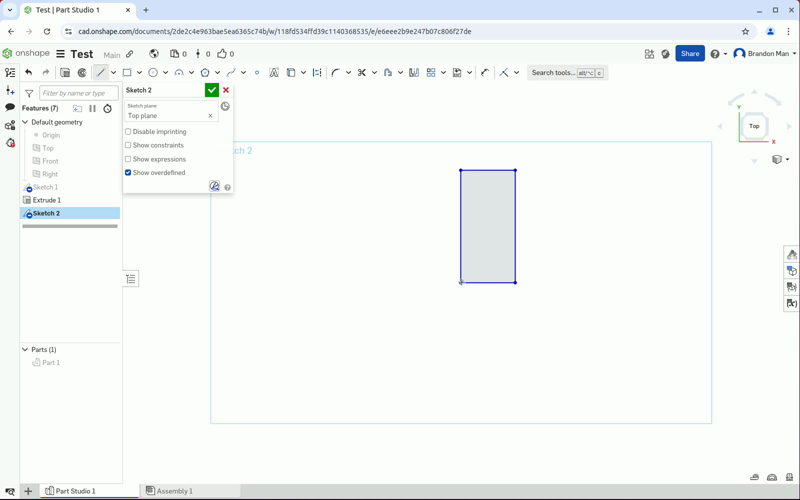
key_up(shift)
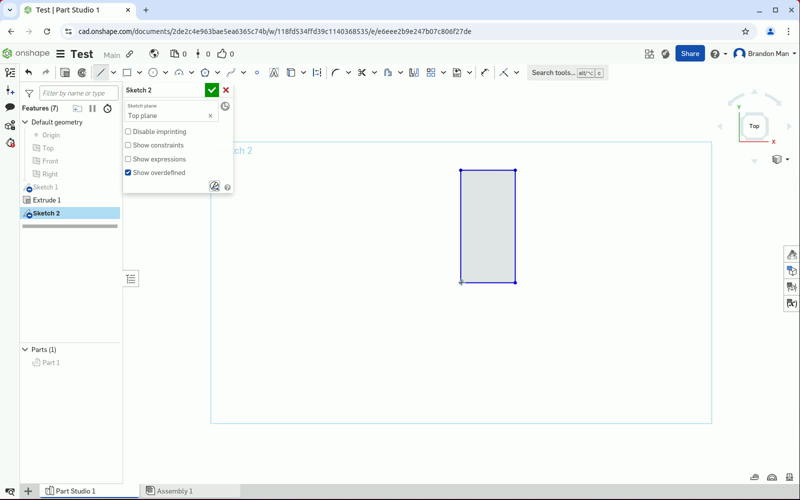
key_down(shift)
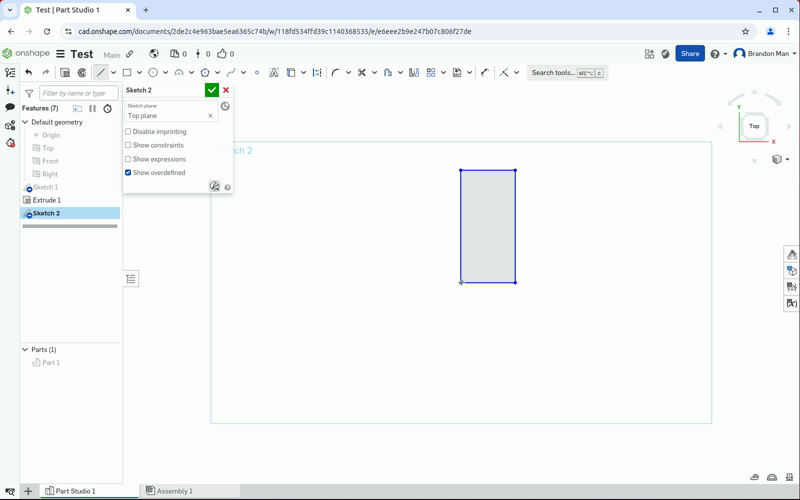
mouse_move(492, 281)
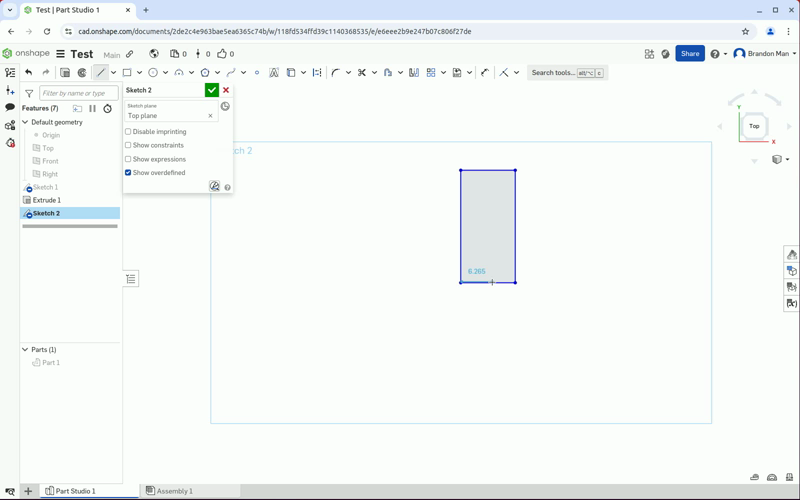
mouse_move(514, 281)
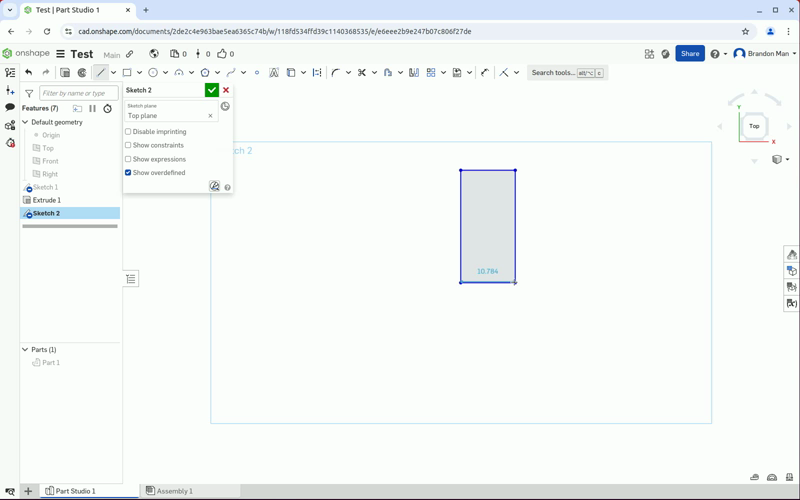
scroll(6)
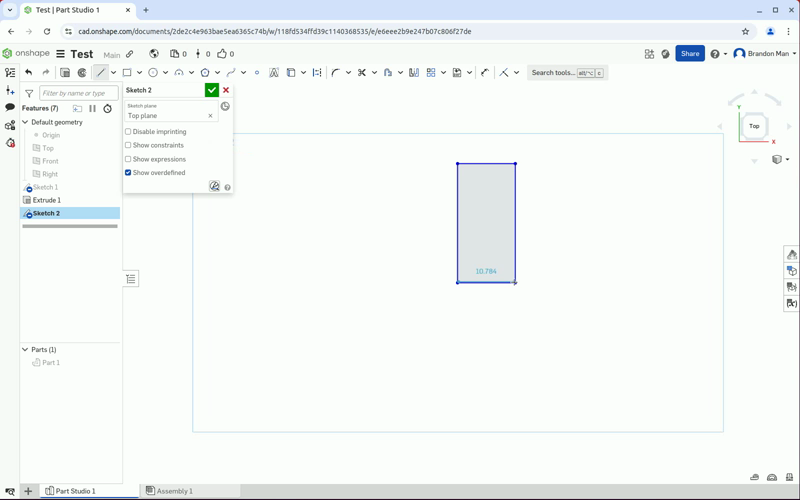
scroll(6)
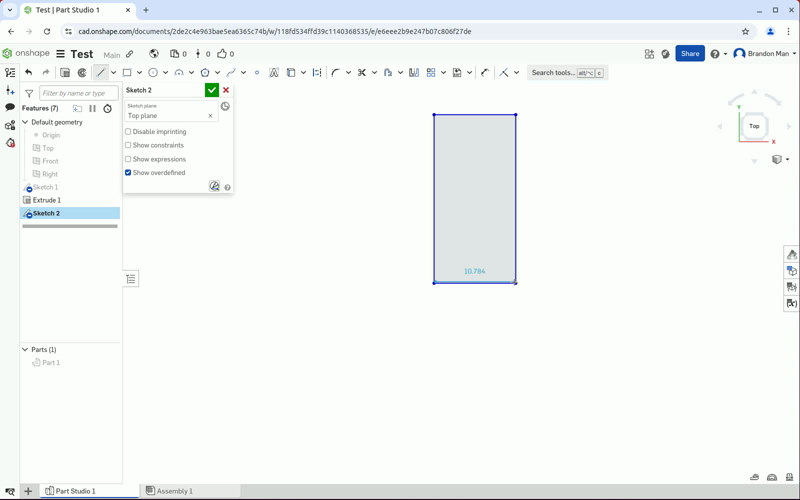
scroll(6)
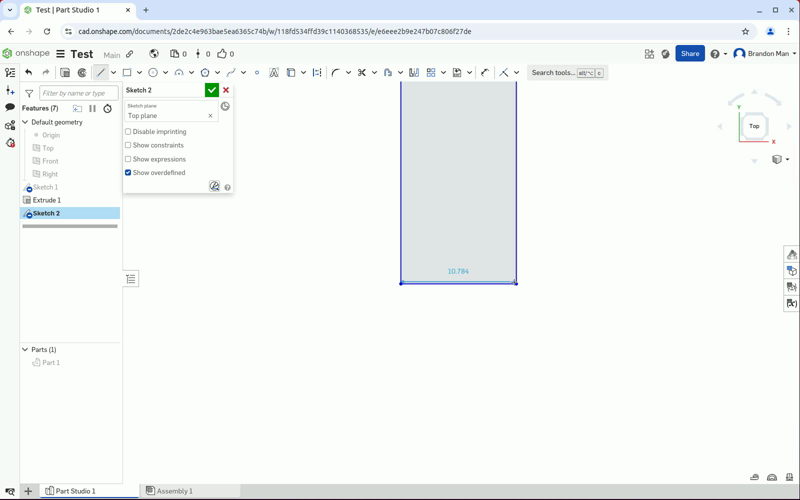
scroll(6)
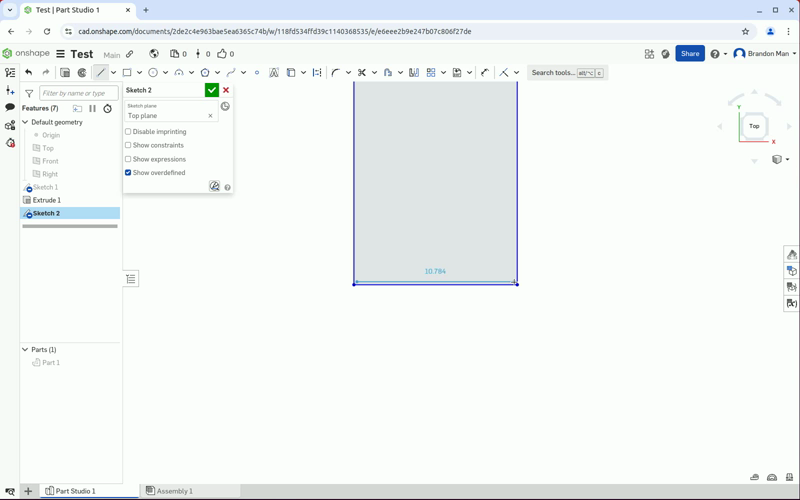
scroll(6)
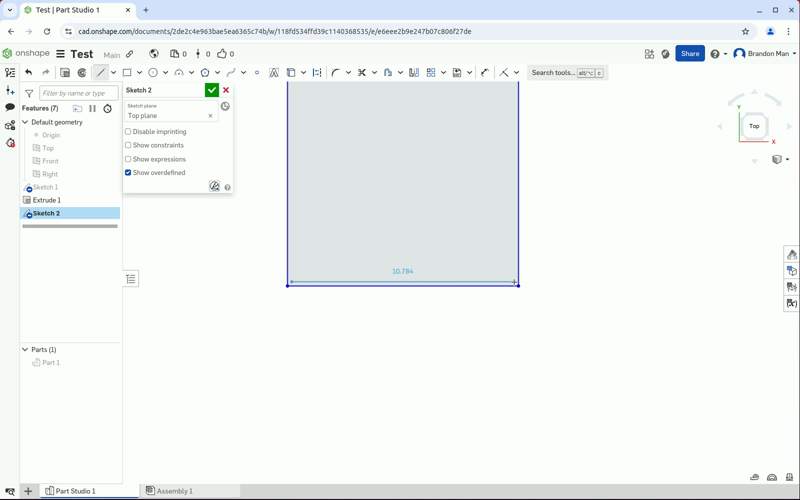
scroll(6)
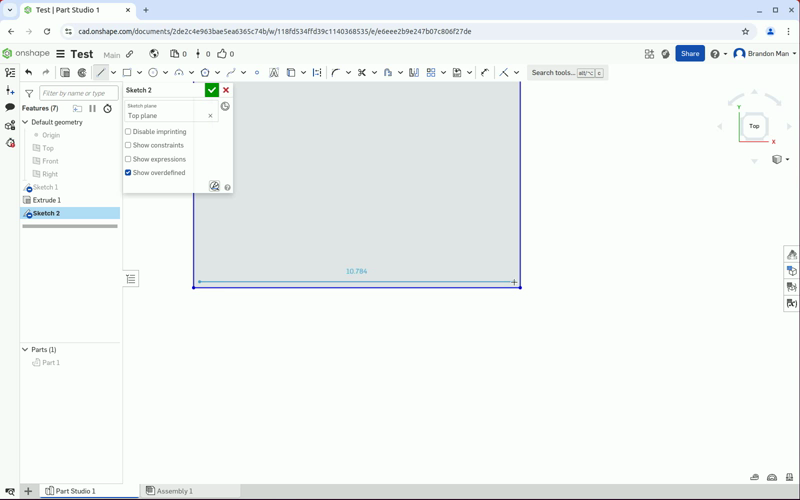
scroll(6)
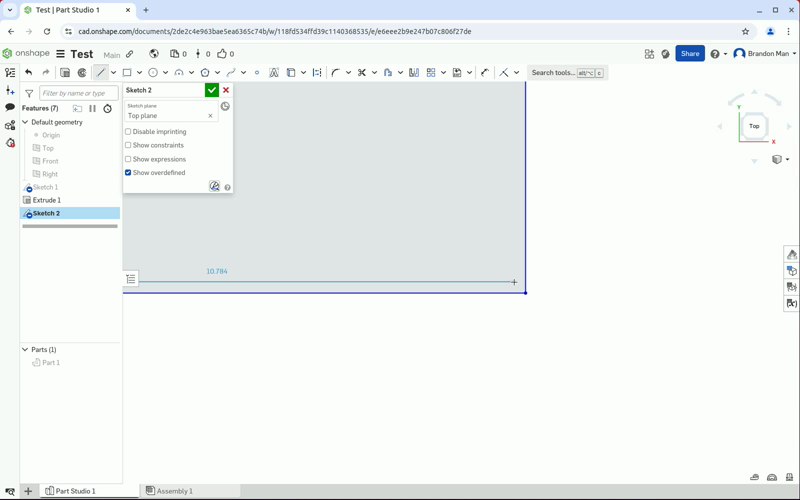
click(514, 281)
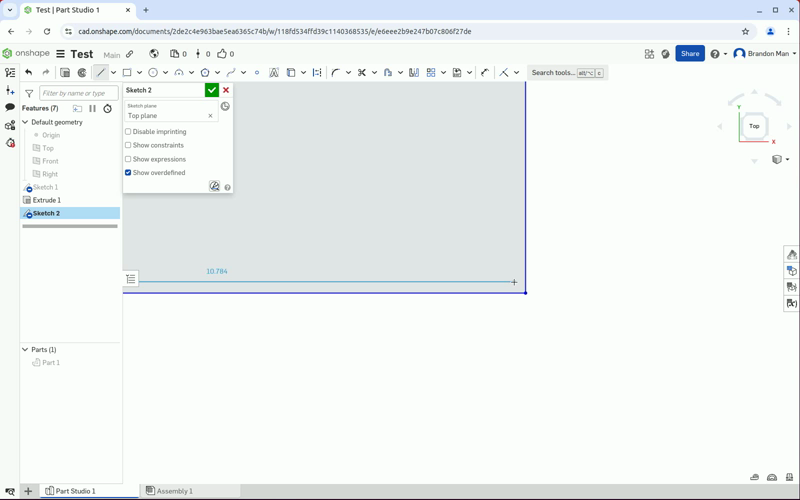
scroll(-6)
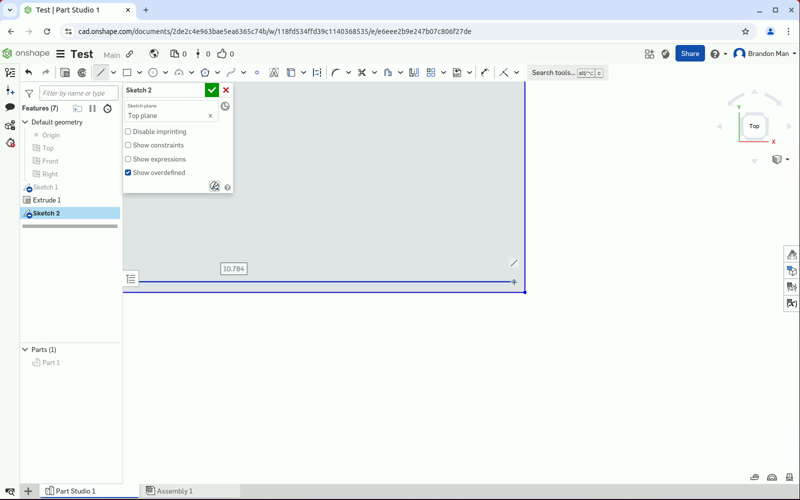
scroll(-6)
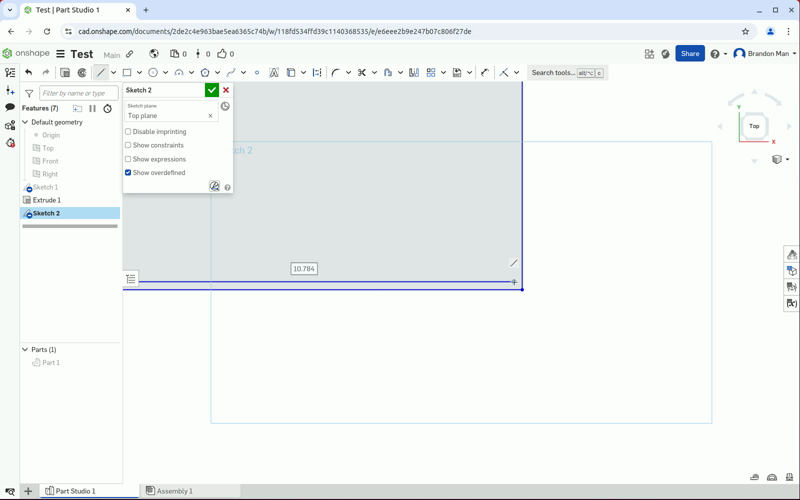
scroll(-6)
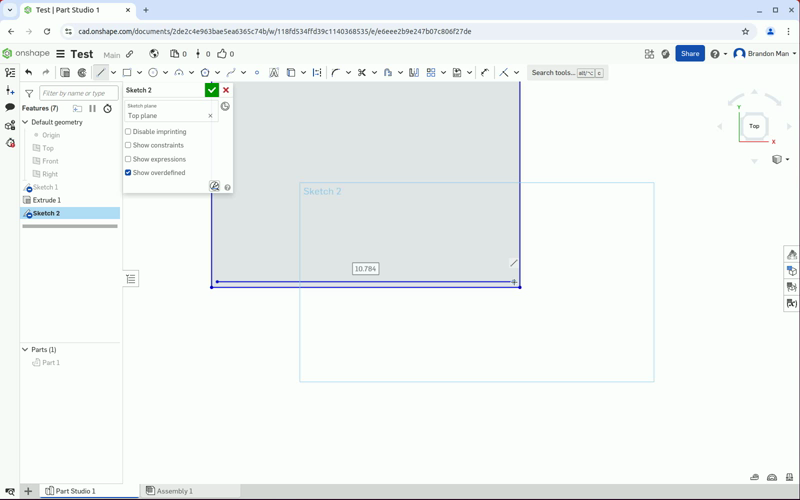
scroll(-6)
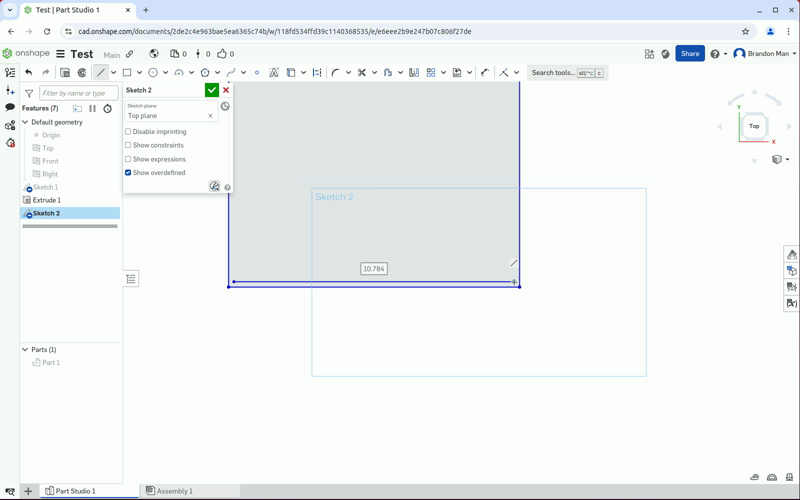
scroll(-6)
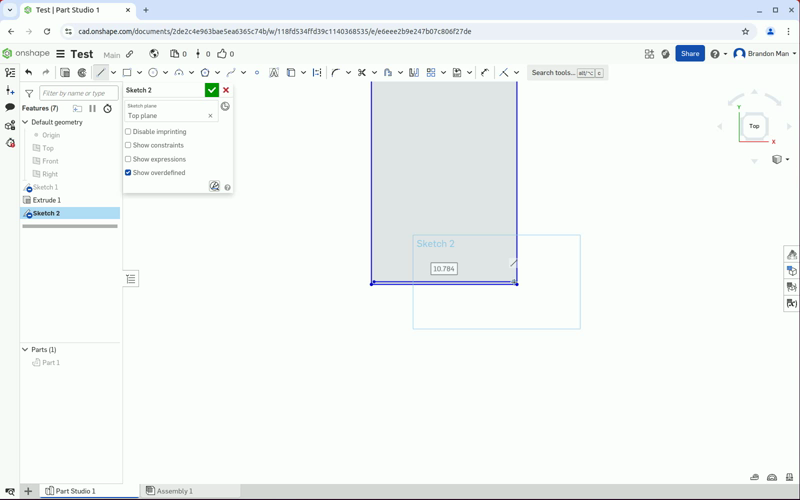
scroll(-6)
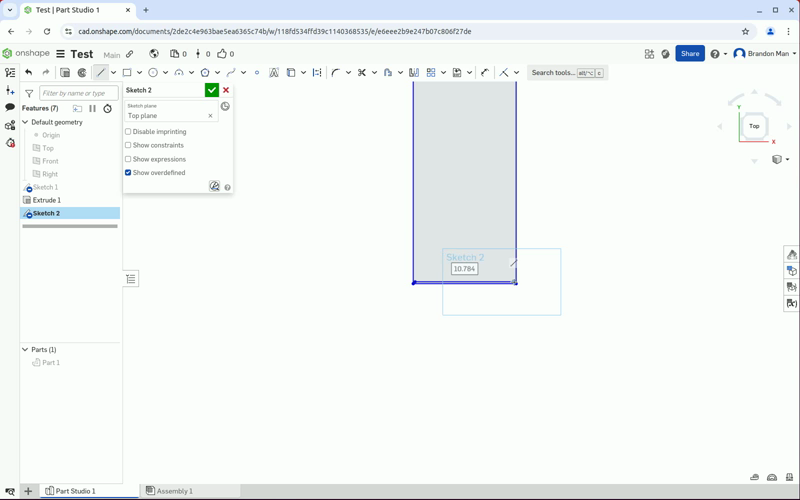
scroll(-6)
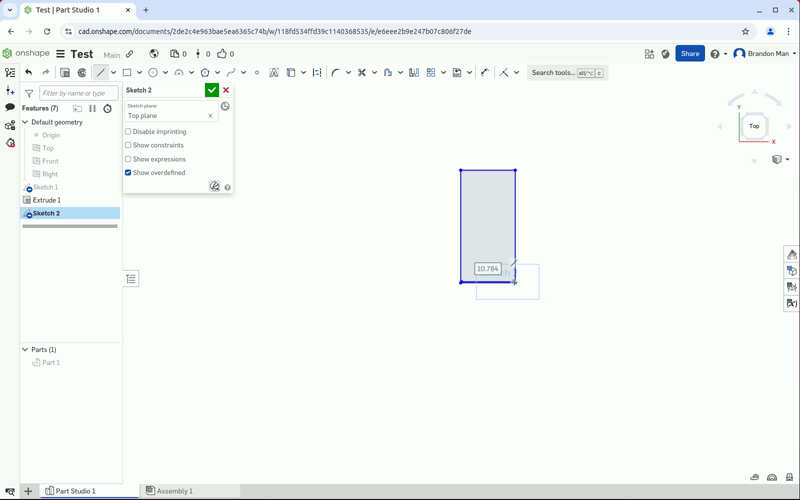
key_up(shift)
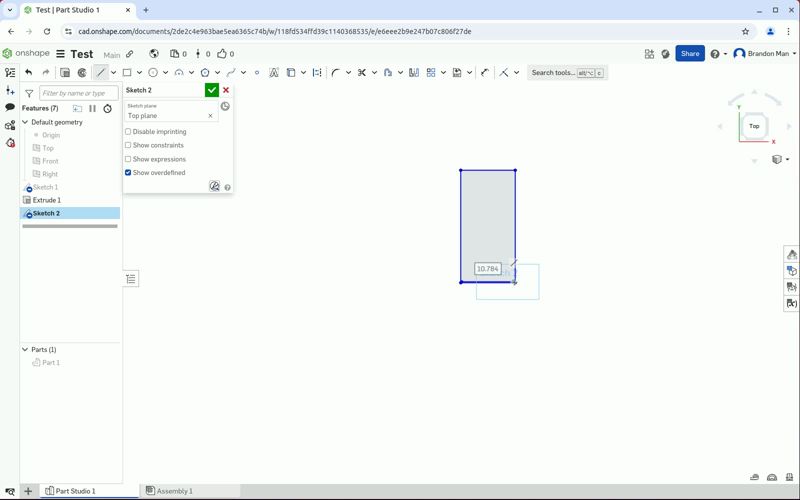
key_down(shift)
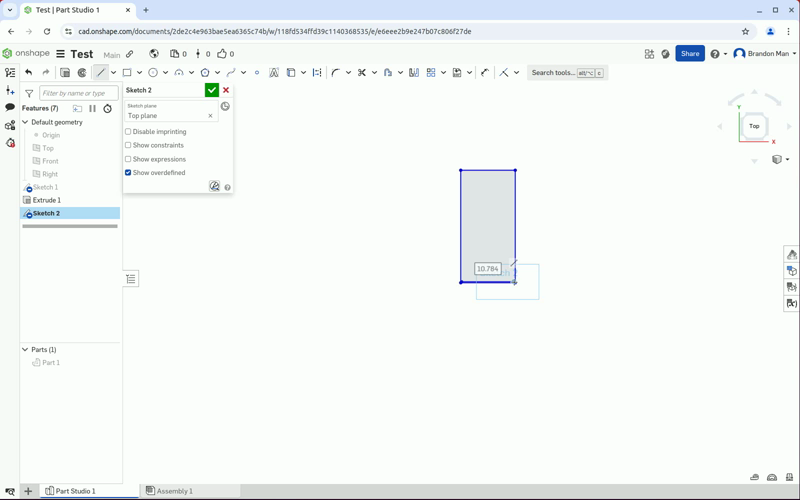
mouse_move(514, 171)
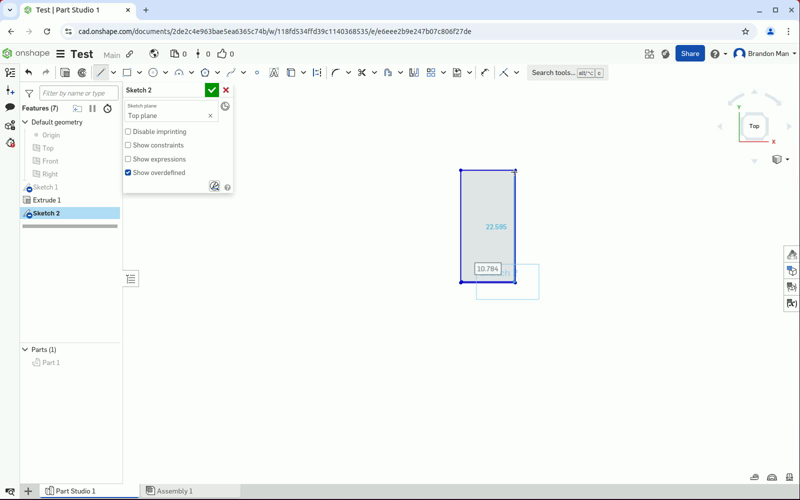
scroll(6)
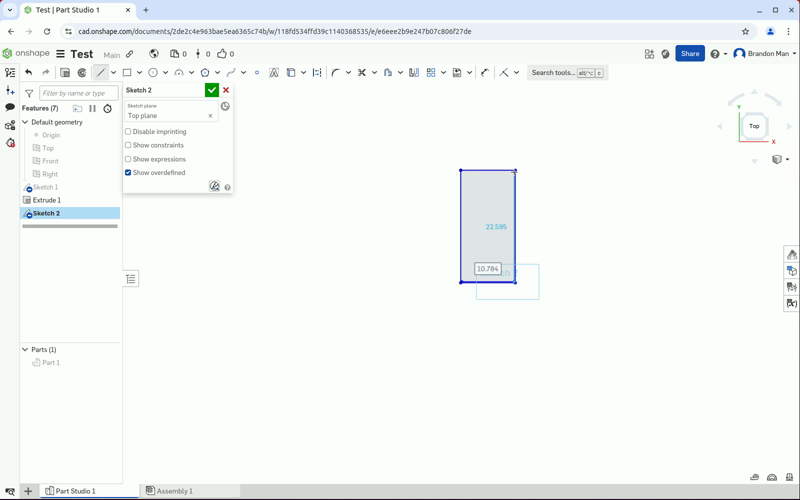
scroll(6)
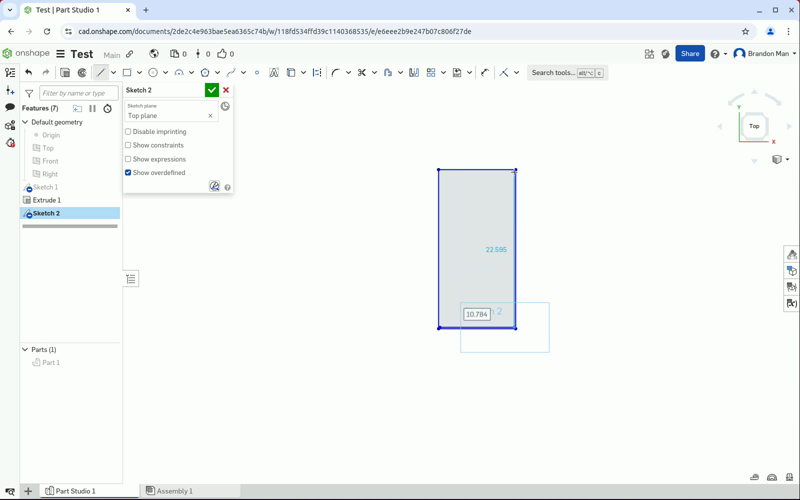
scroll(6)
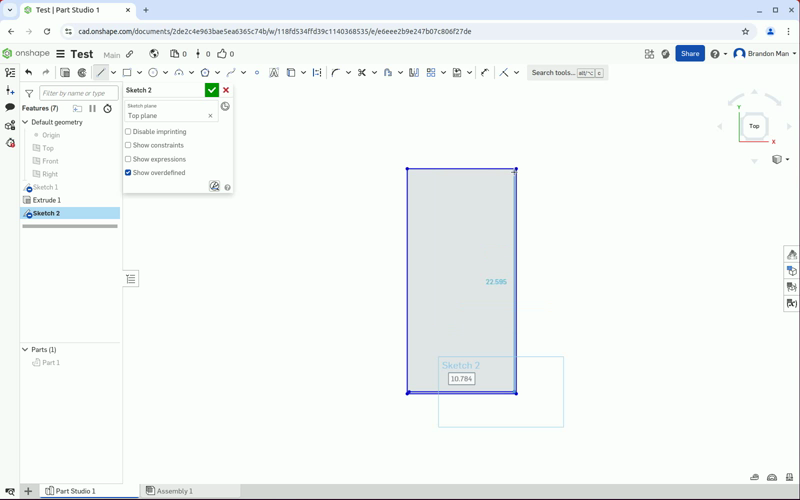
scroll(6)
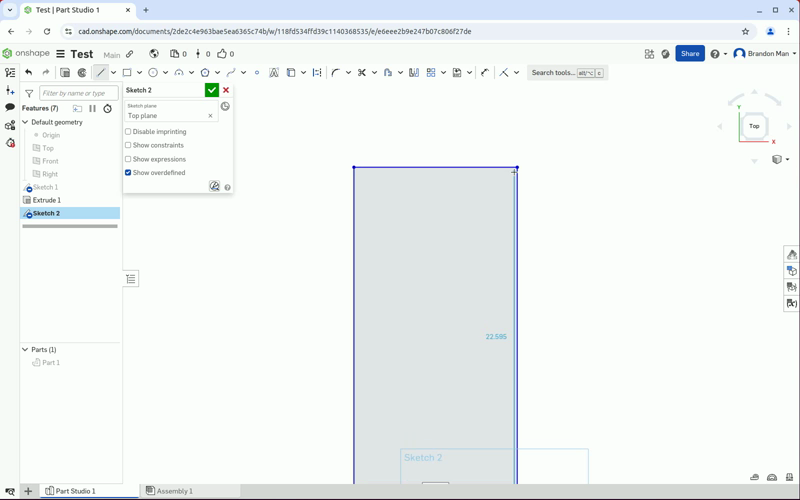
scroll(6)
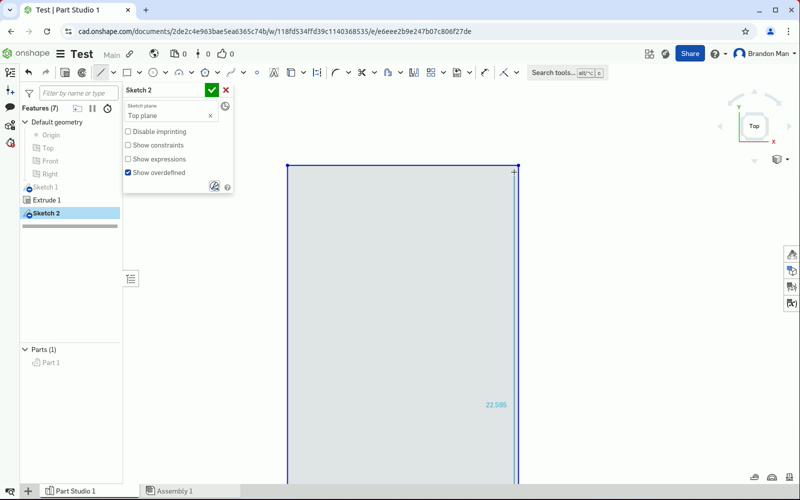
scroll(6)
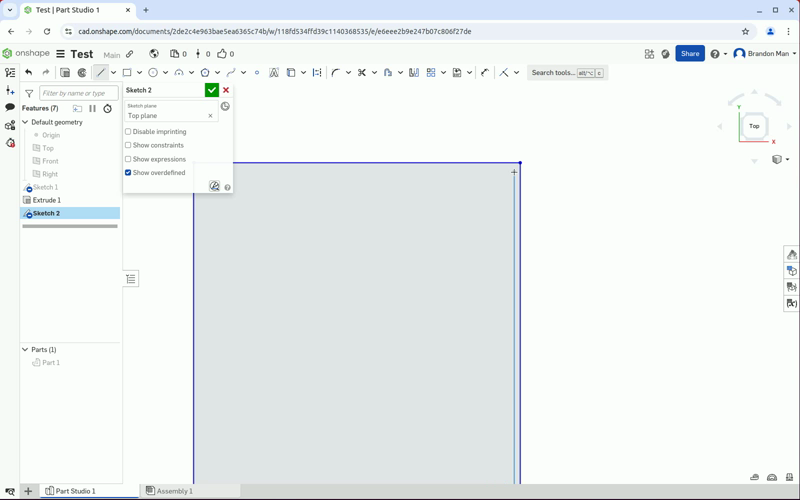
scroll(6)
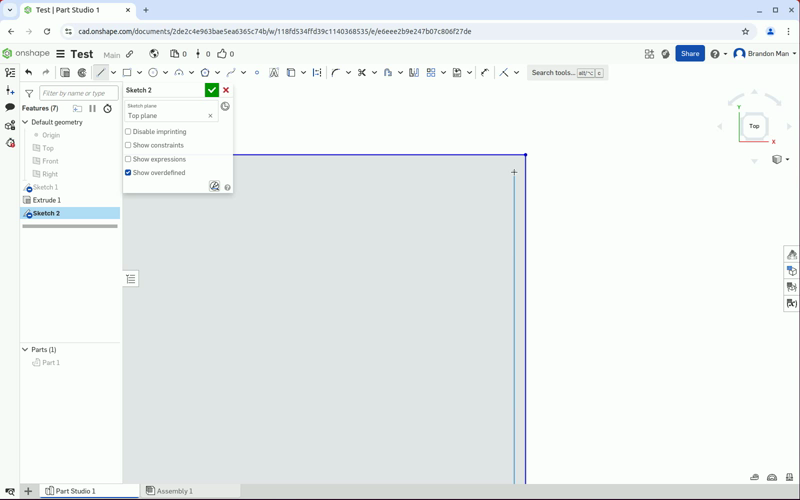
click(514, 171)
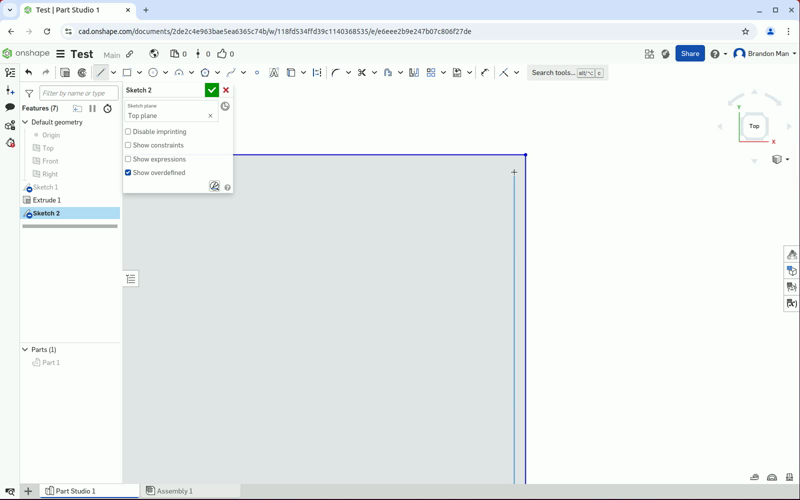
scroll(-6)
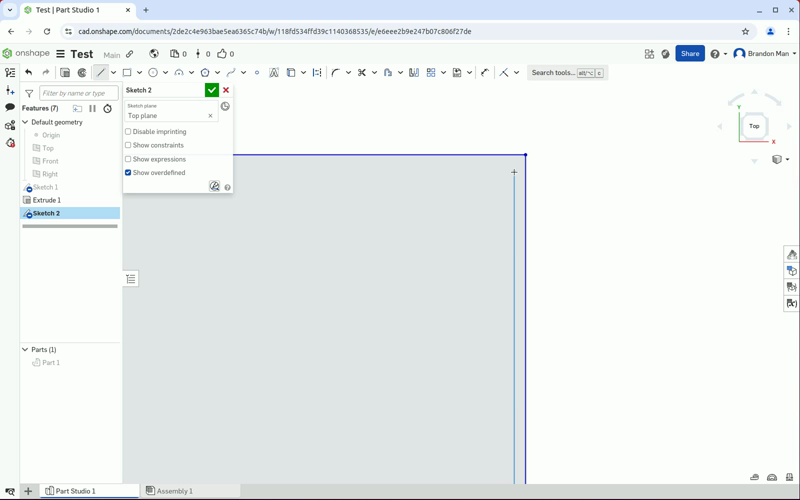
scroll(-6)
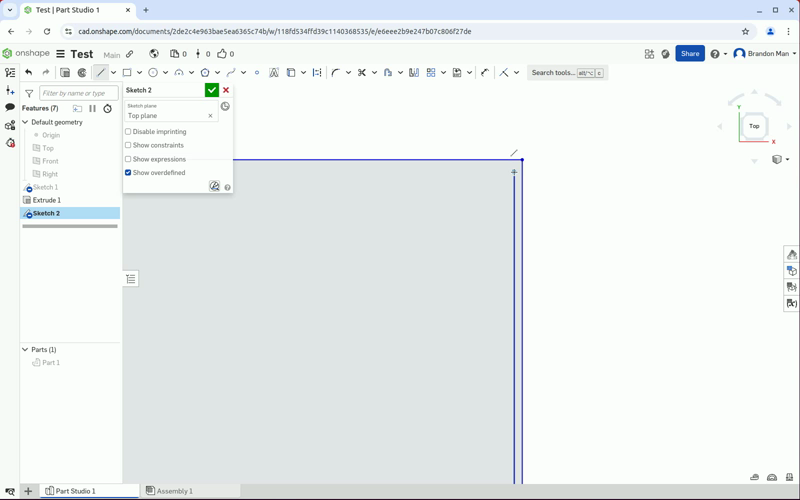
scroll(-6)
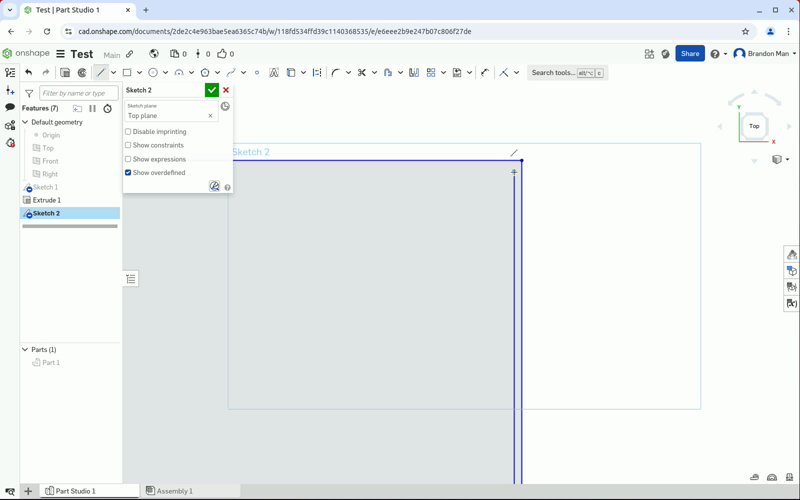
scroll(-6)
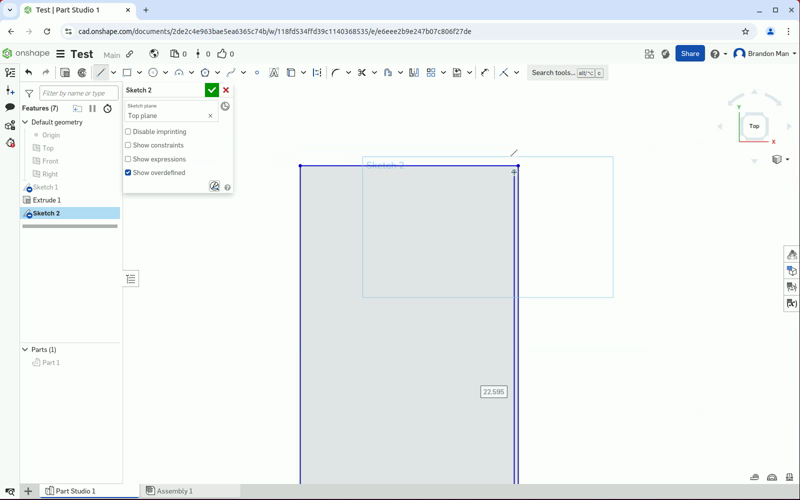
scroll(-6)
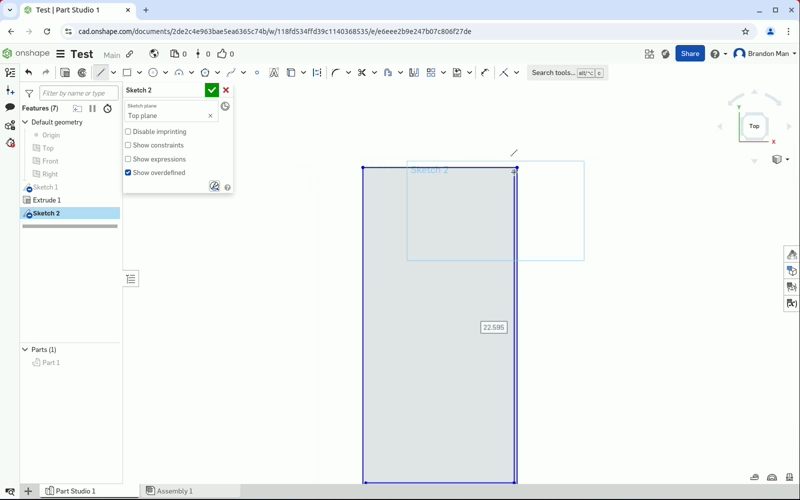
scroll(-6)
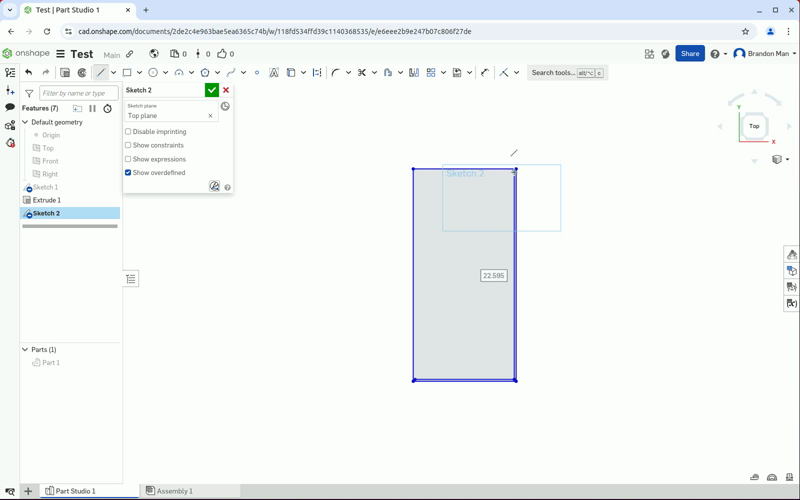
scroll(-6)
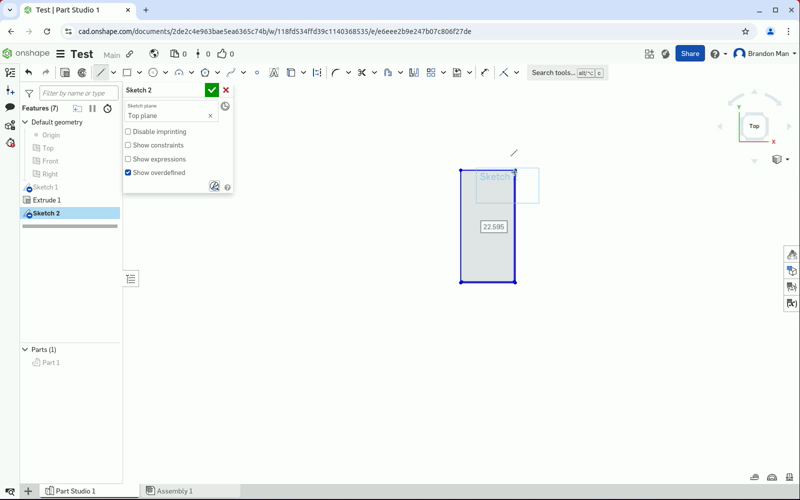
key_up(shift)
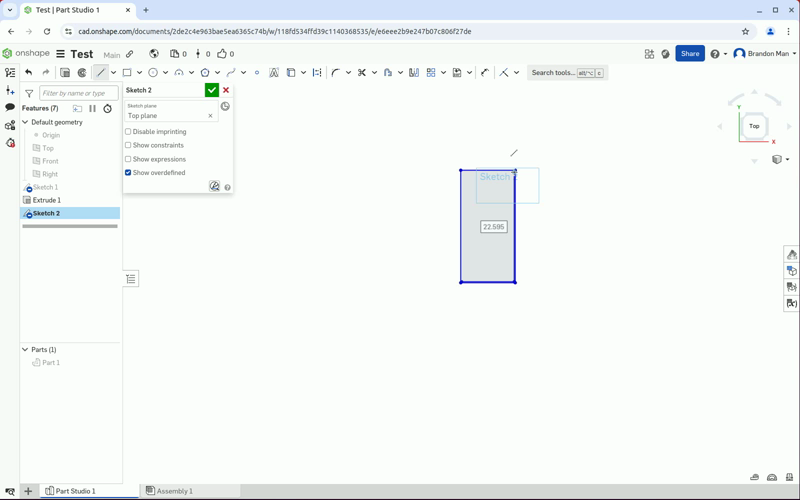
key_down(shift)
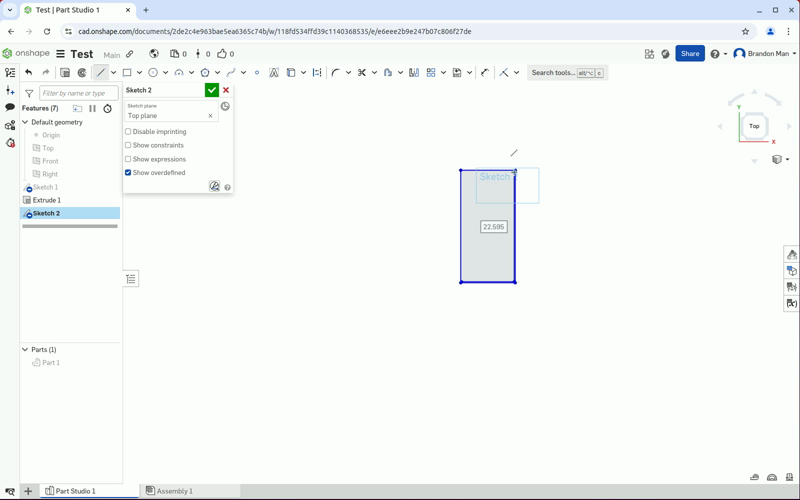
mouse_move(544, 171)
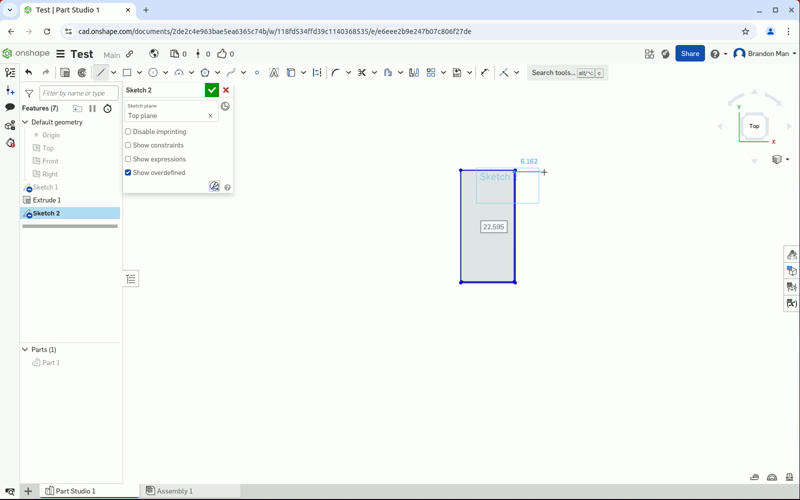
mouse_move(461, 171)
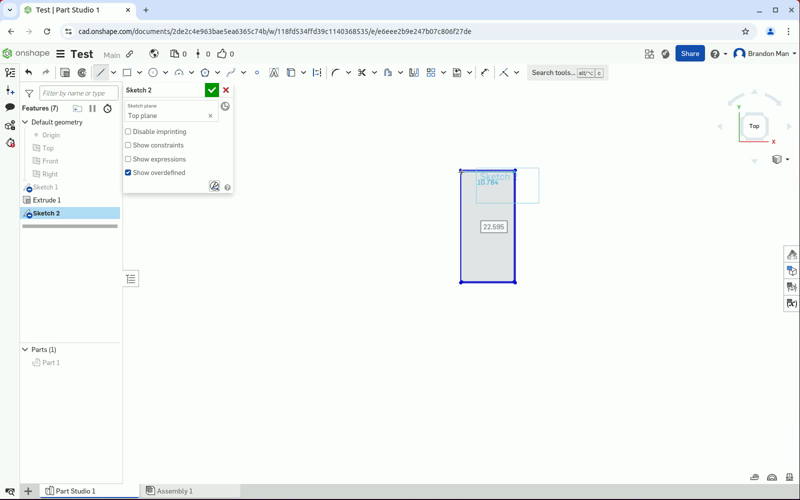
scroll(6)
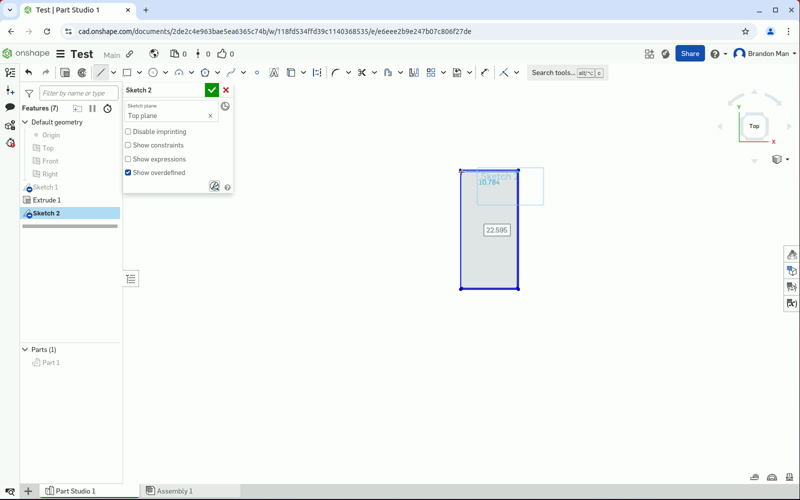
scroll(6)
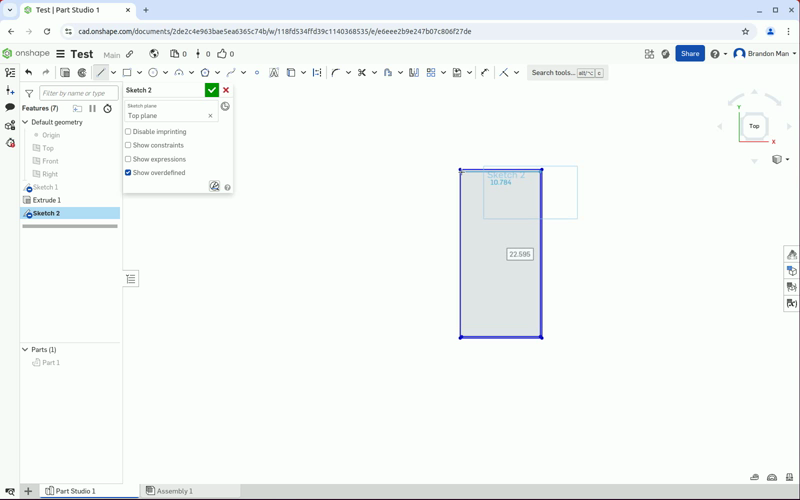
scroll(6)
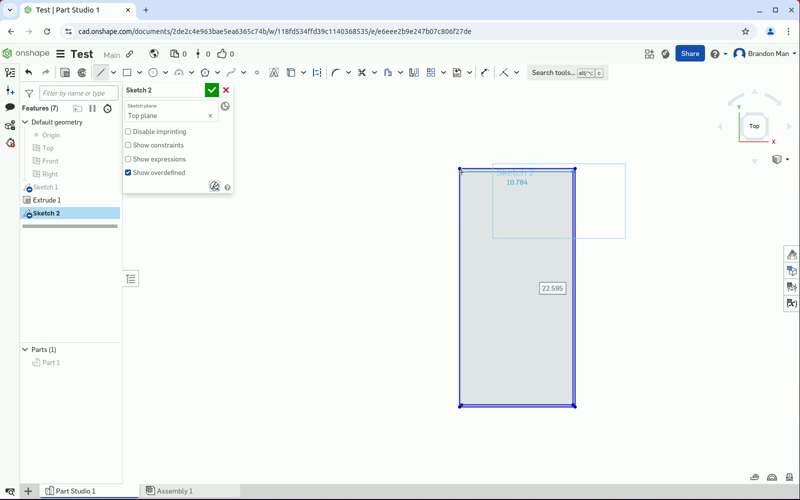
scroll(6)
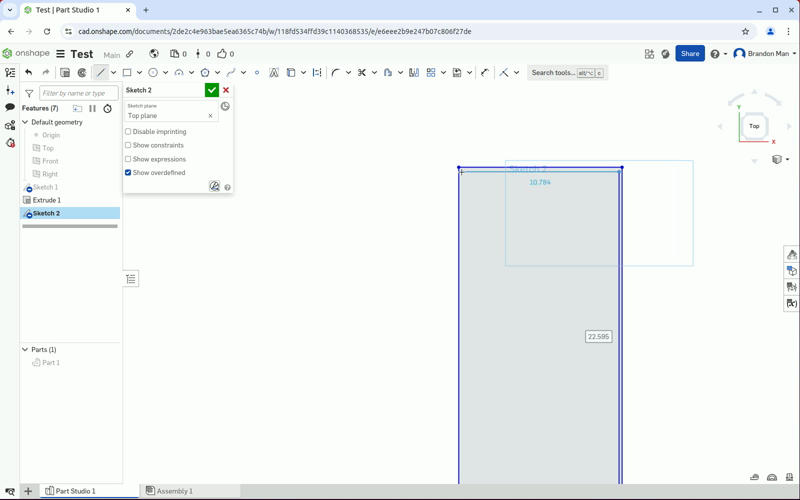
scroll(6)
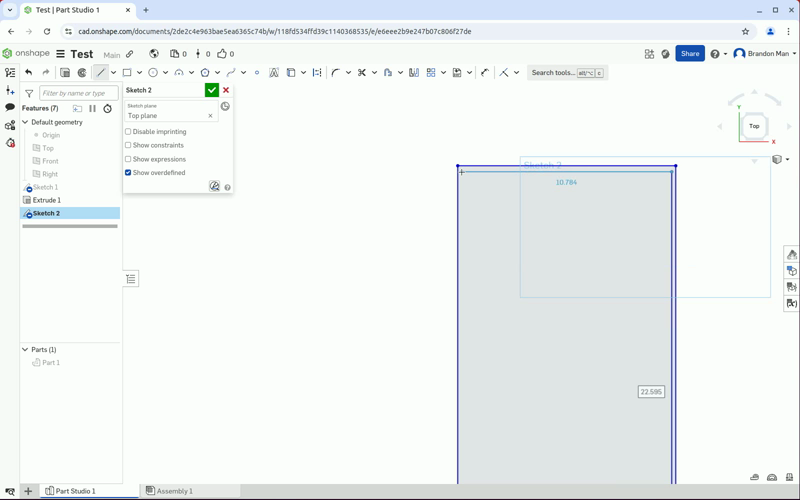
scroll(6)
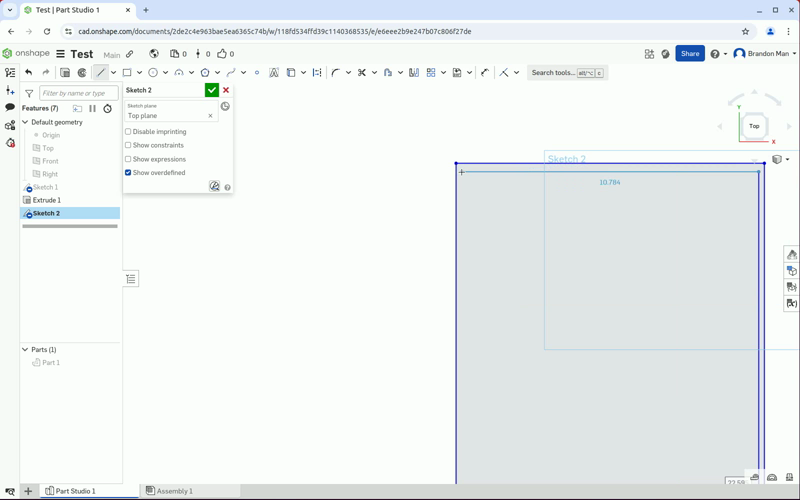
scroll(6)
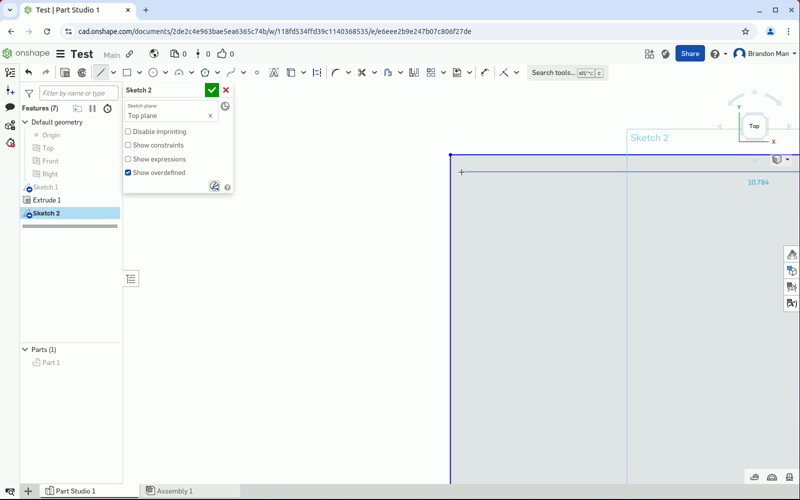
click(461, 171)
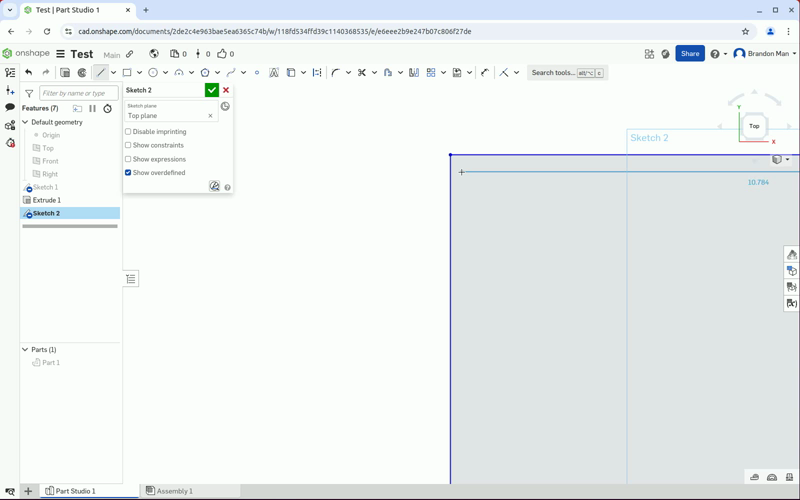
scroll(-6)
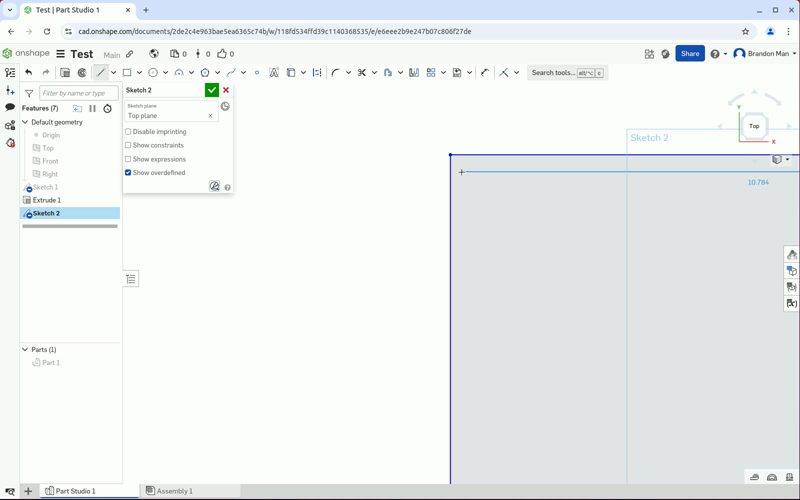
scroll(-6)
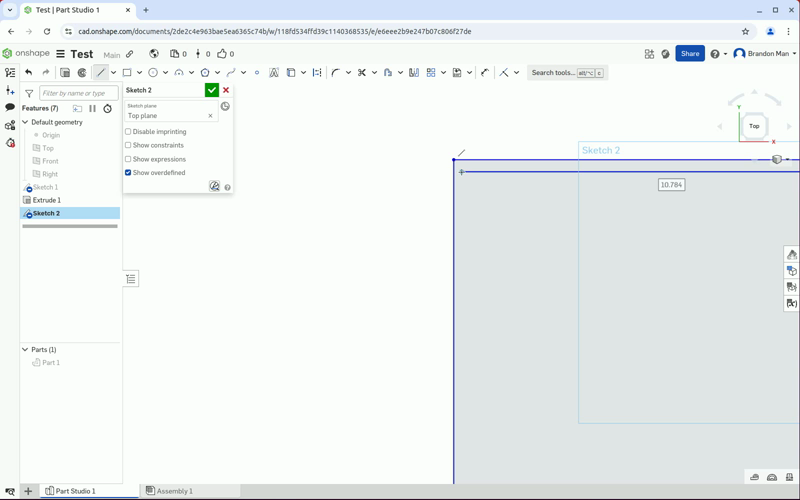
scroll(-6)
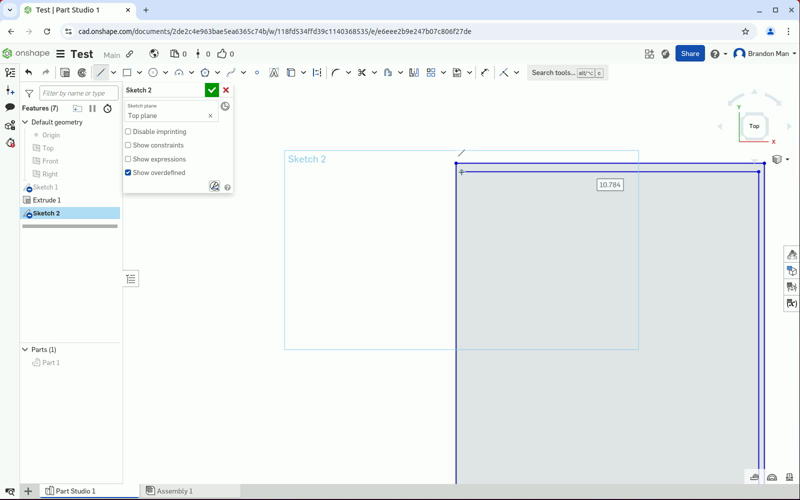
scroll(-6)
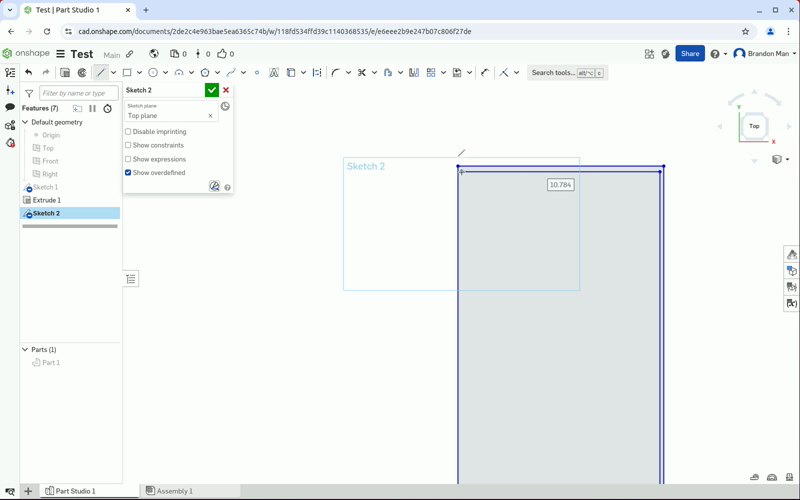
scroll(-6)
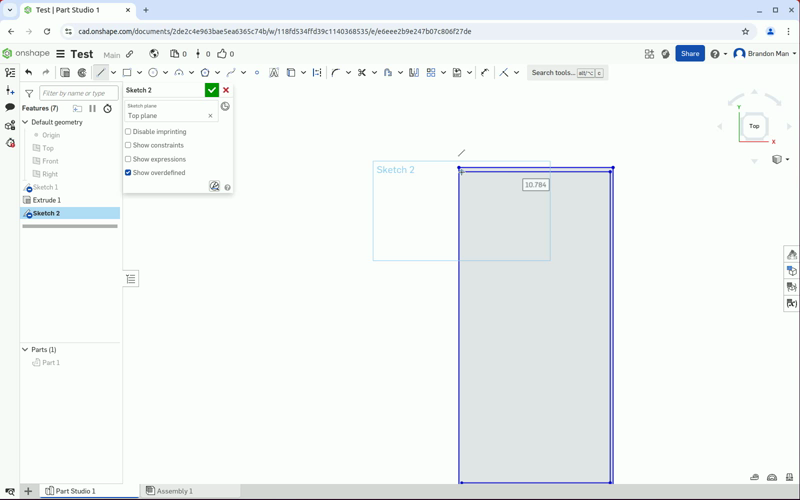
scroll(-6)
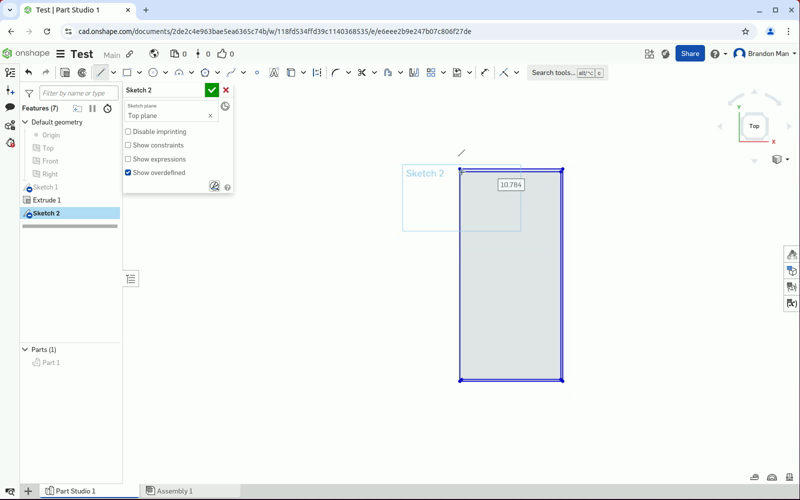
scroll(-6)
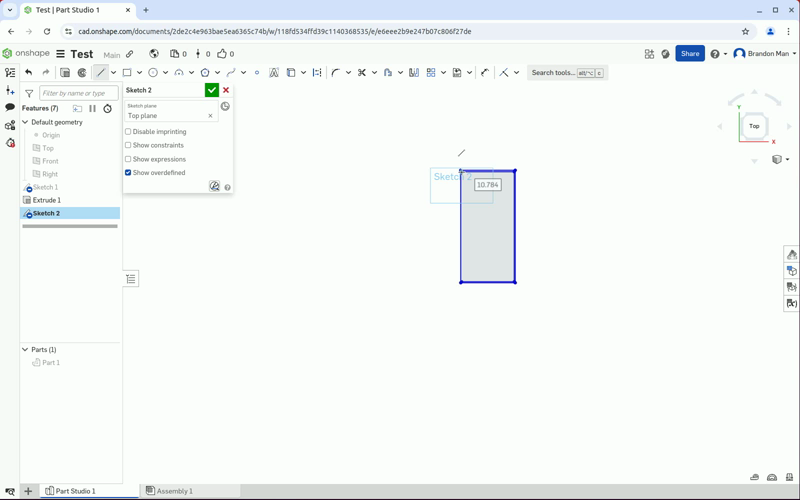
key_up(shift)
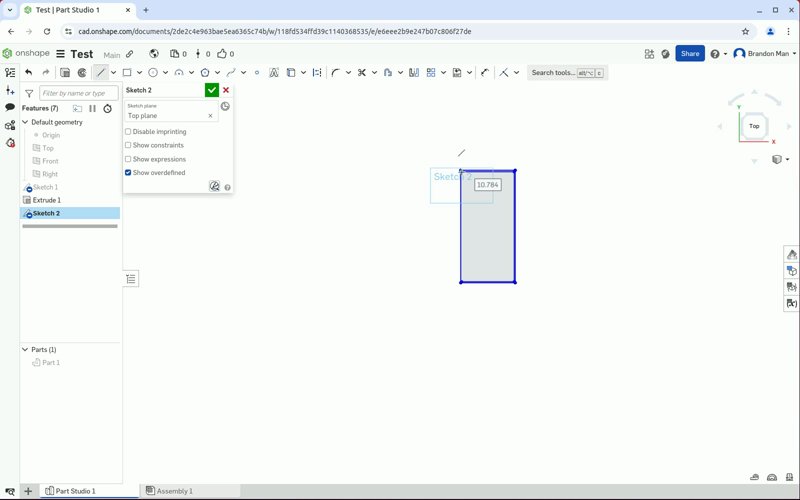
key_down(shift)
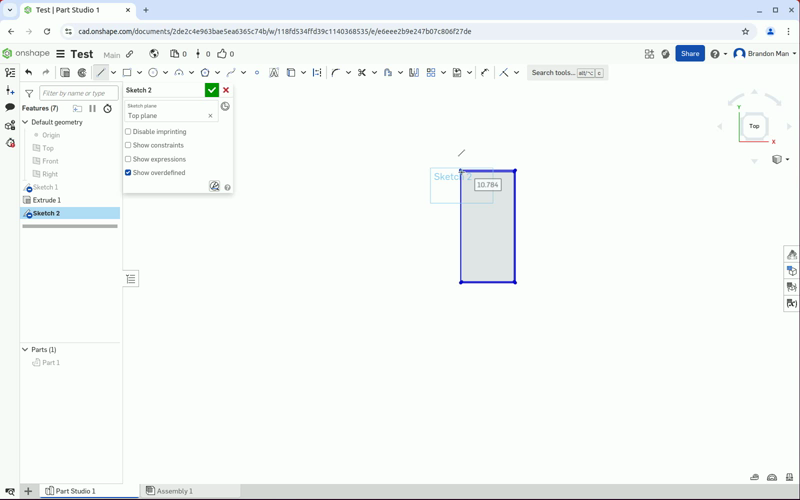
mouse_move(461, 281)
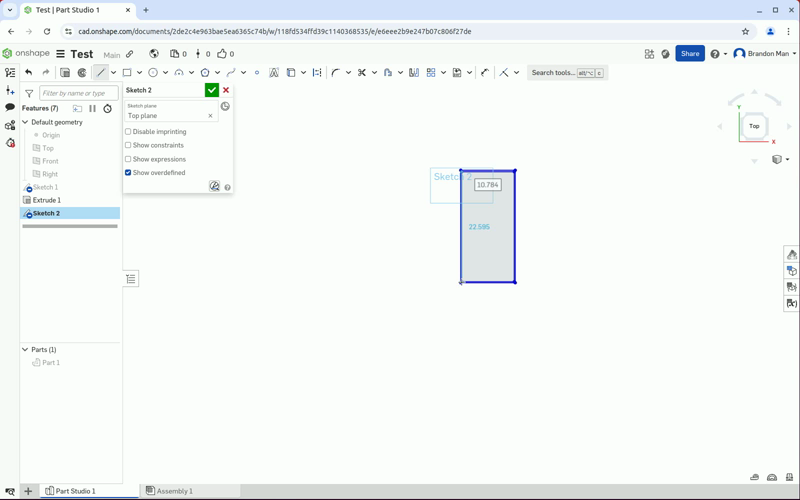
scroll(6)
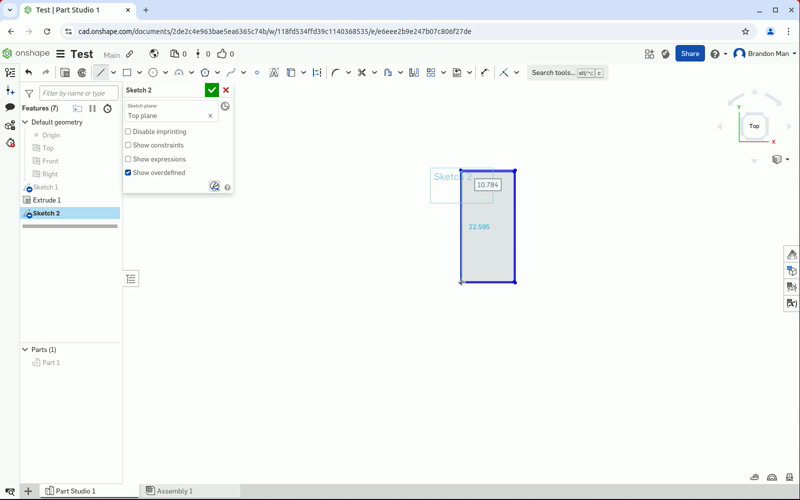
scroll(6)
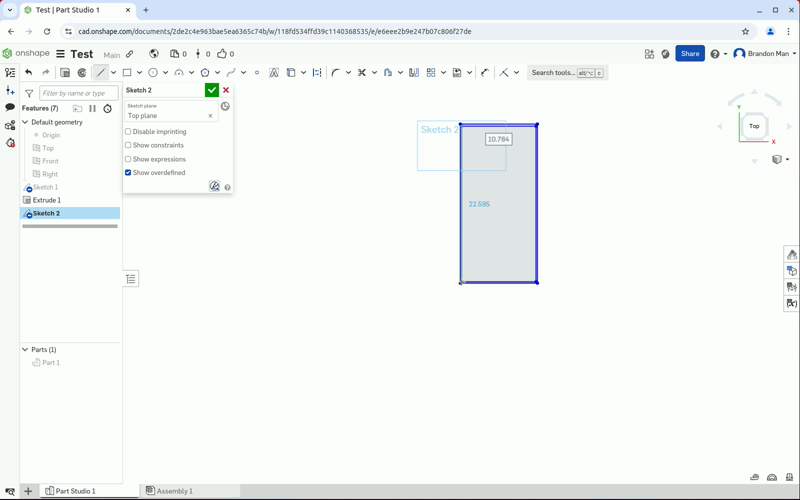
scroll(6)
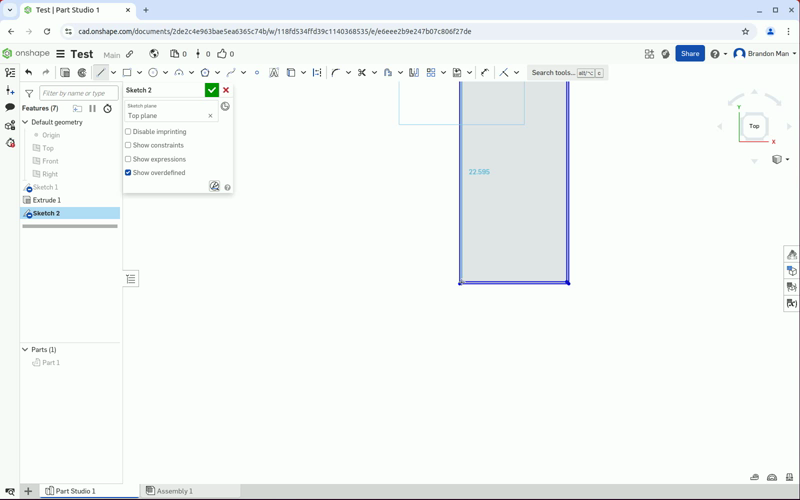
scroll(6)
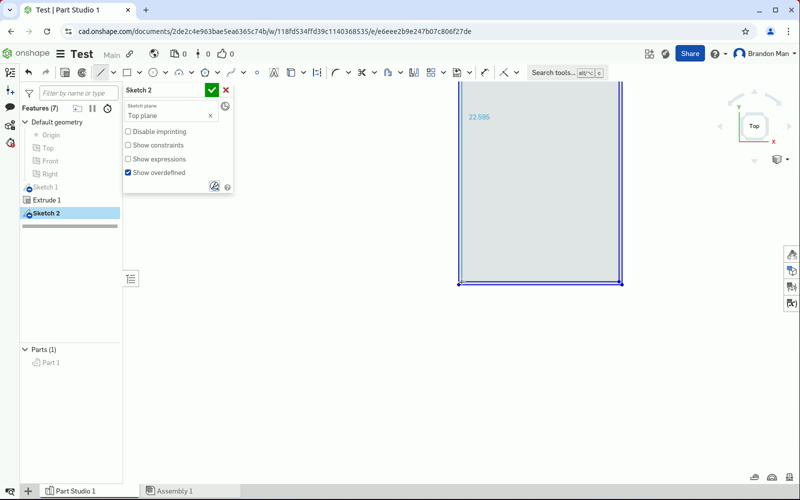
scroll(6)
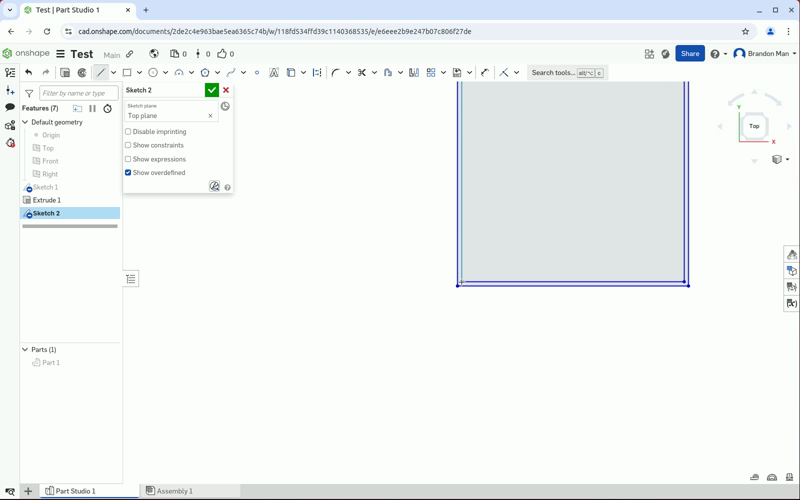
scroll(6)
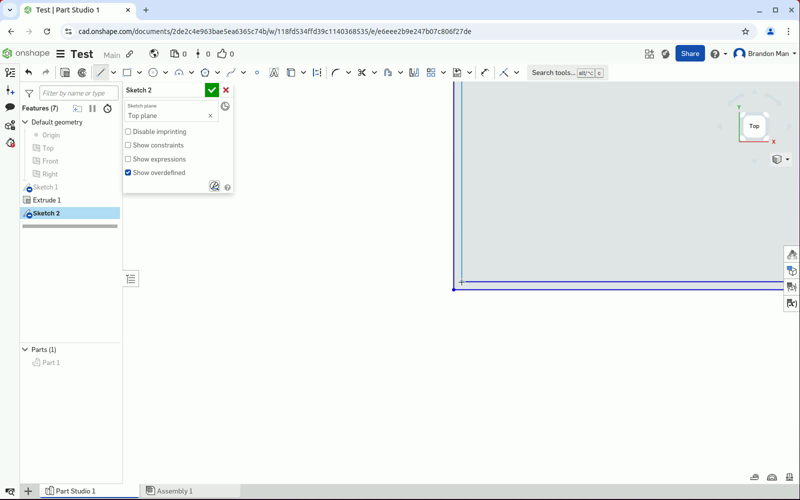
scroll(6)
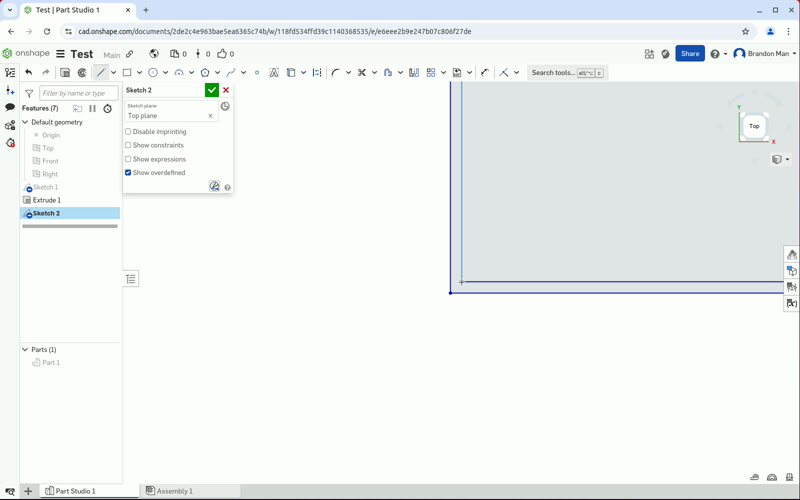
key_up(shift)
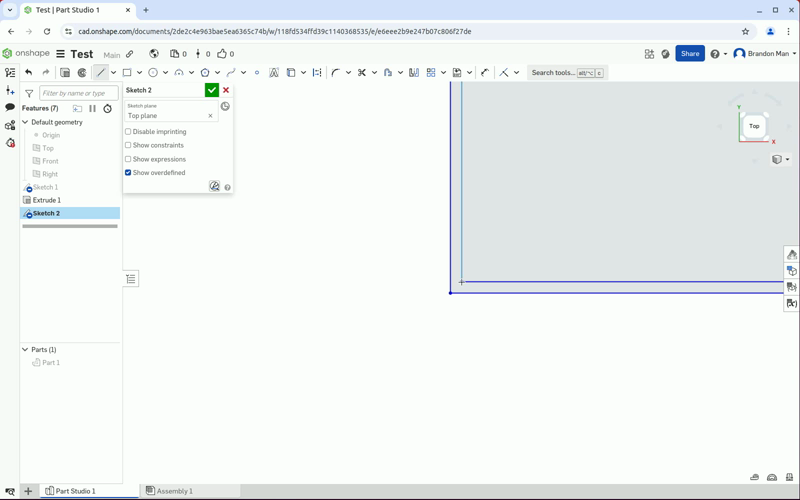
click(461, 281)
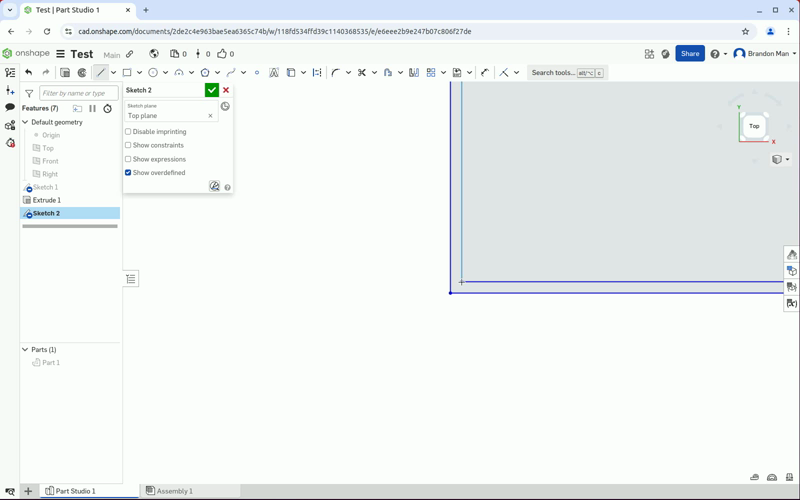
scroll(-6)
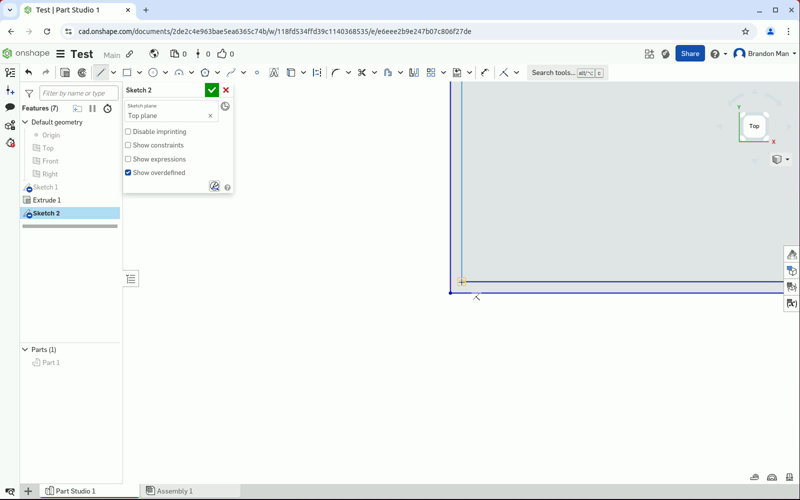
scroll(-6)
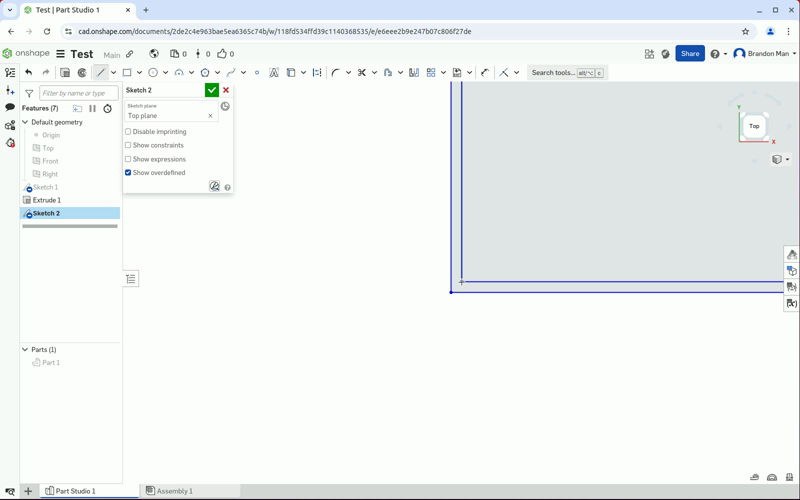
scroll(-6)
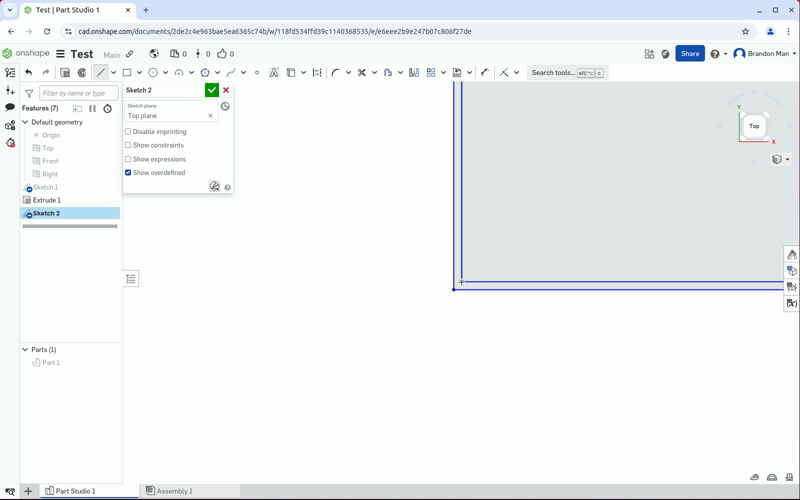
scroll(-6)
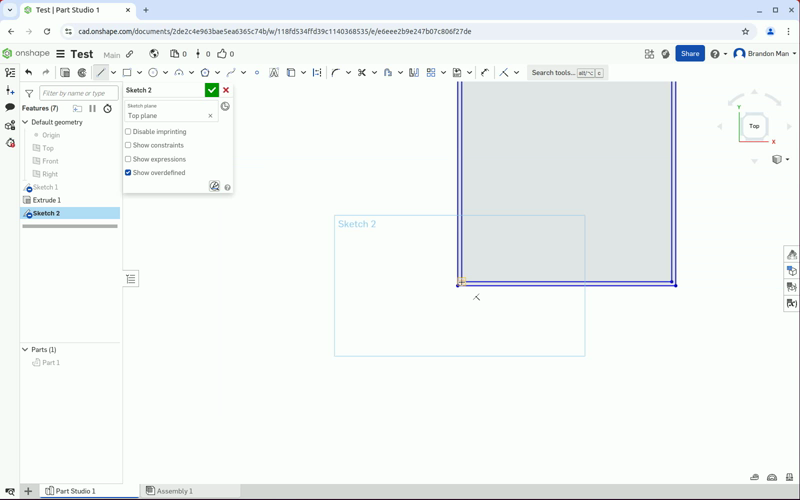
scroll(-6)
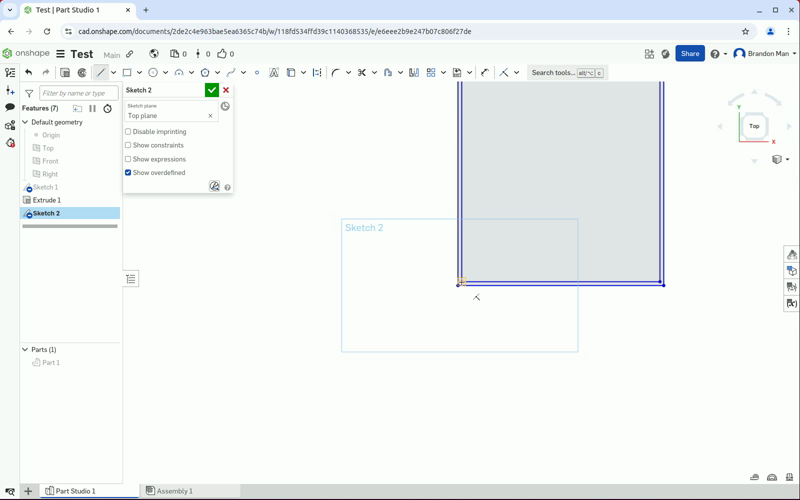
scroll(-6)
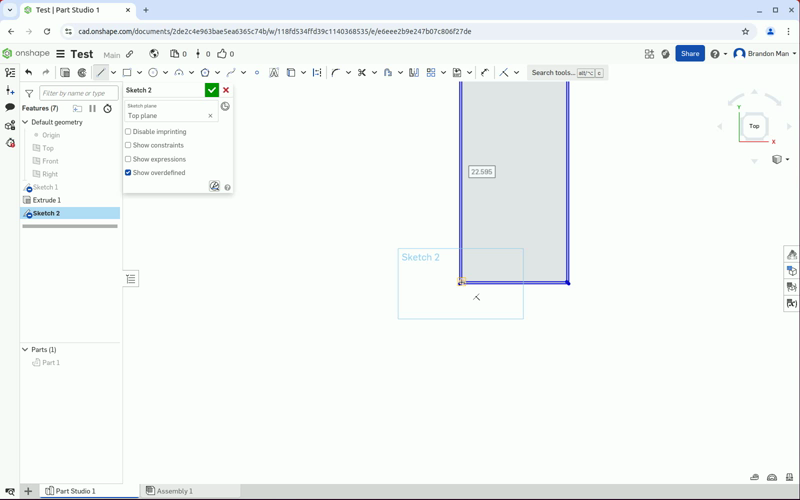
scroll(-6)
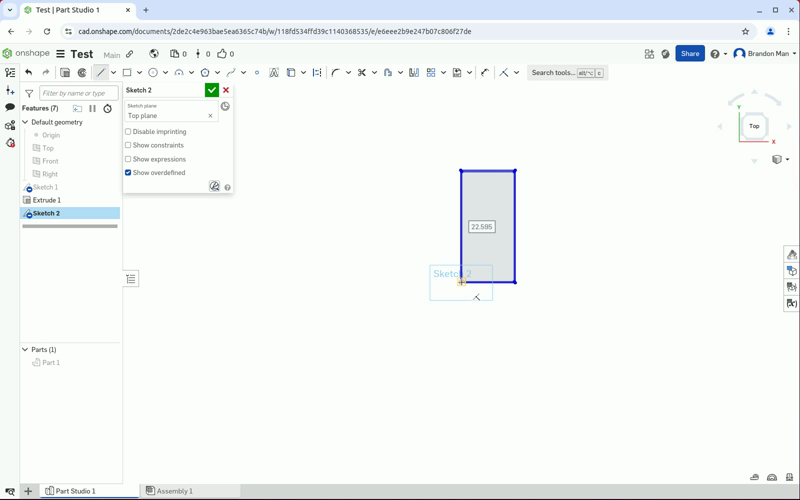
key(esc)
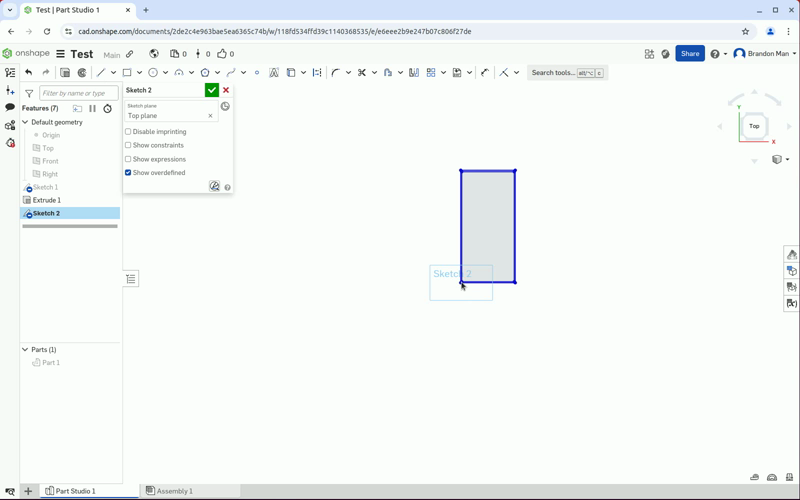
mouse_move(494, 171)
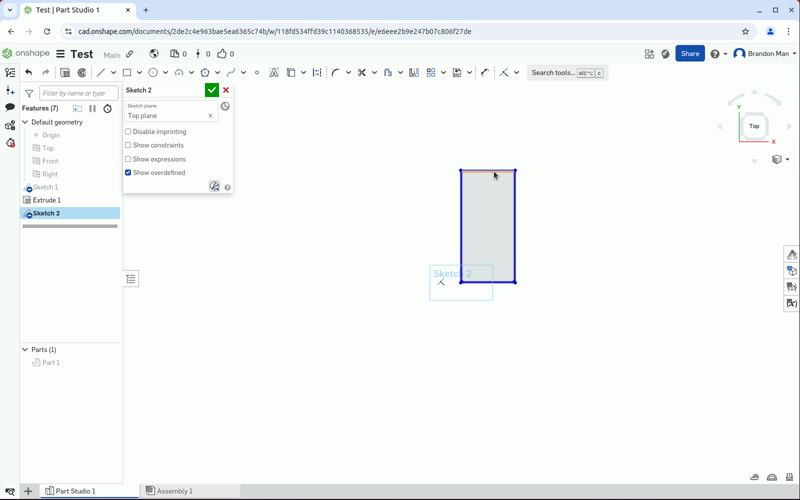
scroll(6)
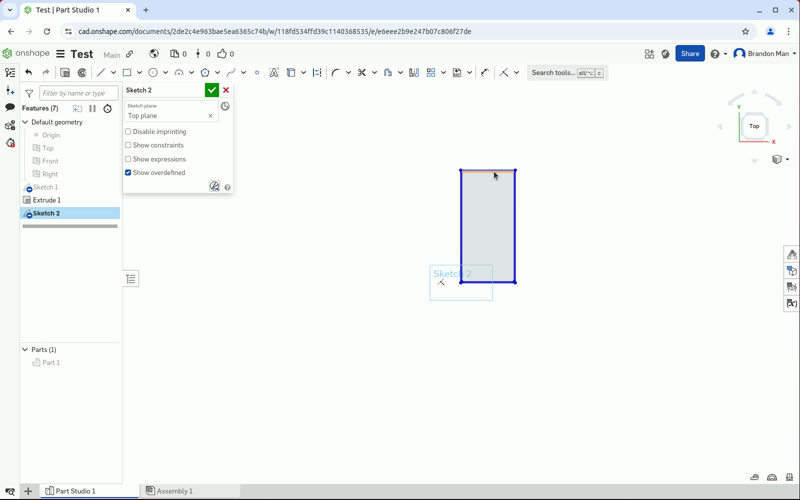
scroll(6)
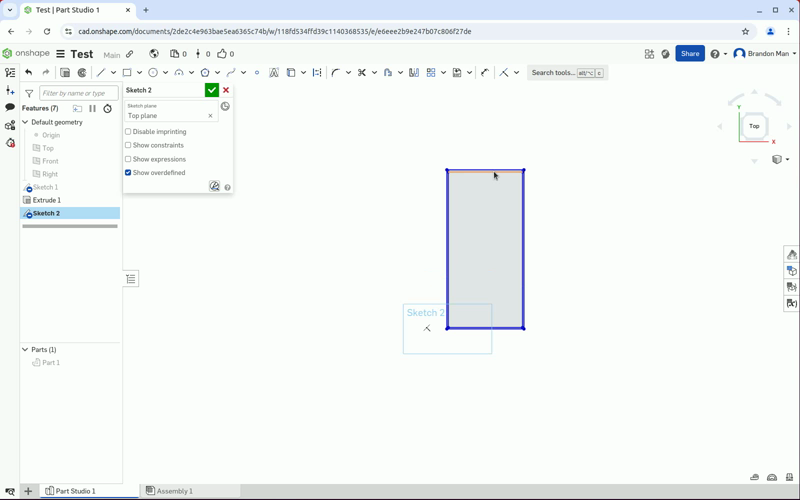
scroll(6)
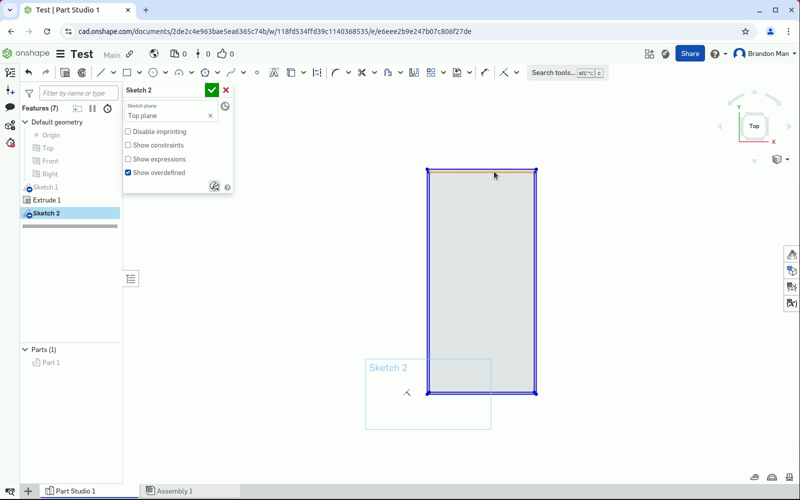
scroll(6)
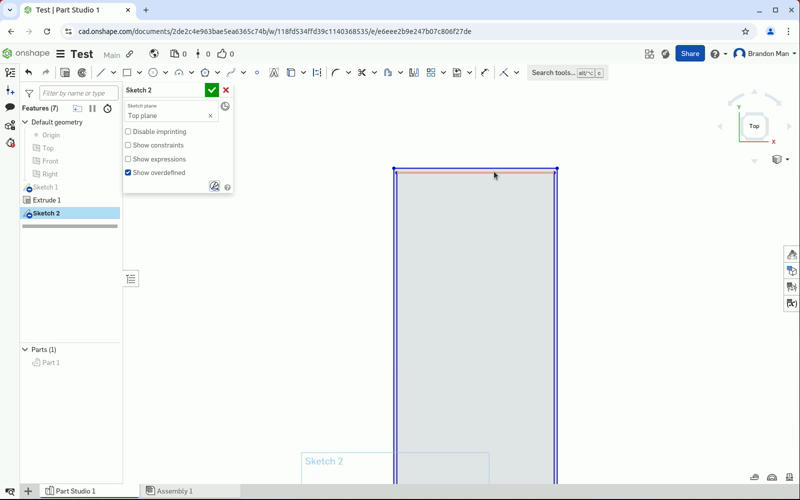
scroll(6)
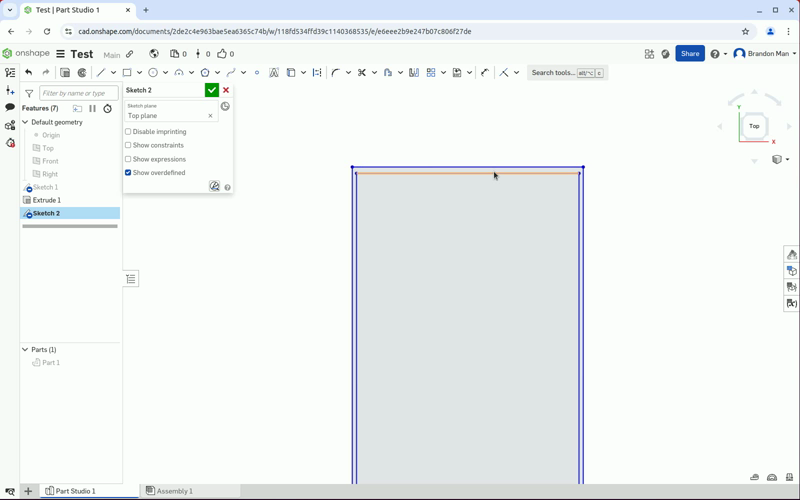
scroll(6)
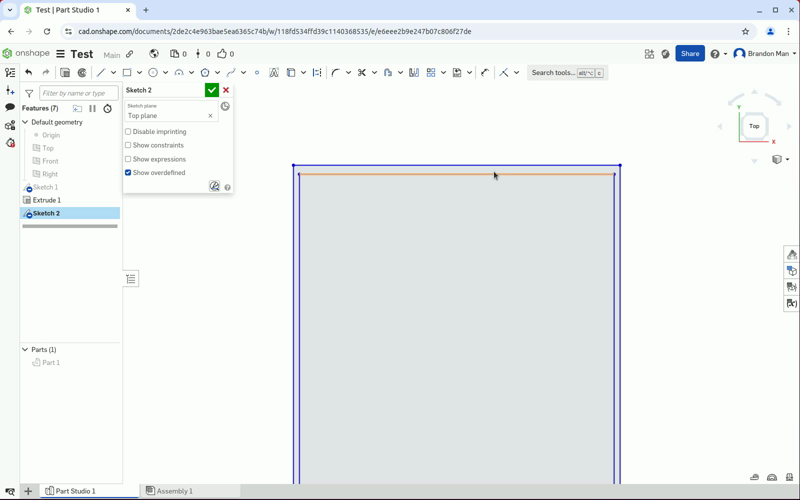
scroll(6)
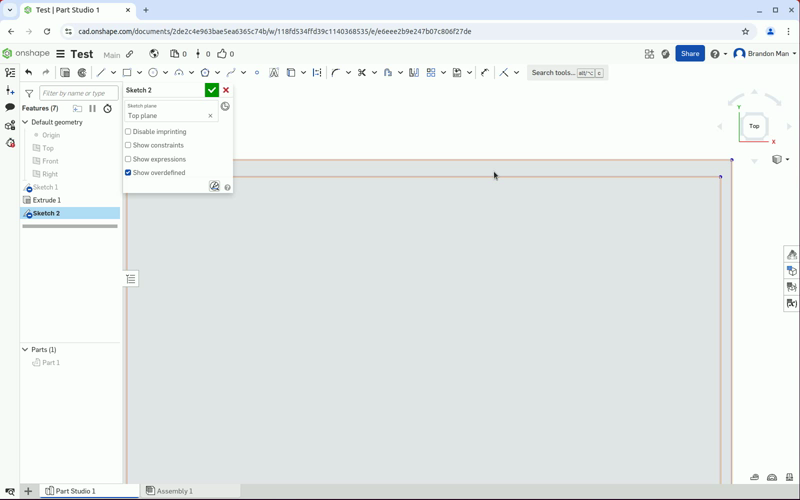
click(494, 171)
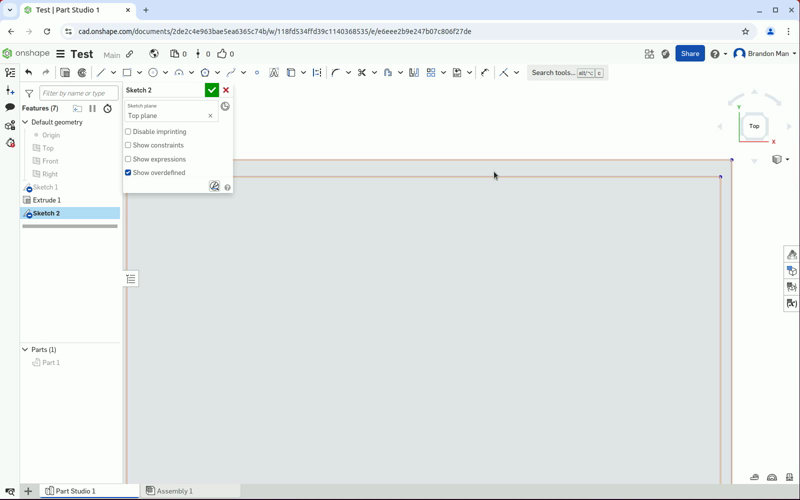
scroll(-6)
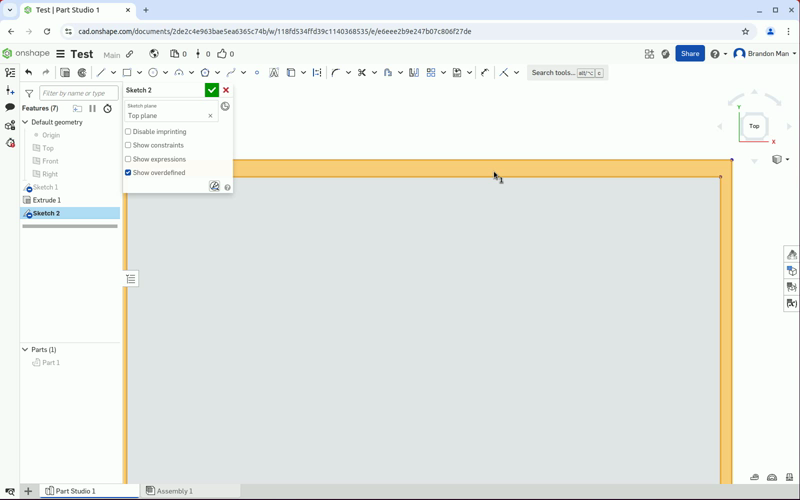
scroll(-6)
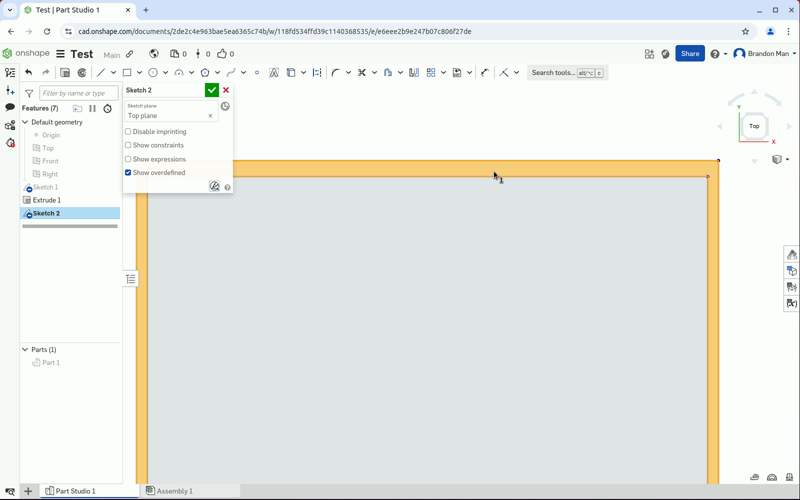
scroll(-6)
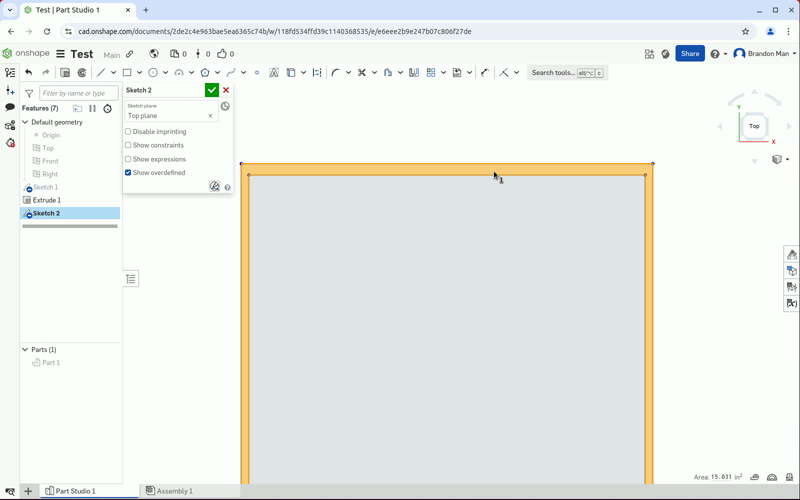
scroll(-6)
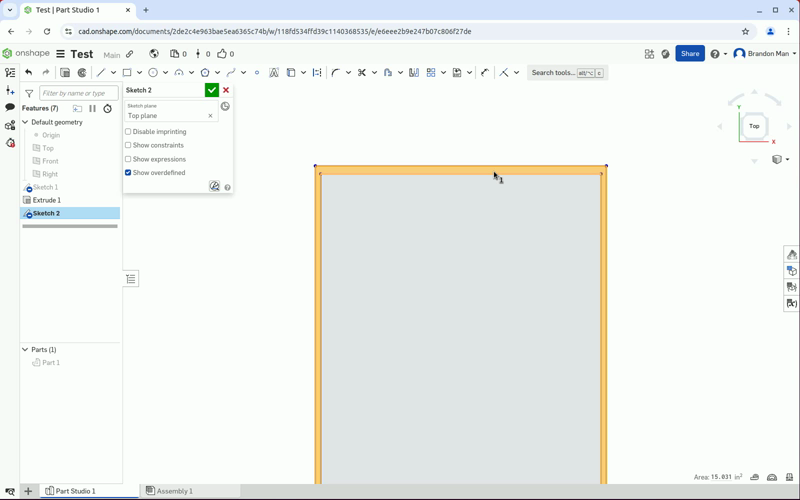
scroll(-6)
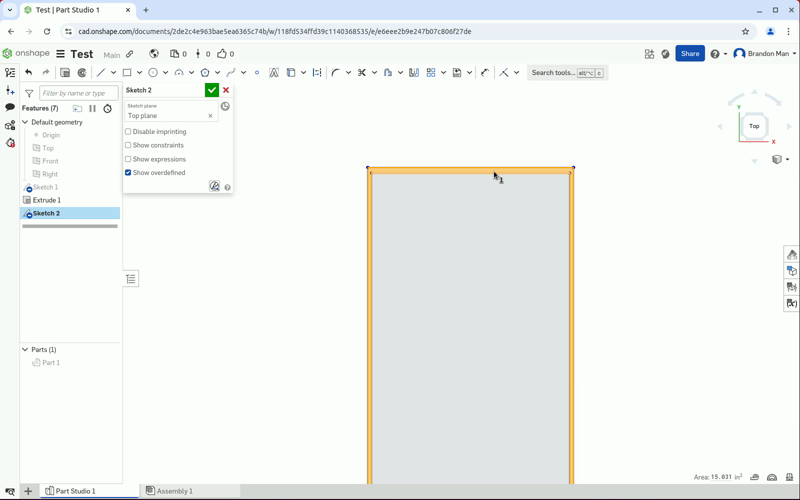
scroll(-6)
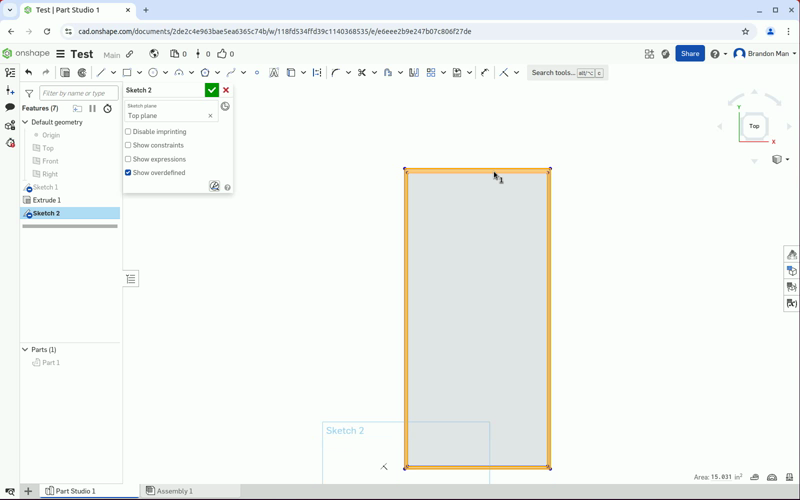
scroll(-6)
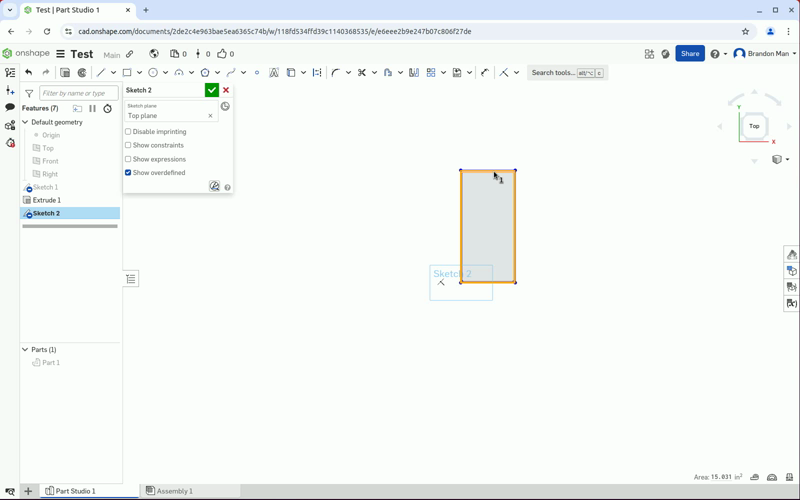
mouse_move(73, 352)
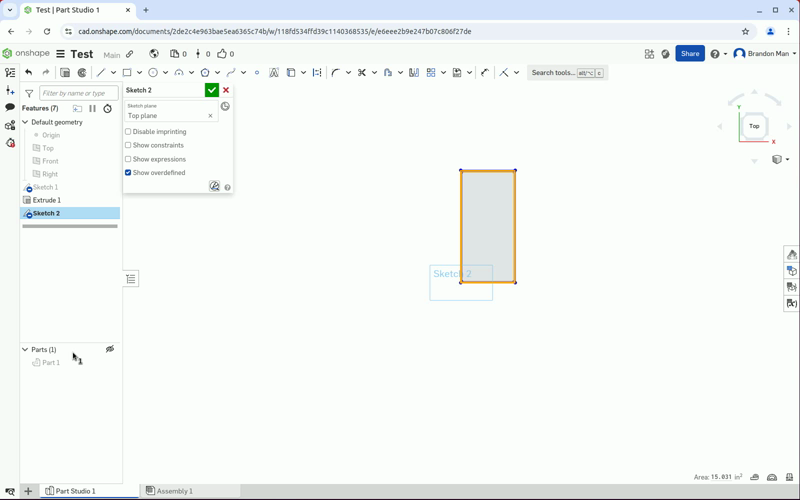
key(shift+y)
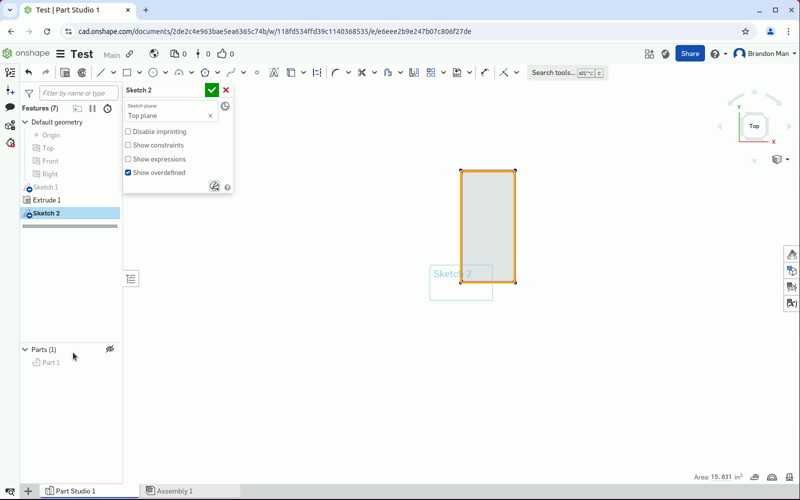
key(shift+e)
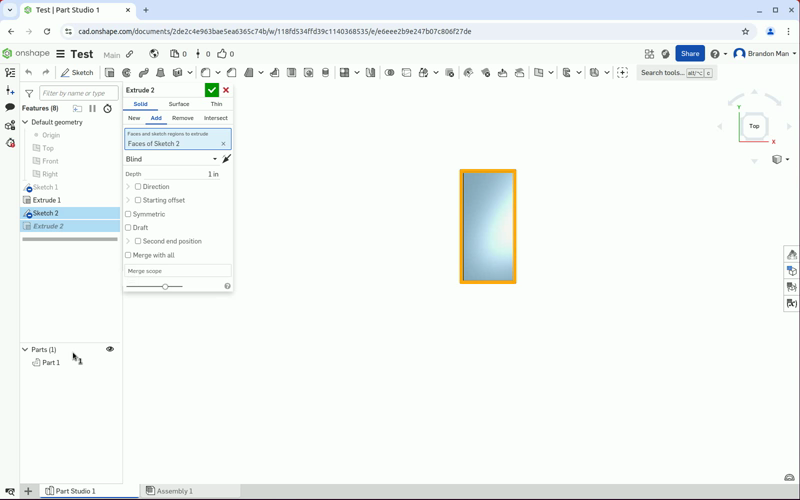
mouse_move(143, 106)
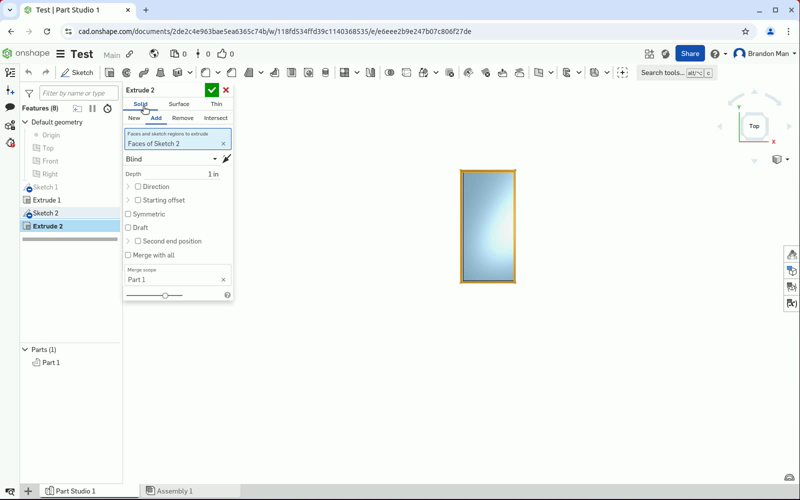
click(143, 106)
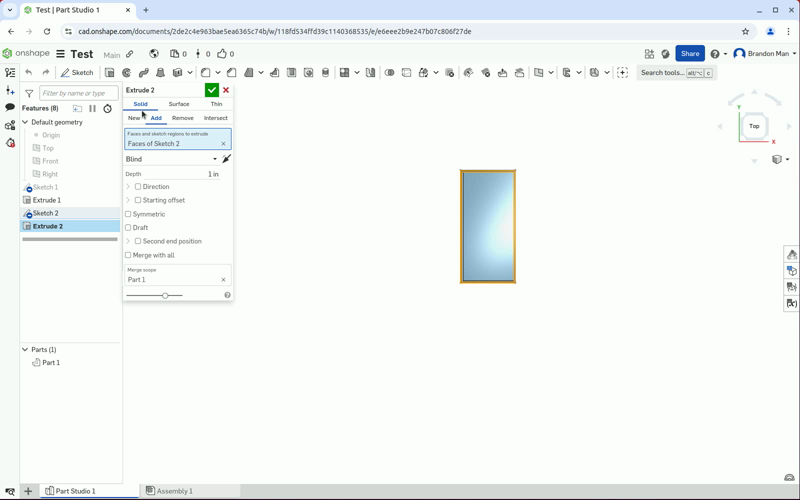
mouse_move(137, 120)
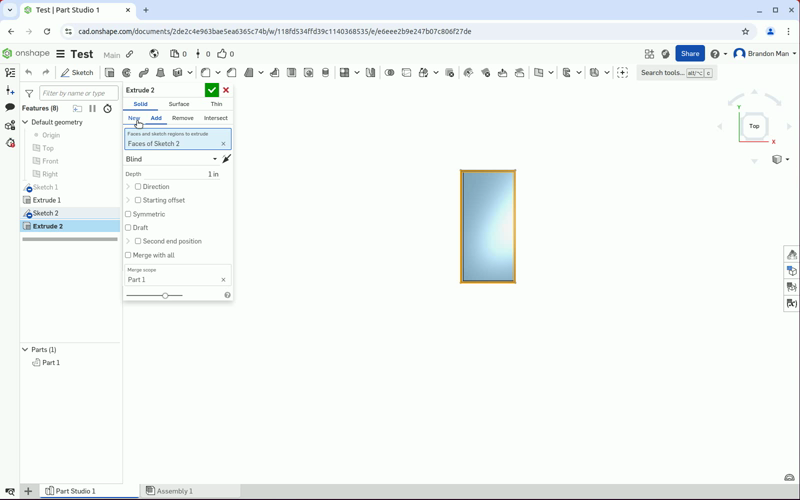
click(137, 120)
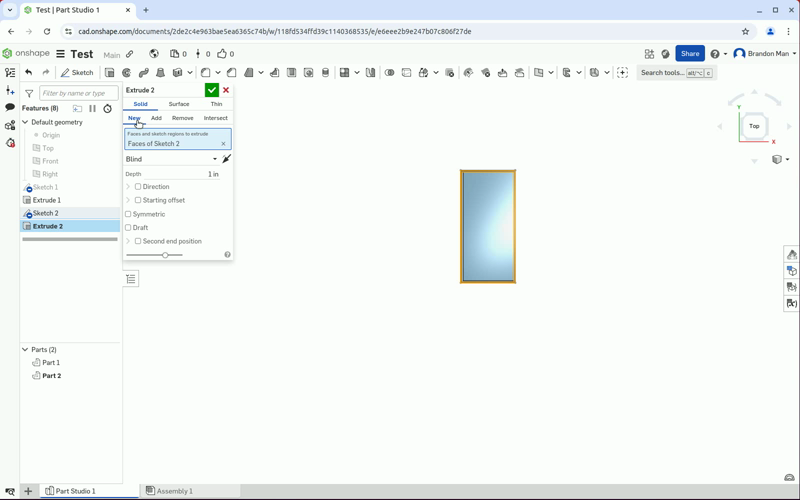
key(tab, 4)
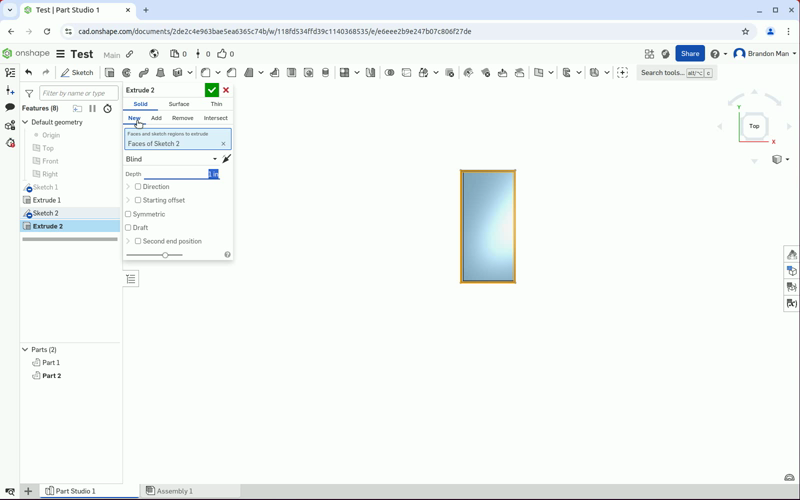
text(1.685)
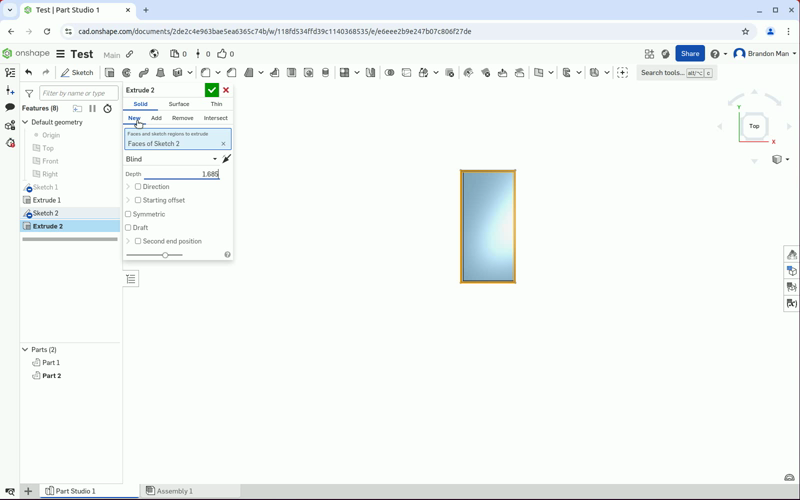
key(enter)
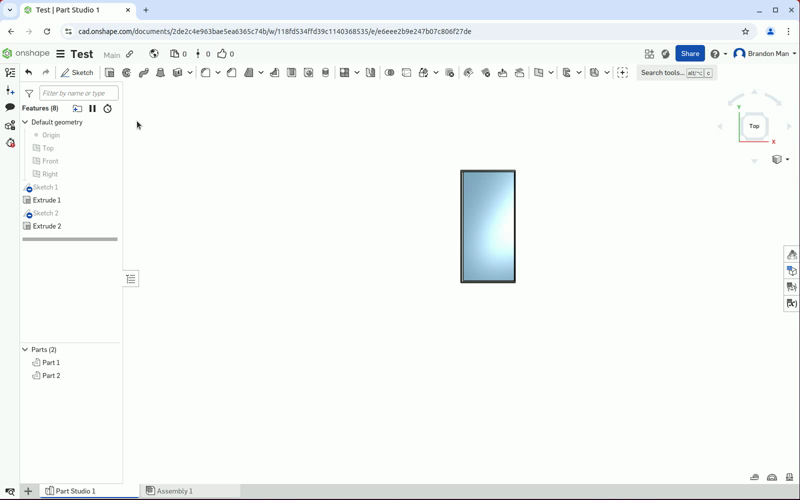
key(shift+h)
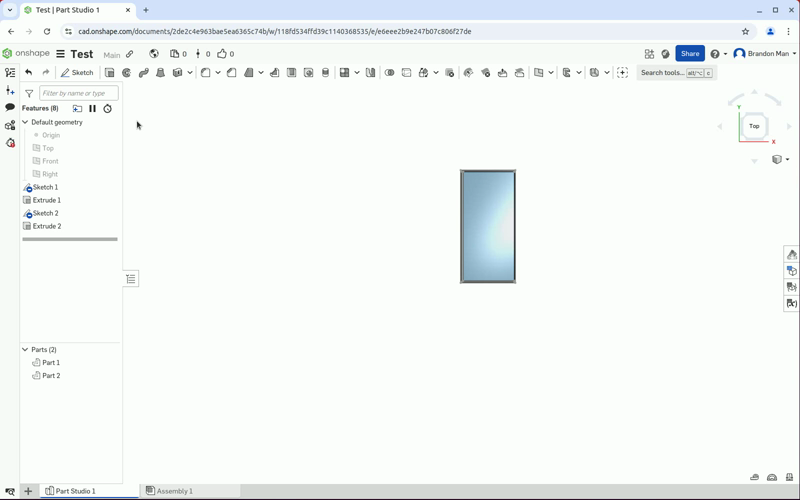
key(shift+h)
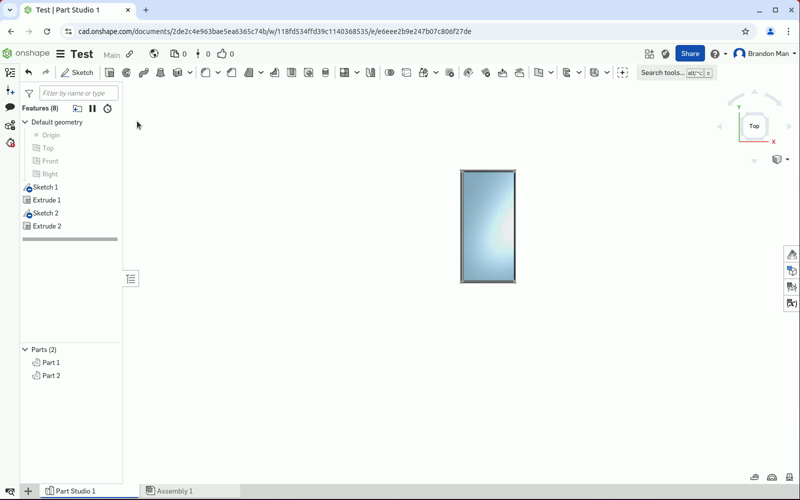
key(shift+7)
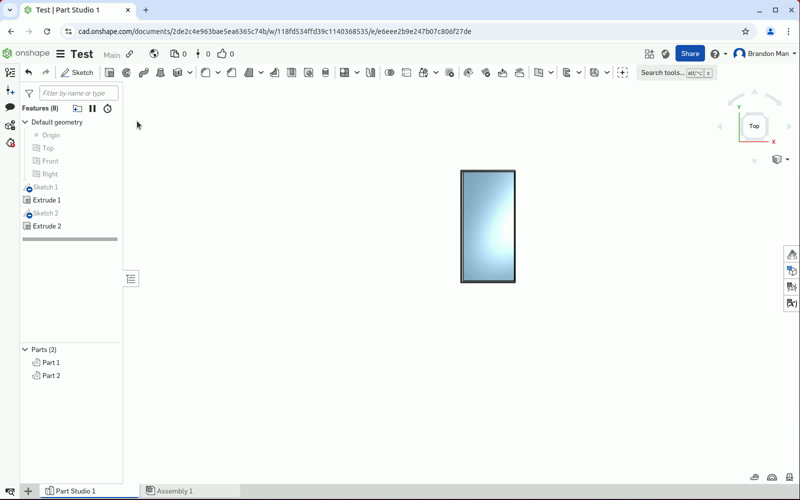
key(up, 3)
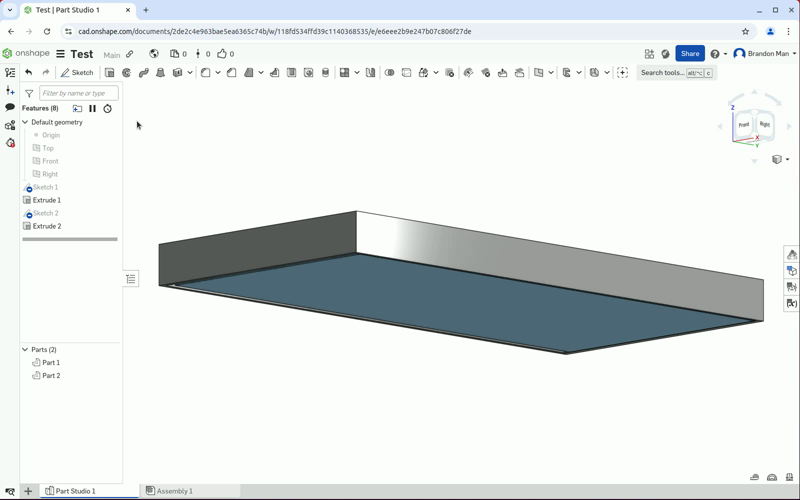
key(left, 3)
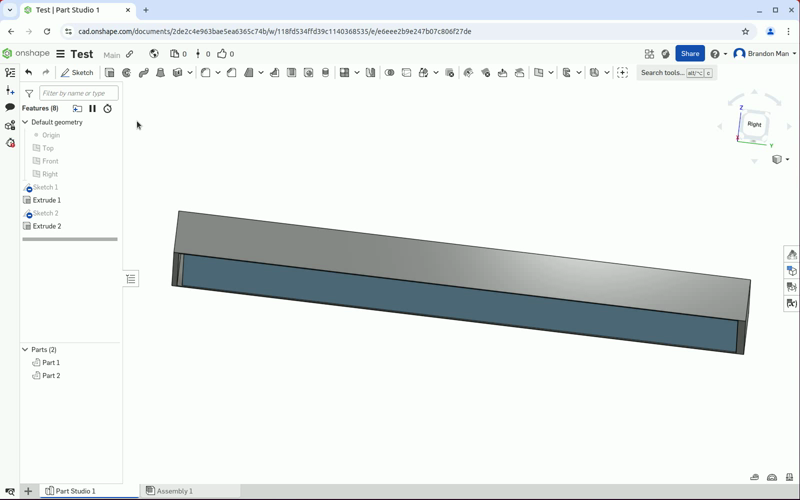
key(right, 3)
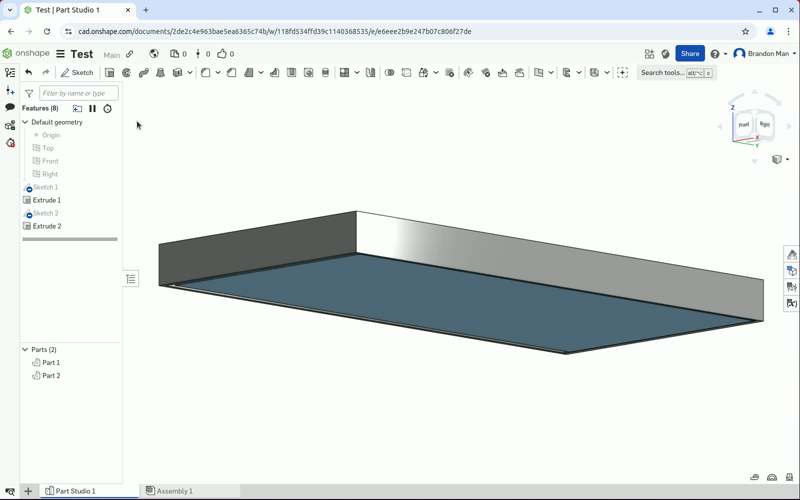
key(down, 3)
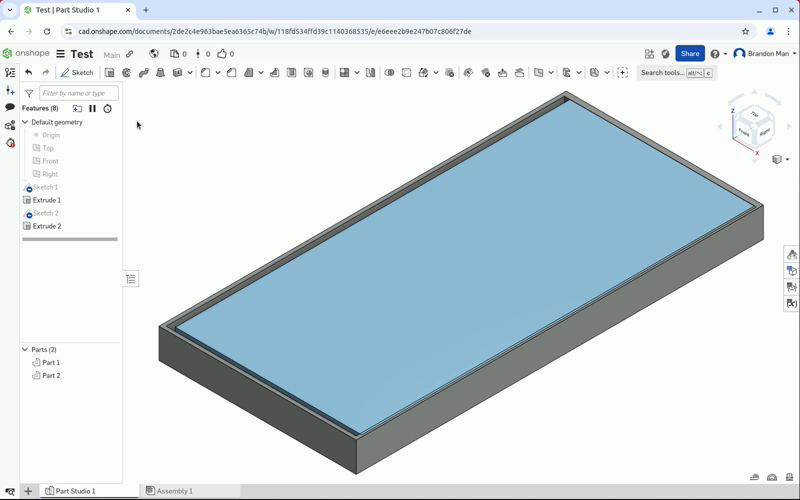
mouse_move(73, 189)
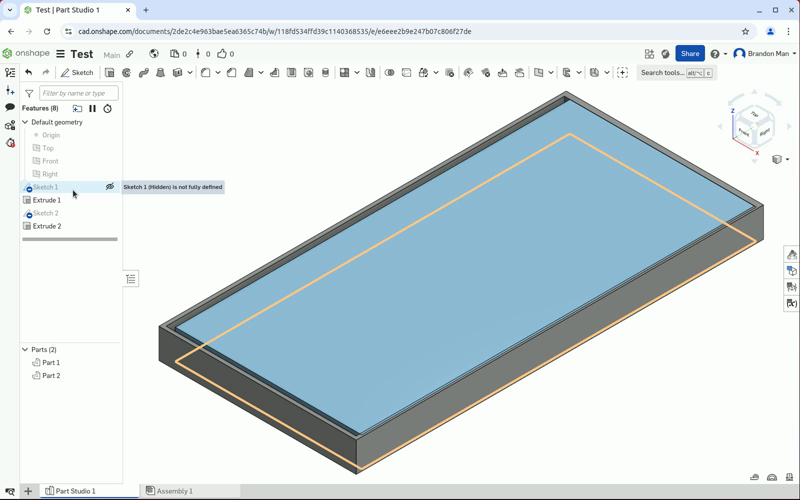
click(73, 189)